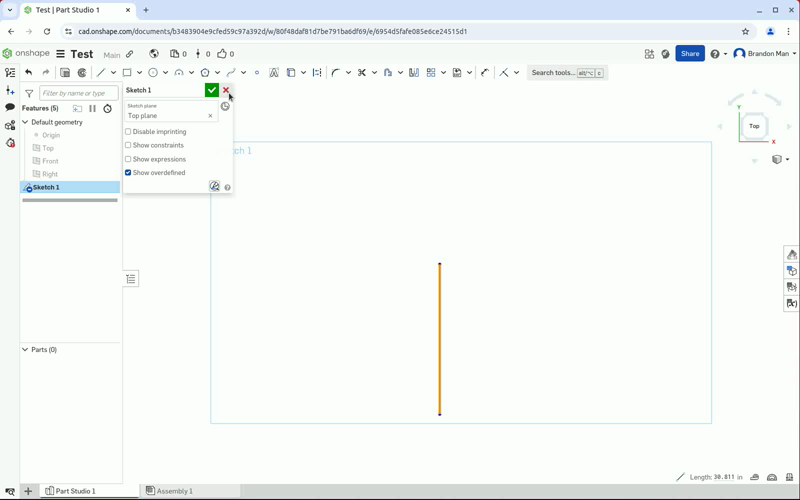
key(shift+h)
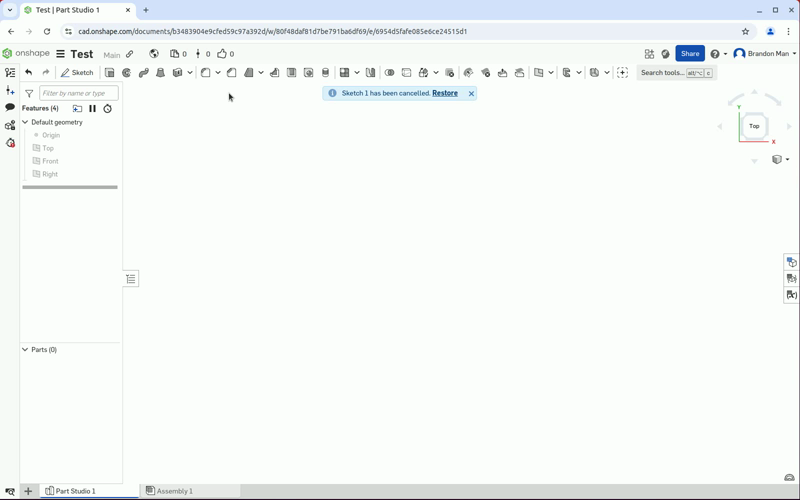
mouse_move(73, 352)
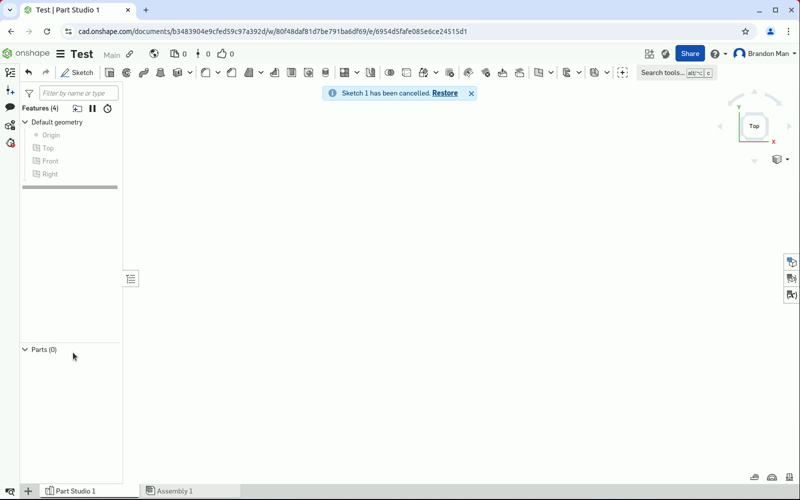
key(y)
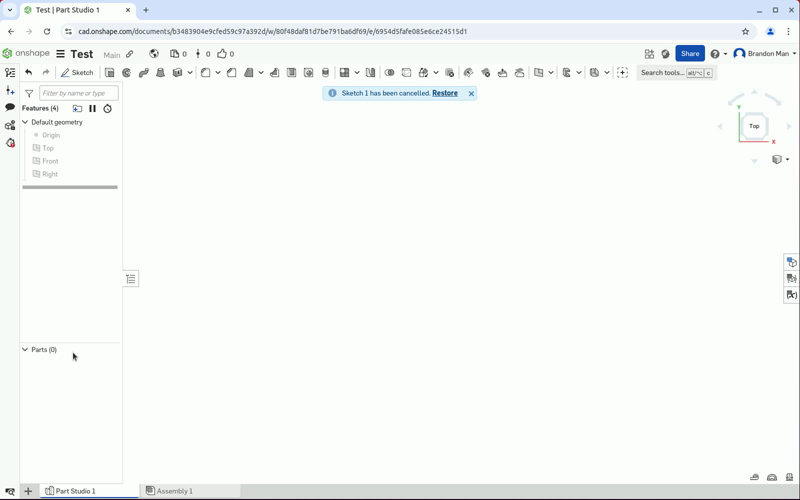
key(shift+p)
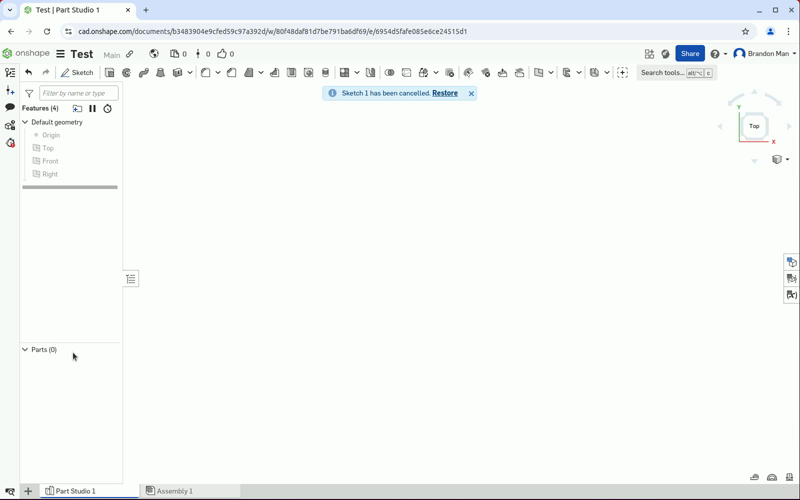
key(space)
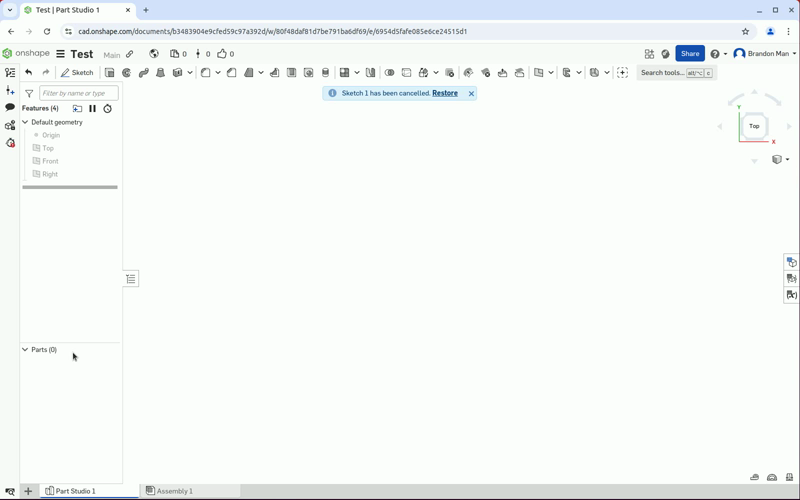
key_down(shift)
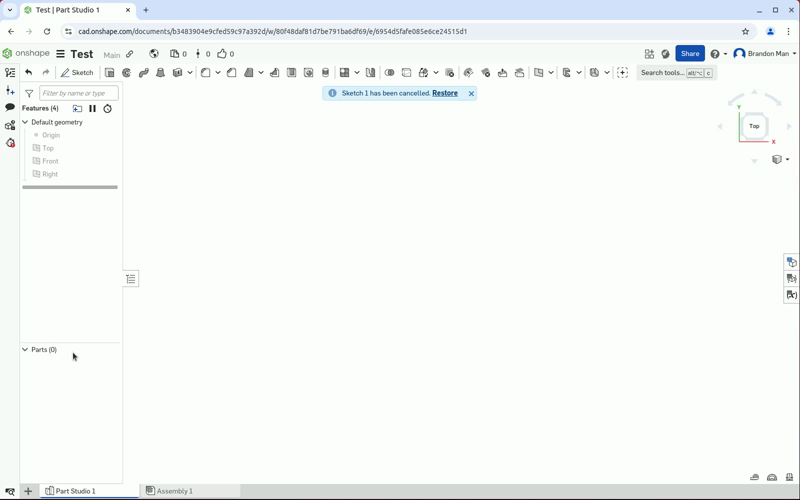
key(up)
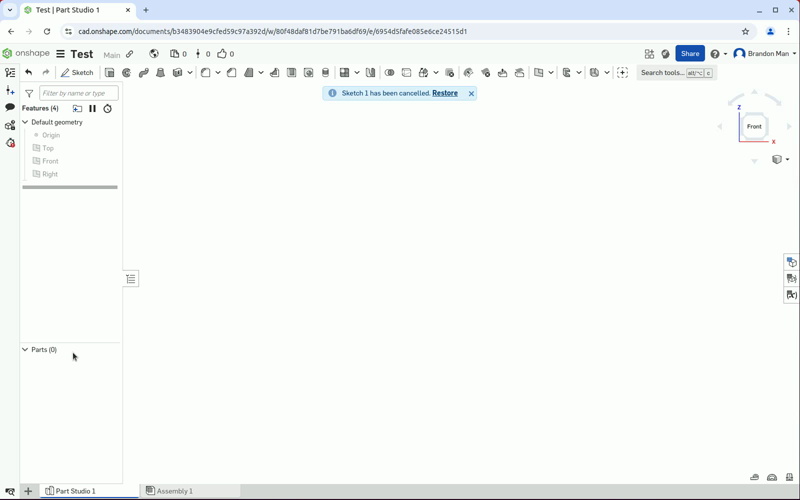
key_up(shift)
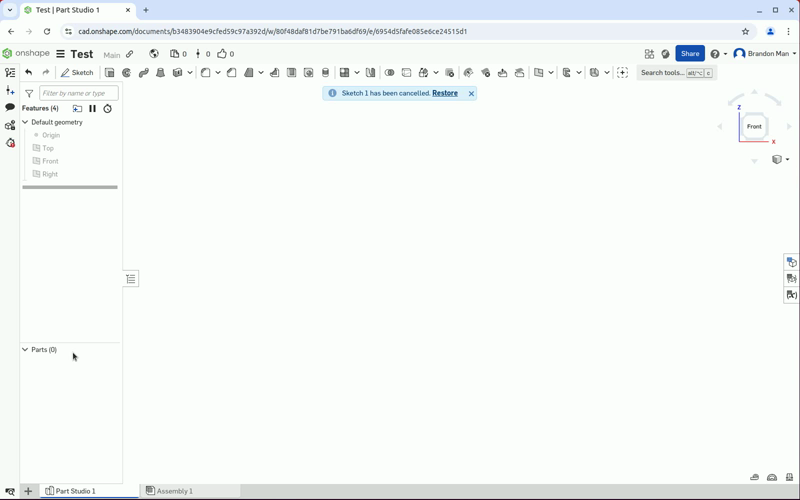
mouse_move(73, 352)
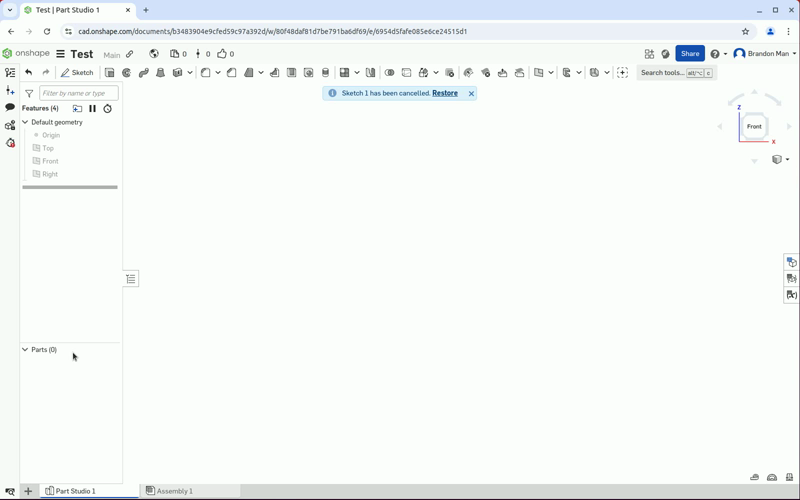
key(shift+y)
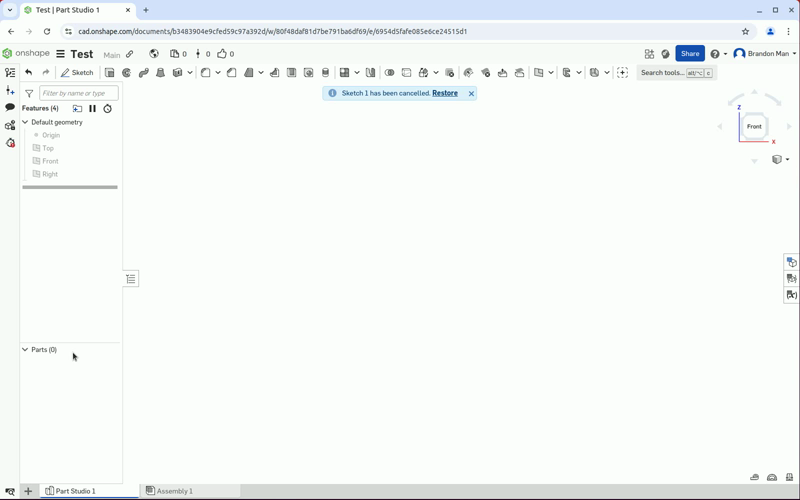
key(shift+s)
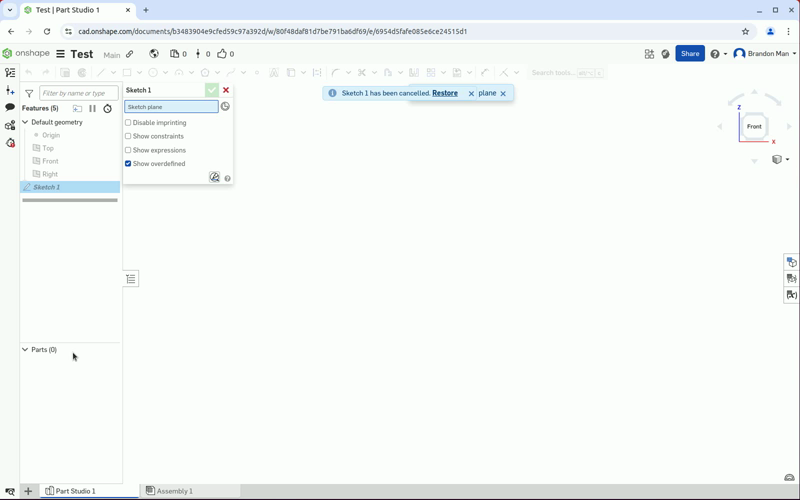
mouse_move(73, 163)
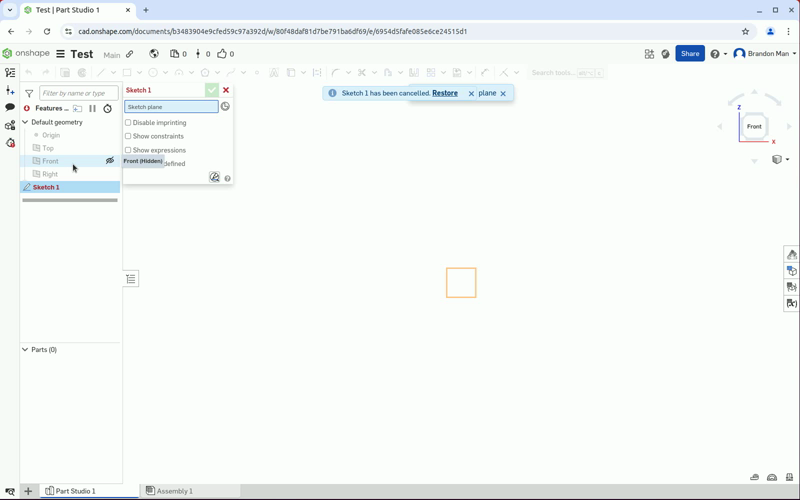
click(73, 163)
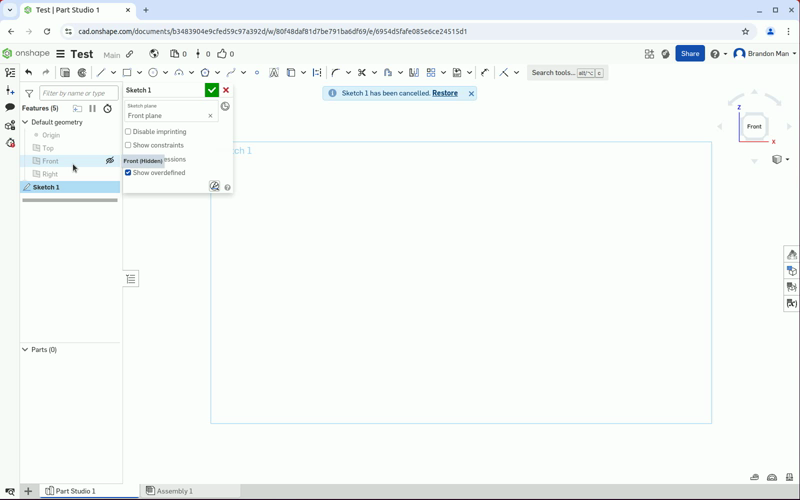
mouse_move(73, 352)
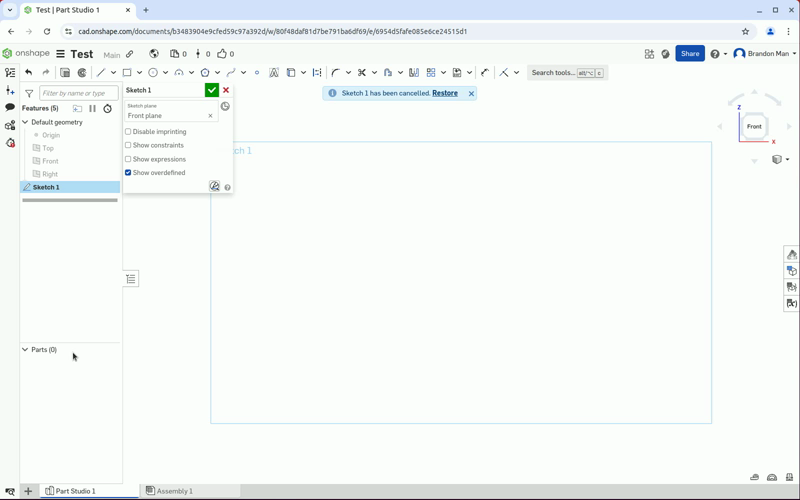
key(y)
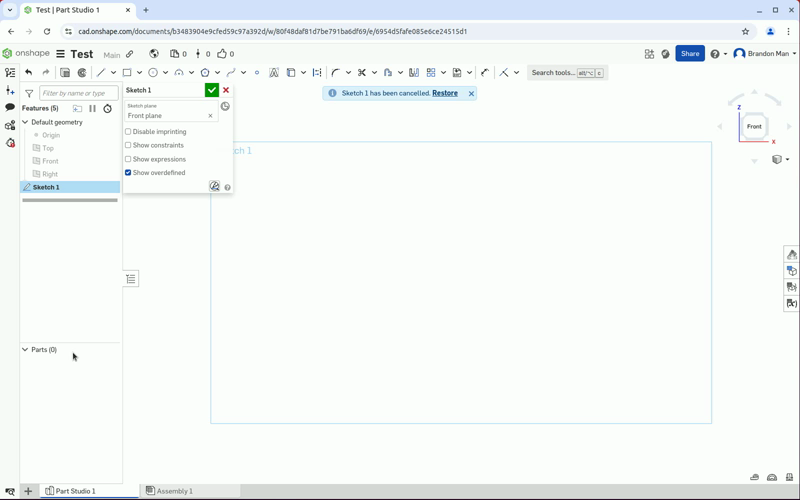
key(l)
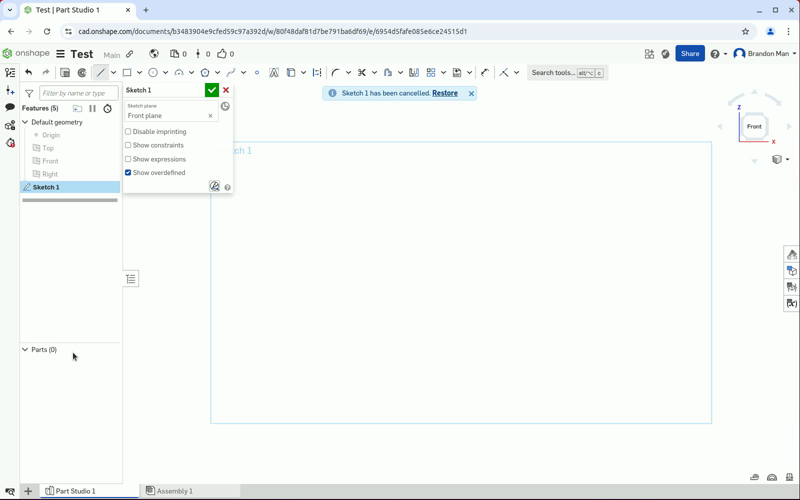
key_down(shift)
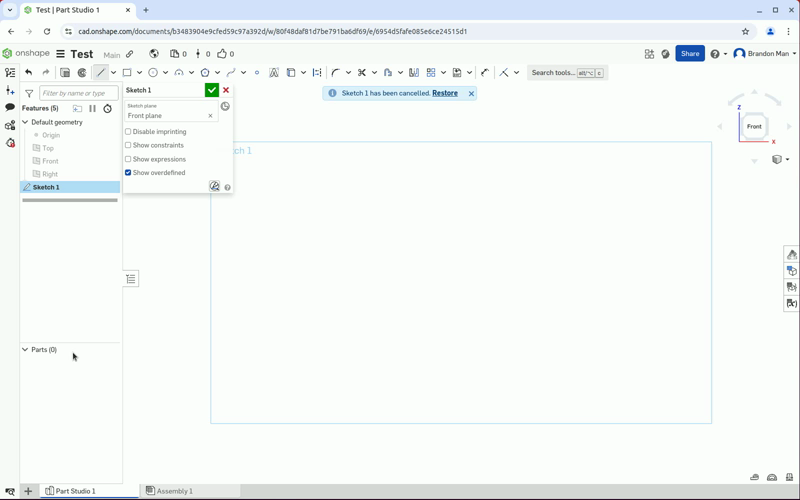
mouse_move(348, 282)
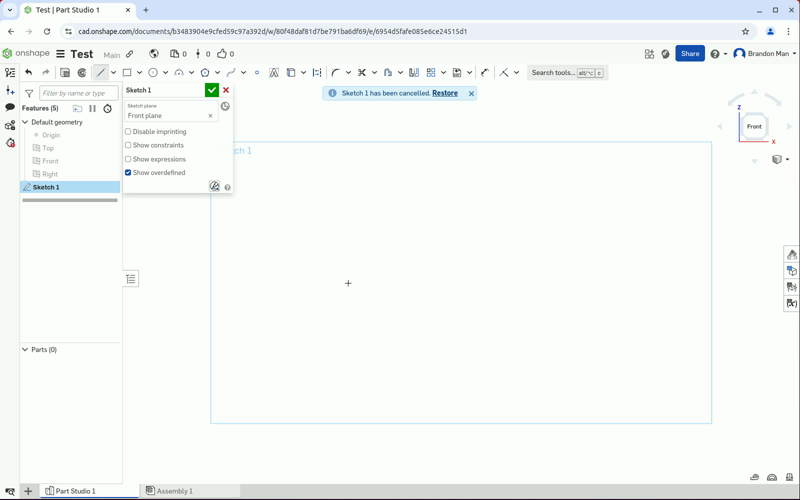
click(348, 282)
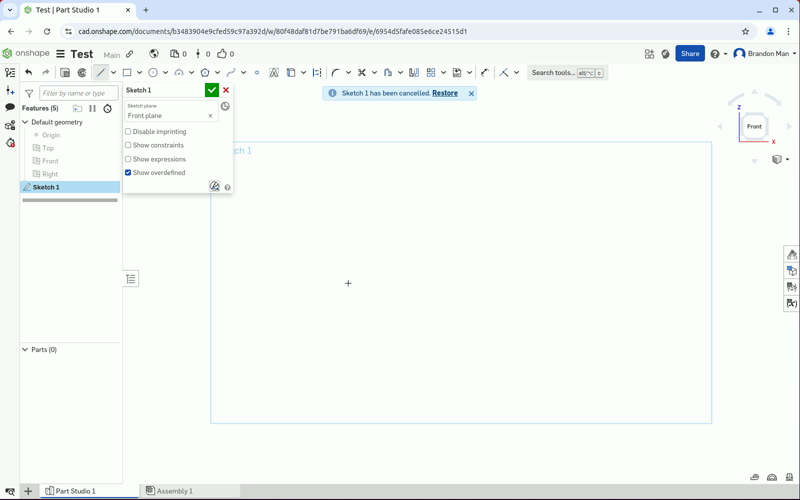
key_up(shift)
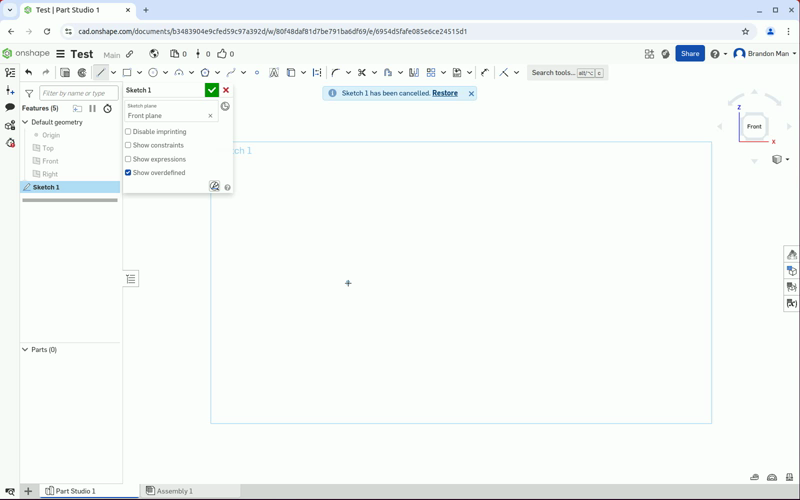
key_down(shift)
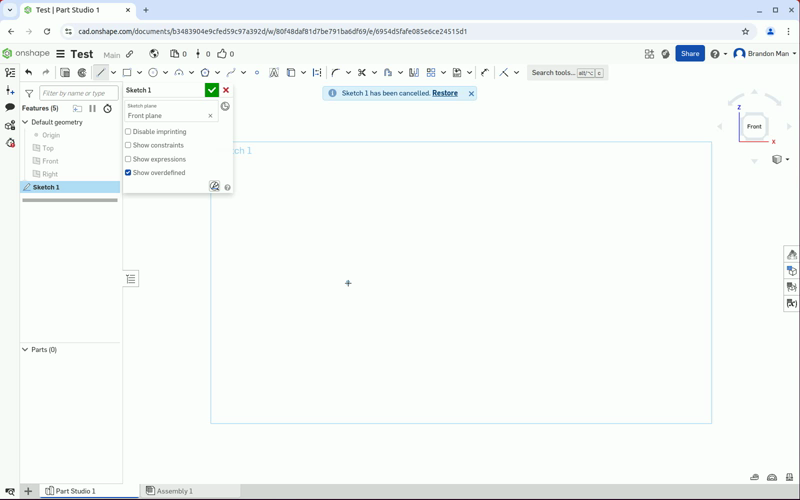
mouse_move(460, 282)
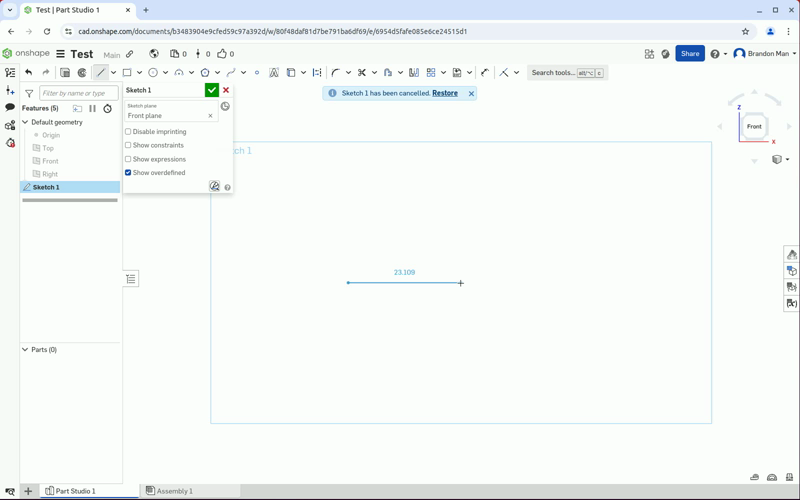
click(460, 282)
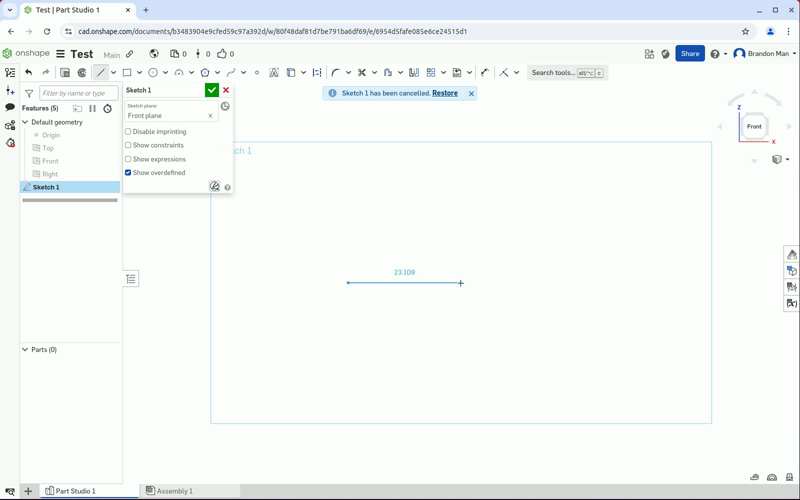
key_up(shift)
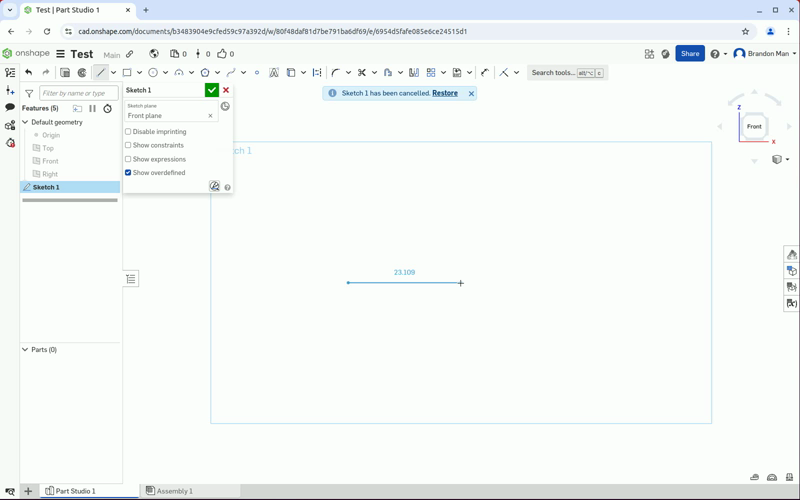
key_down(shift)
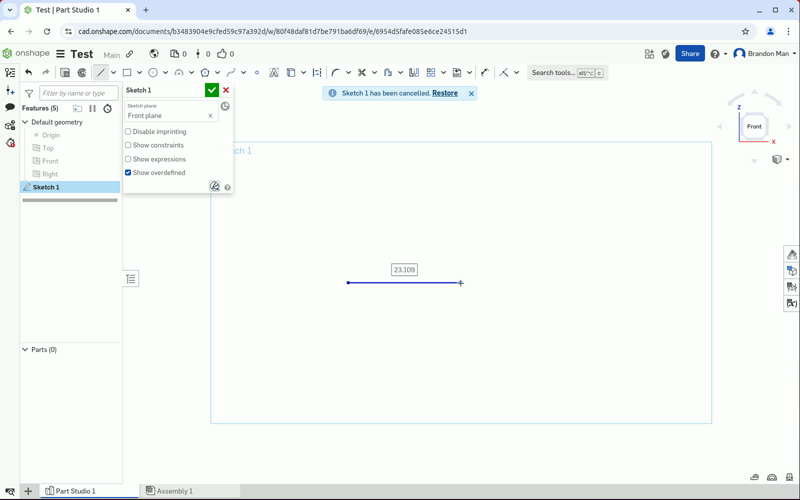
mouse_move(490, 282)
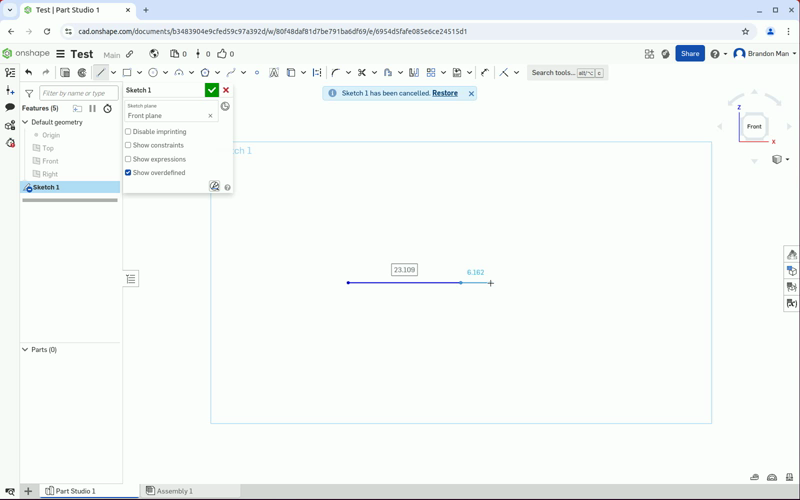
mouse_move(460, 266)
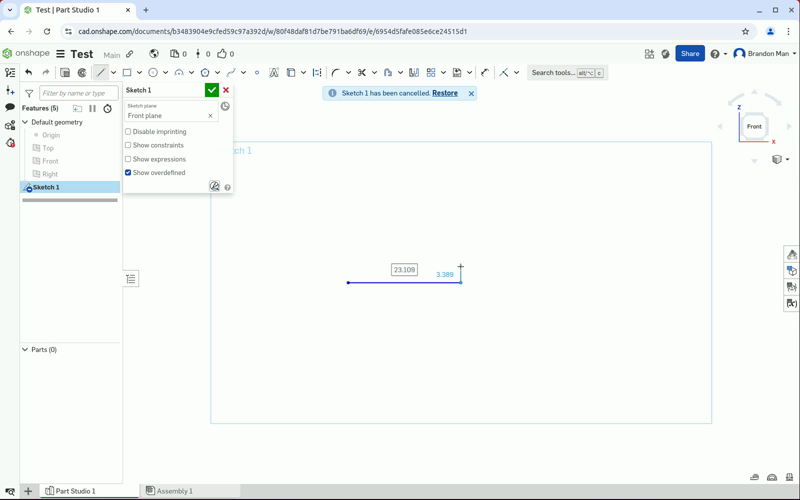
click(460, 266)
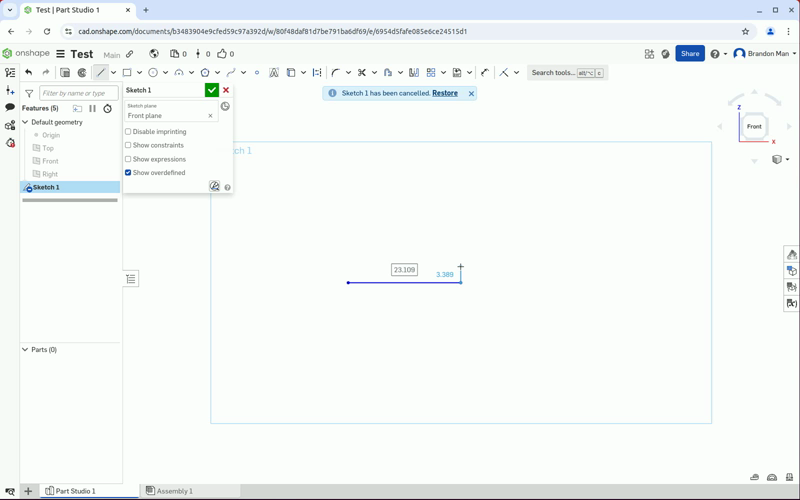
key_up(shift)
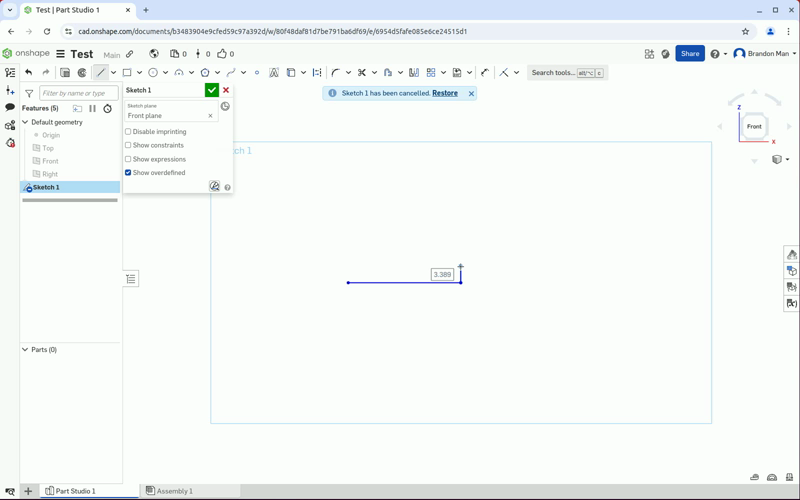
key_down(shift)
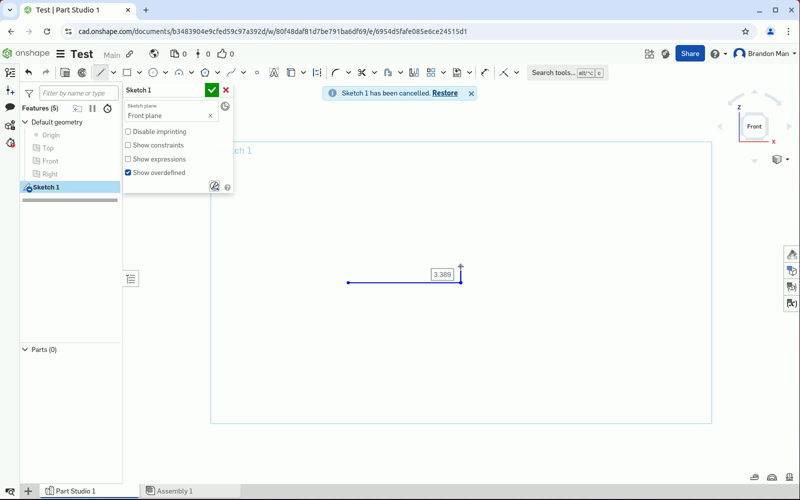
mouse_move(348, 266)
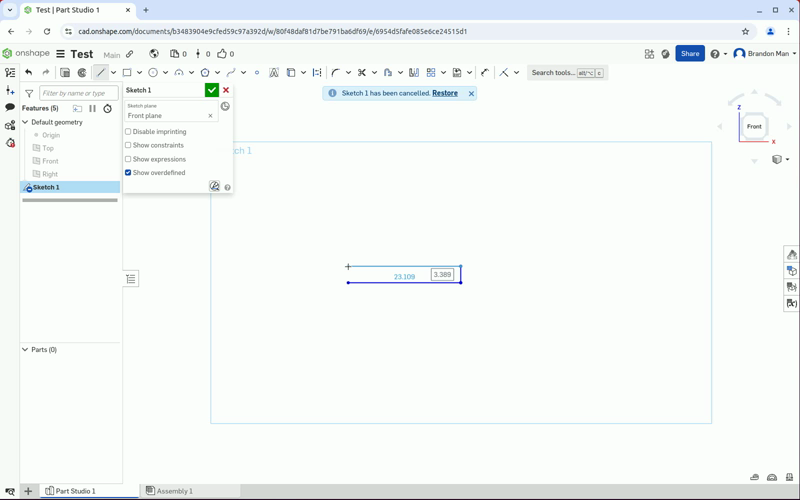
click(348, 266)
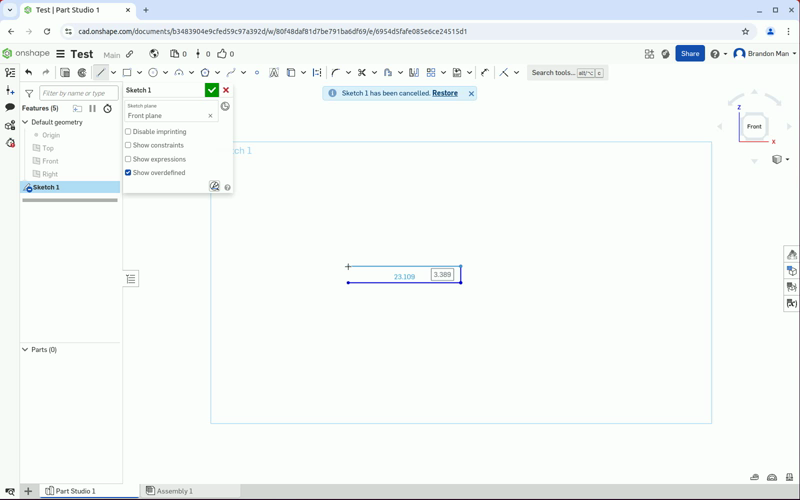
key_up(shift)
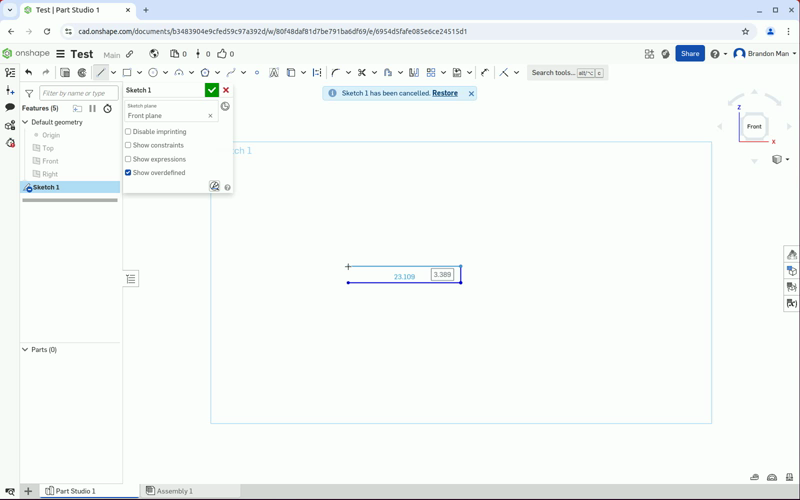
mouse_move(378, 266)
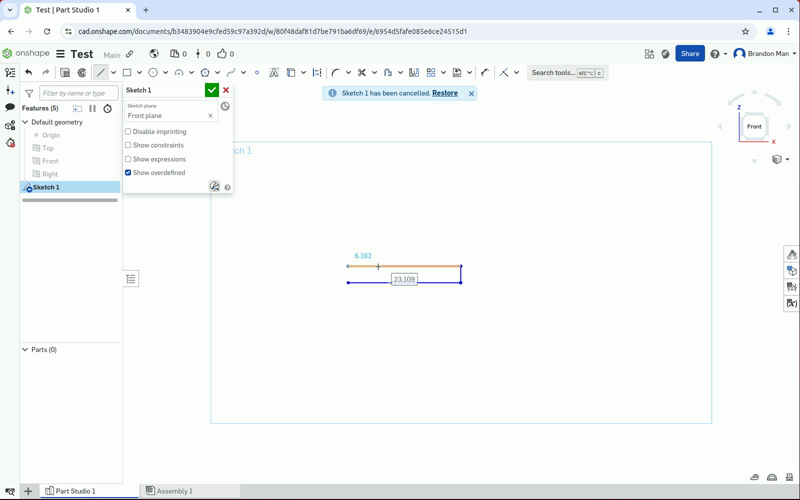
key_down(shift)
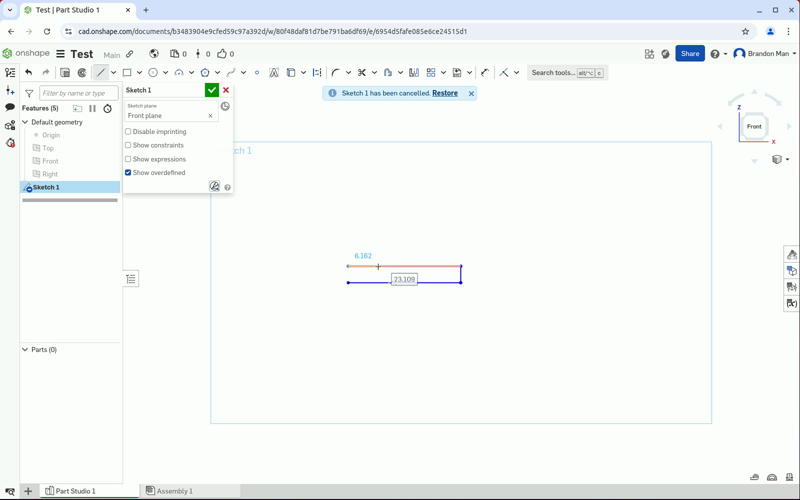
mouse_move(348, 282)
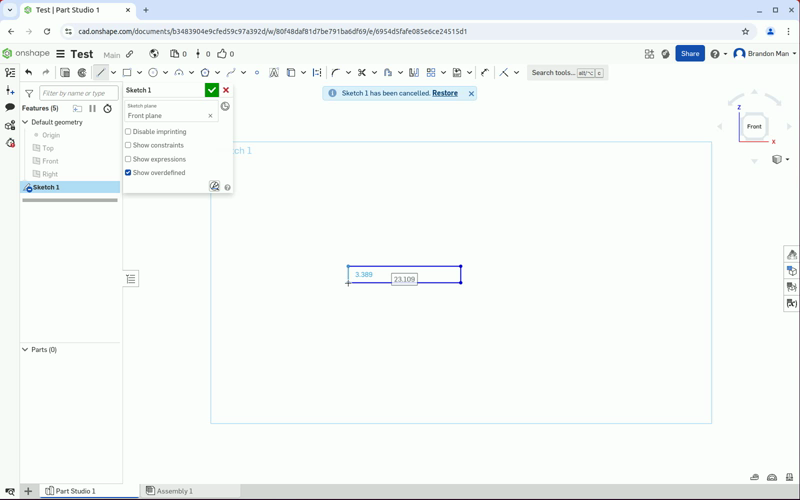
key_up(shift)
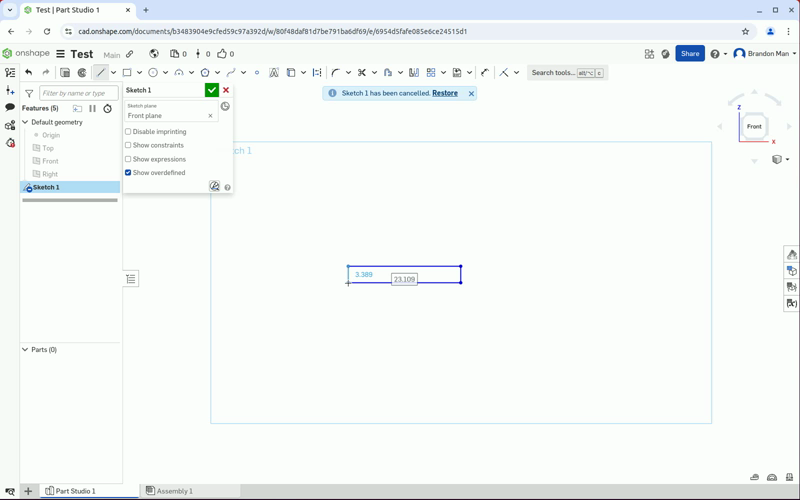
click(348, 282)
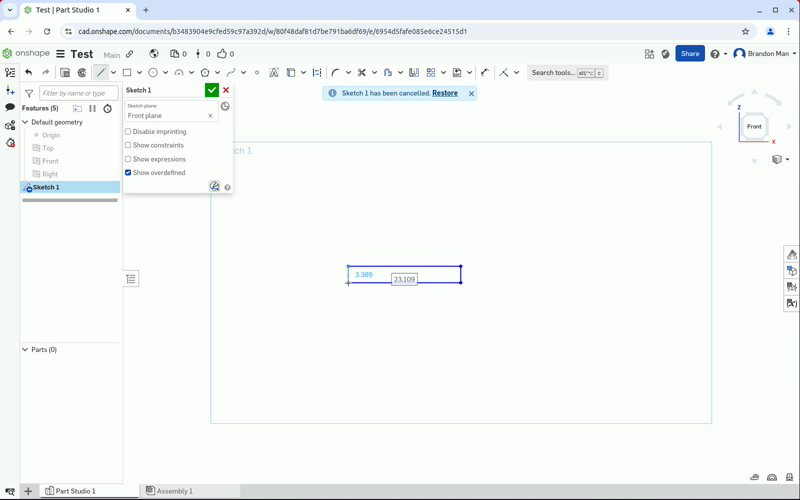
key(esc)
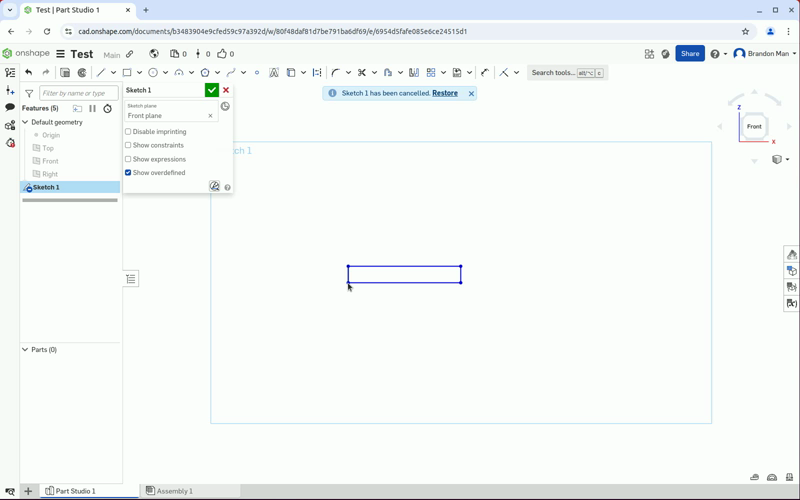
mouse_move(364, 273)
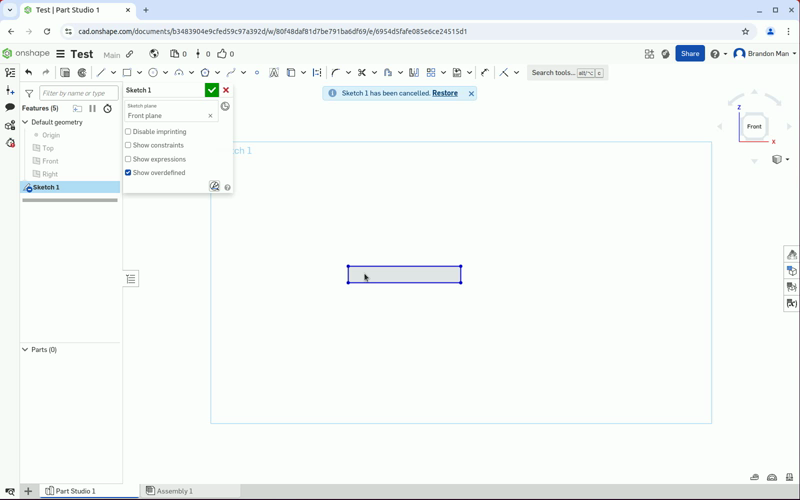
click(364, 273)
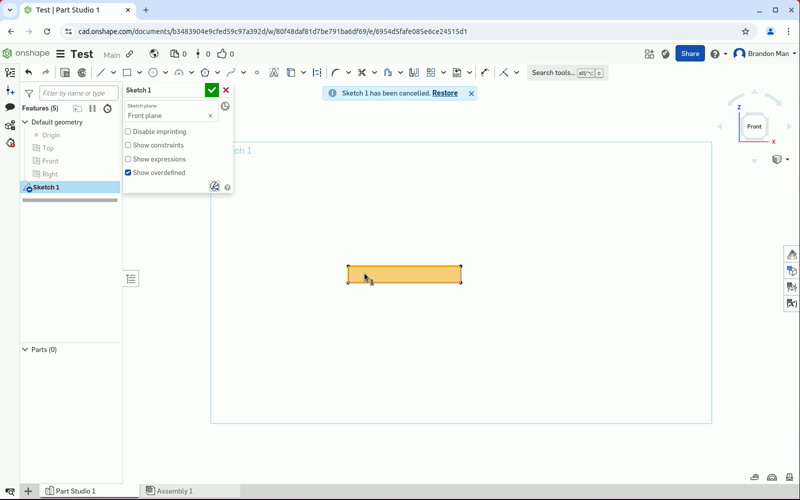
mouse_move(73, 352)
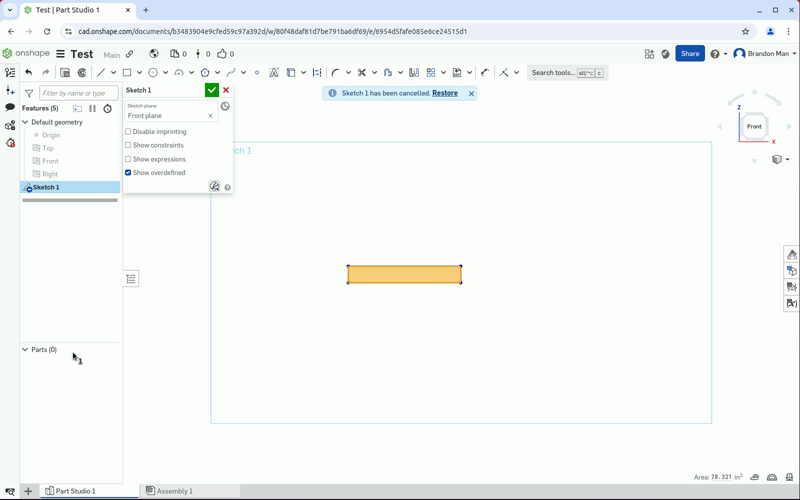
key(shift+y)
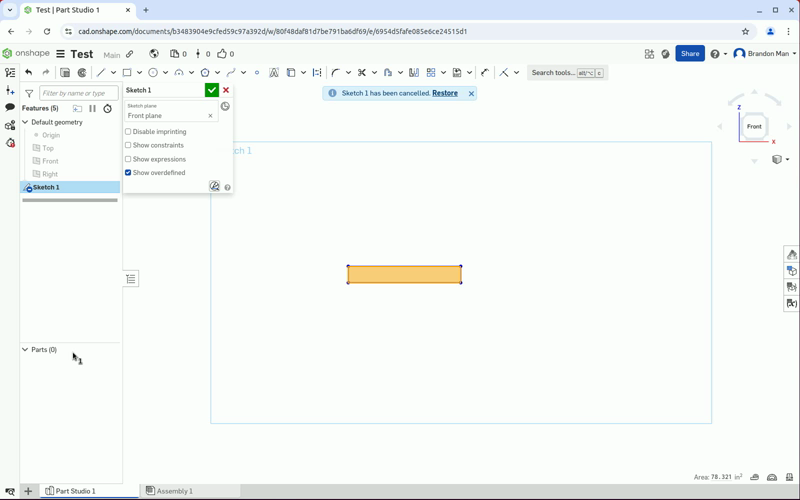
key(shift+e)
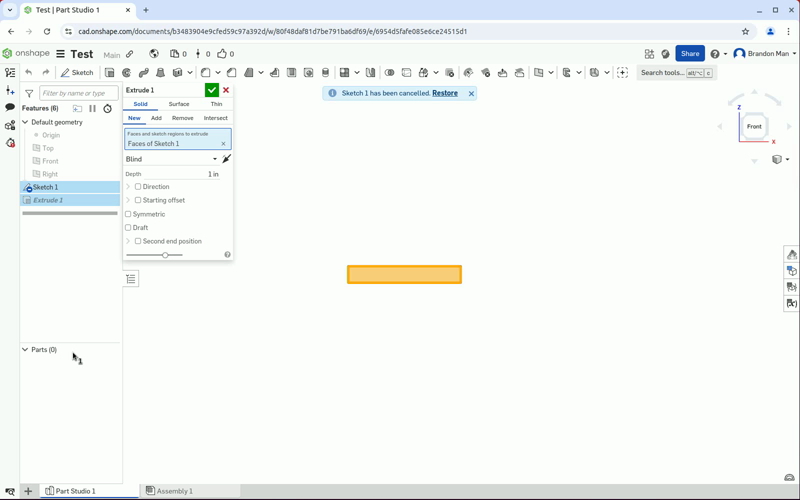
mouse_move(143, 106)
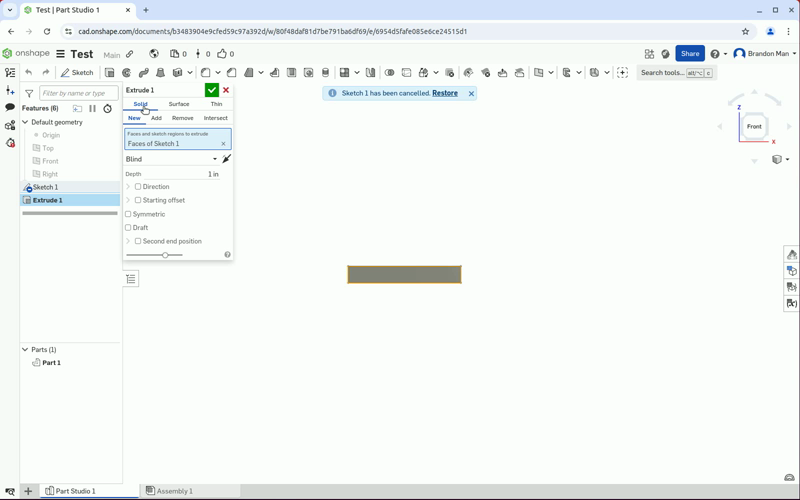
click(143, 106)
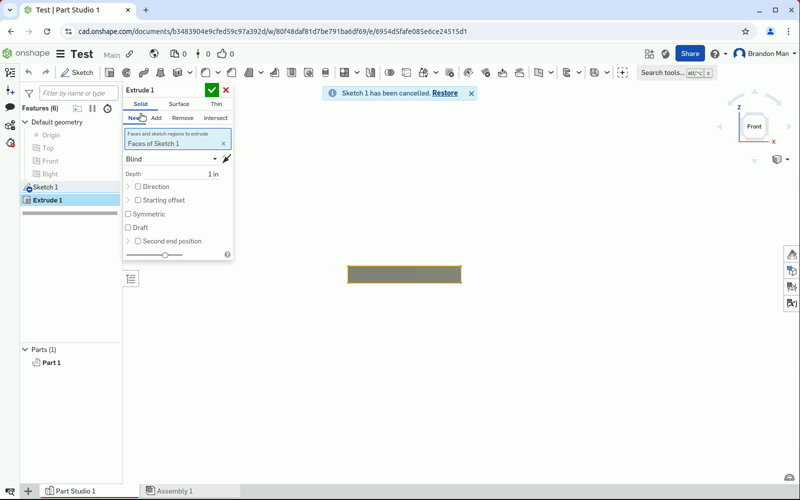
mouse_move(137, 120)
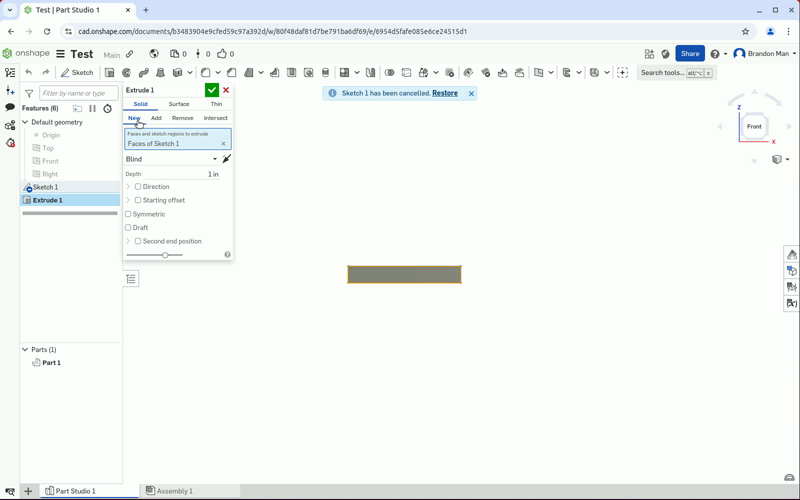
click(137, 120)
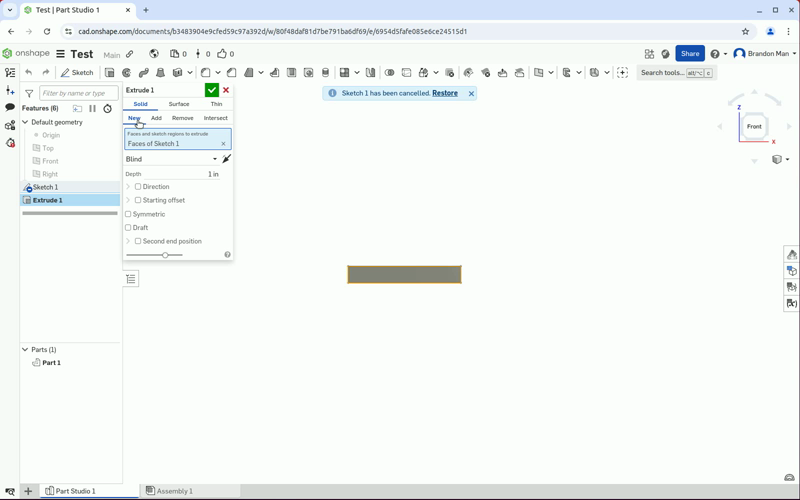
key(tab, 4)
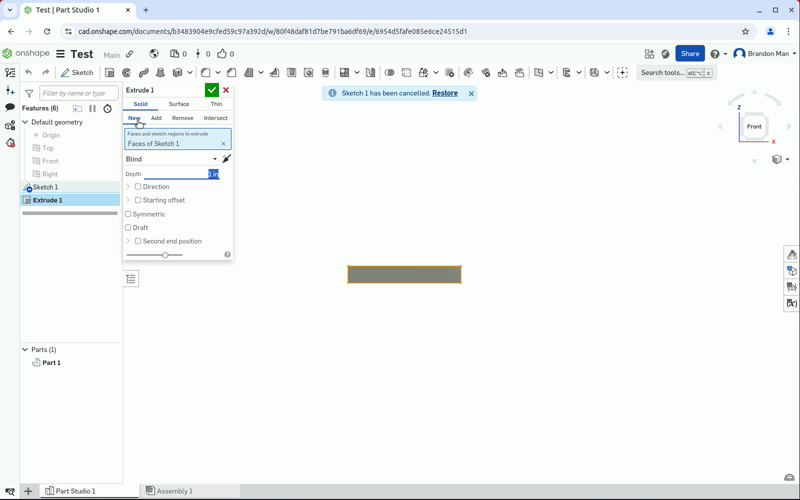
text(1.685)
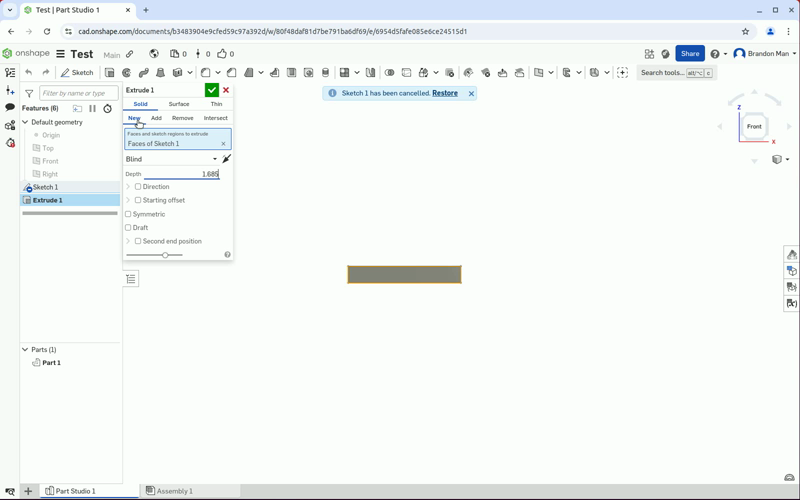
key(enter)
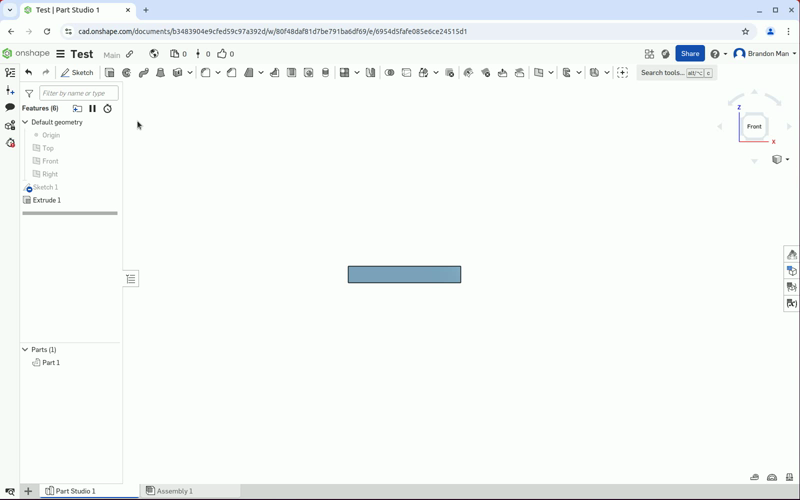
key(shift+h)
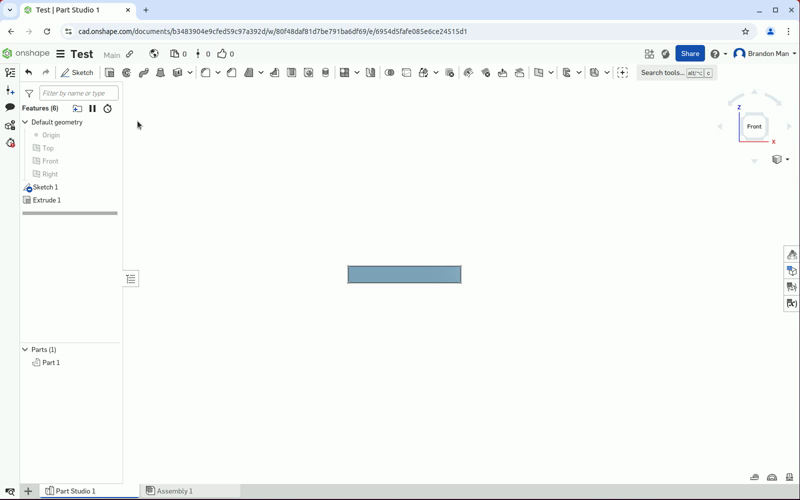
key(shift+h)
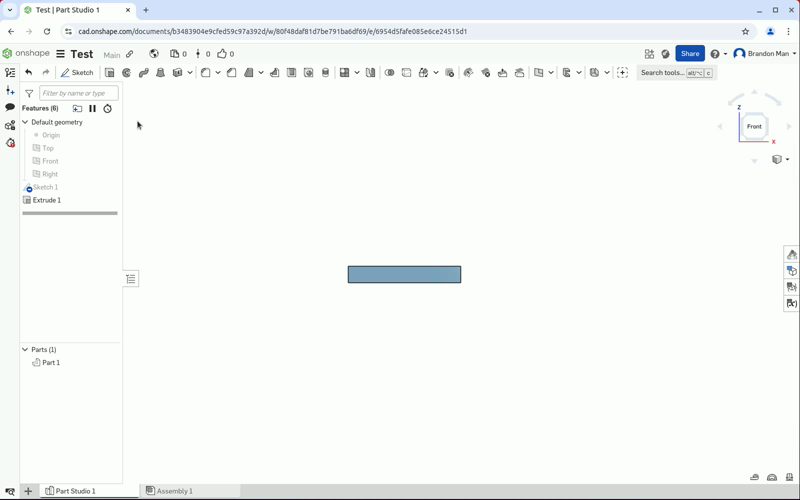
mouse_move(73, 189)
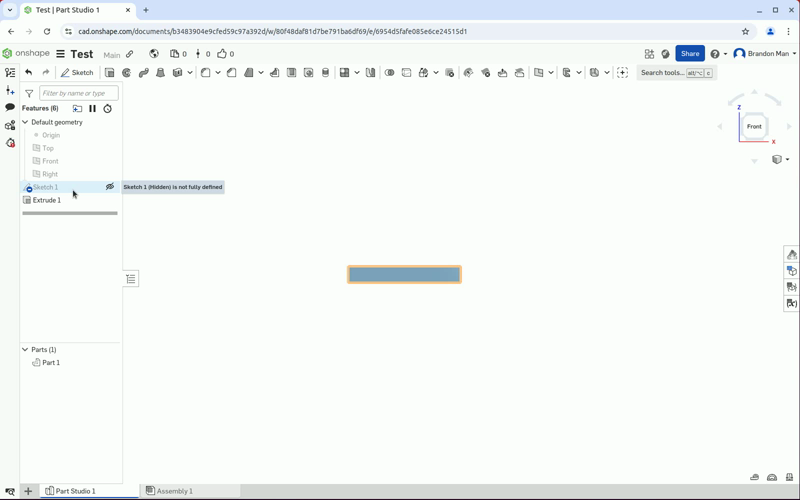
click(73, 189)
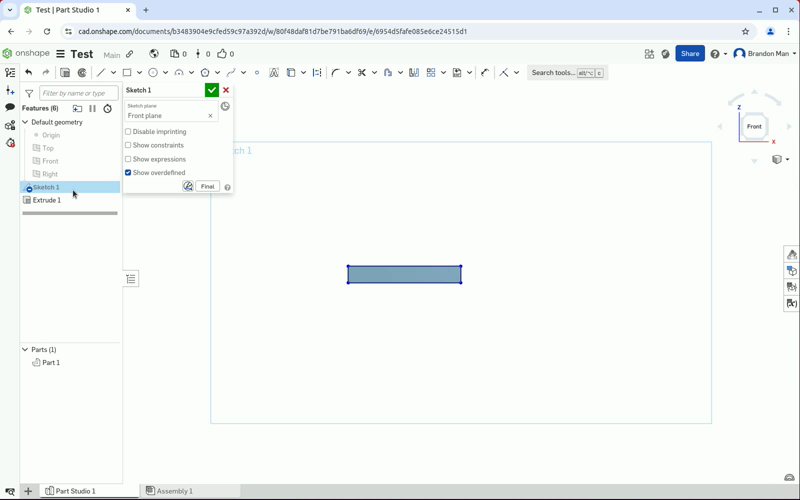
mouse_move(229, 92)
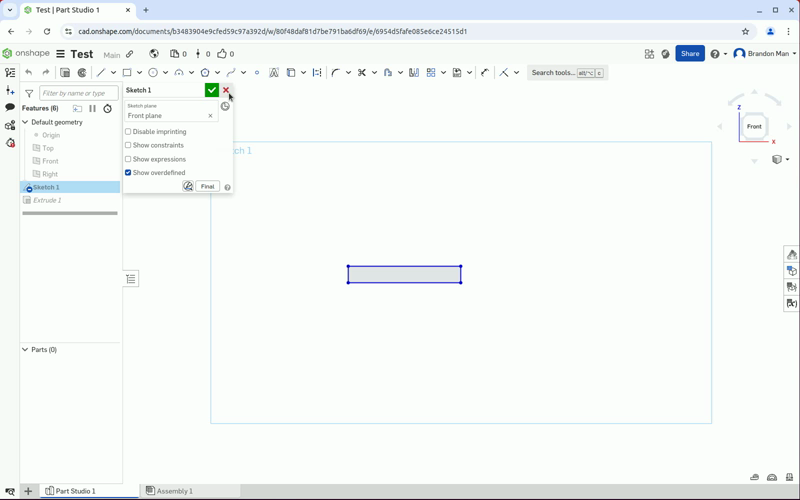
click(229, 92)
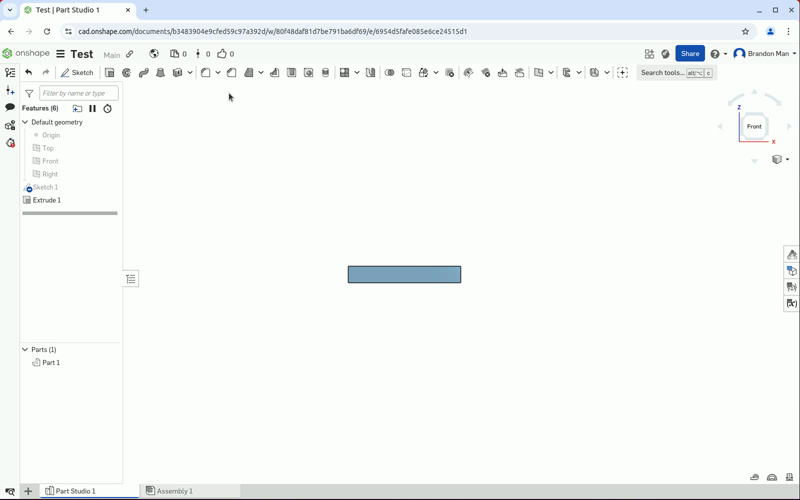
mouse_move(541, 75)
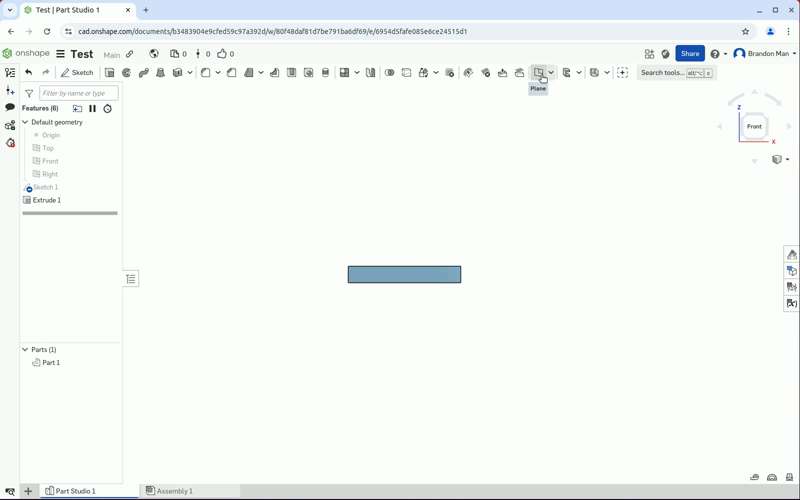
click(541, 75)
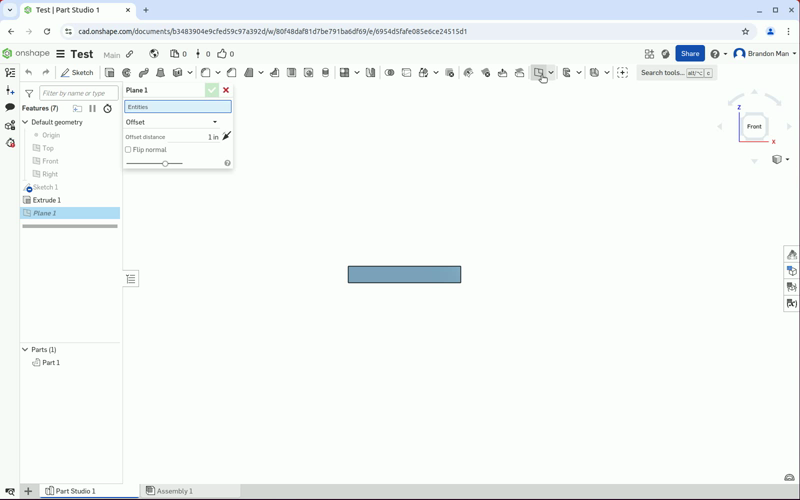
mouse_move(73, 163)
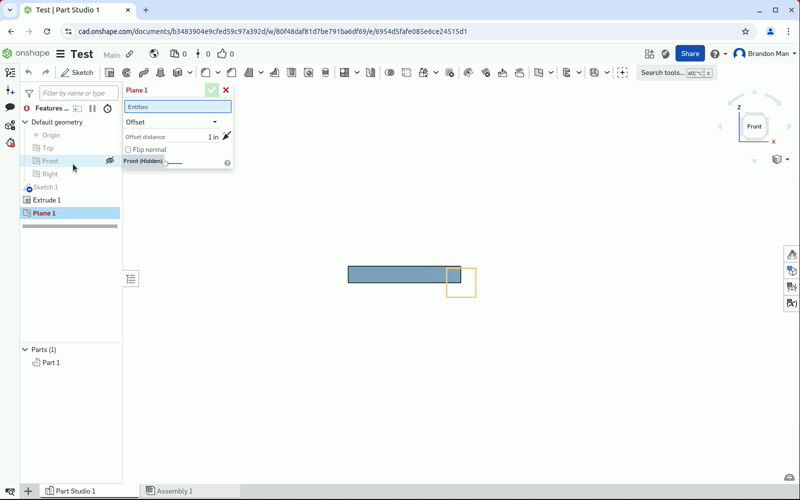
click(73, 163)
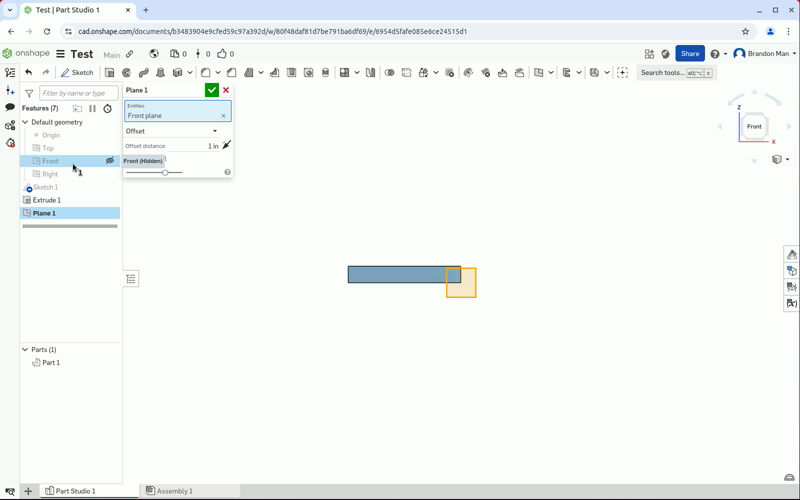
key(tab, 2)
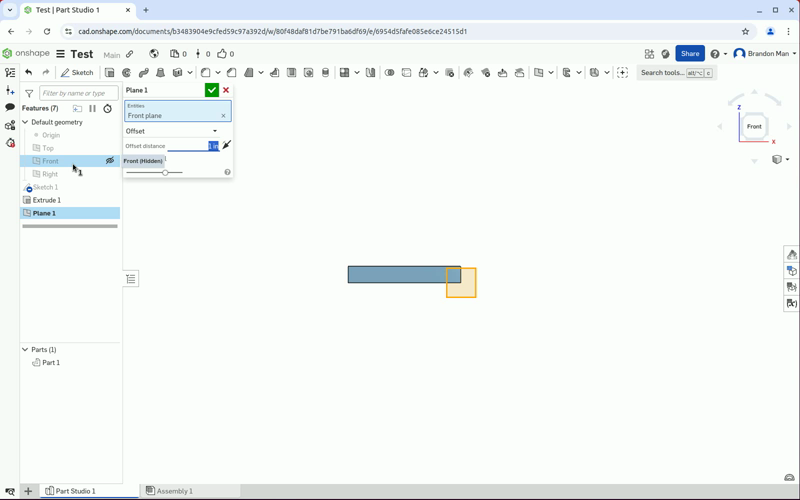
text(1.695)
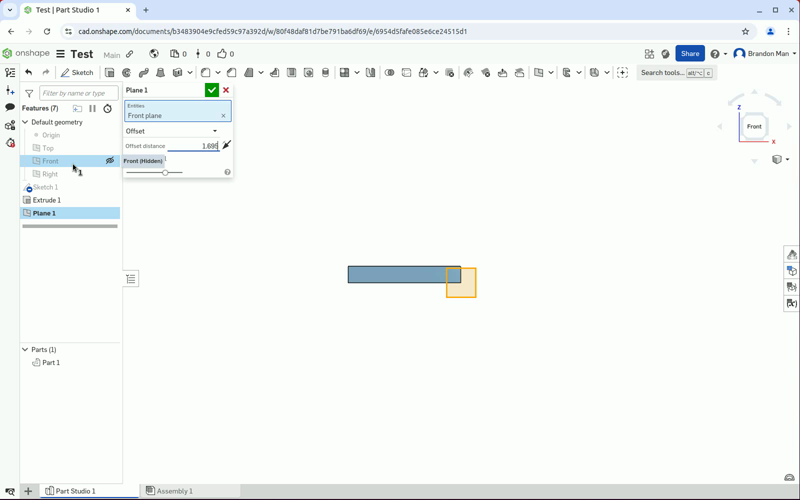
key(enter, 2)
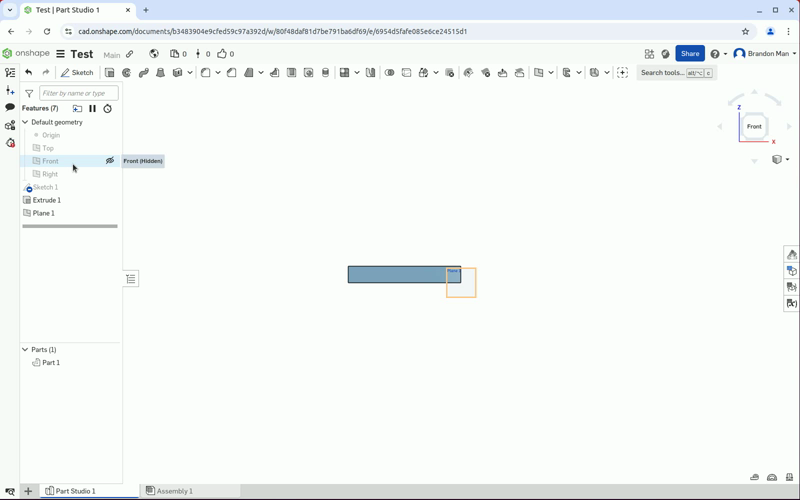
key(shift+s)
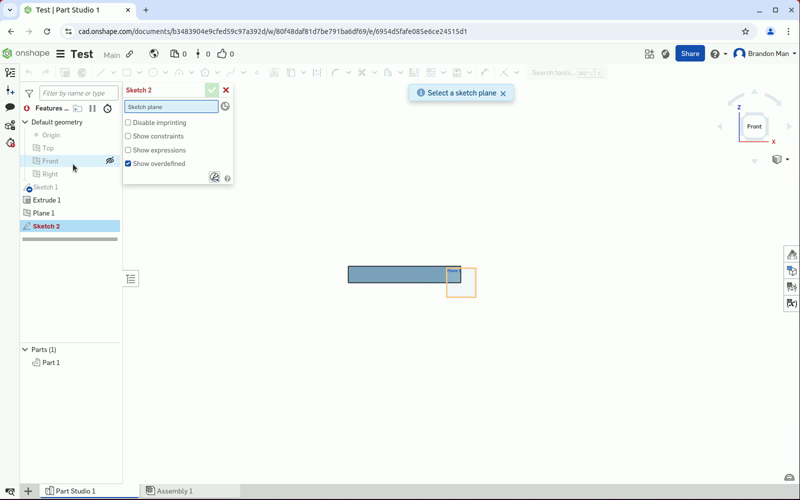
mouse_move(73, 215)
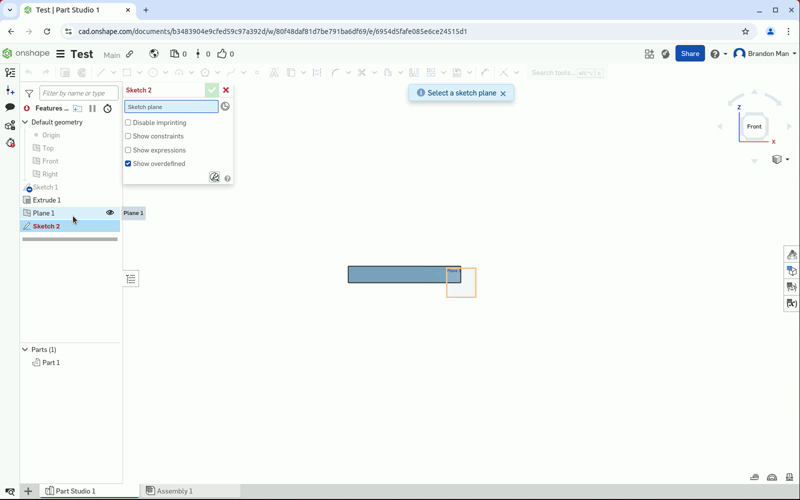
click(73, 215)
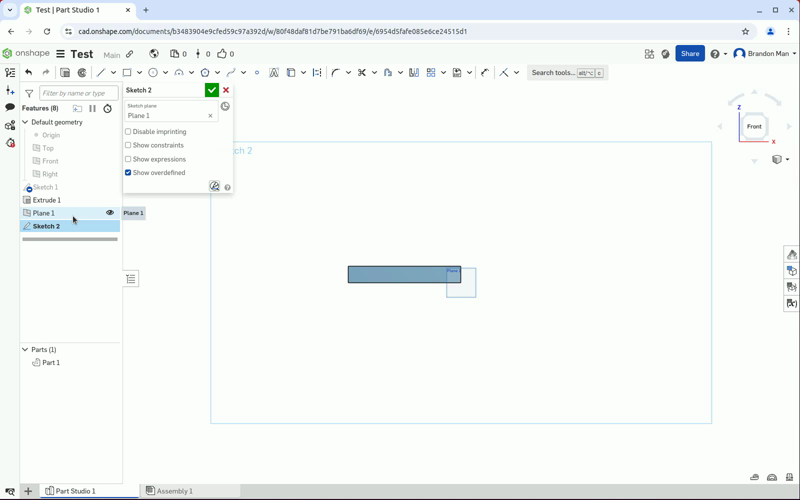
mouse_move(73, 352)
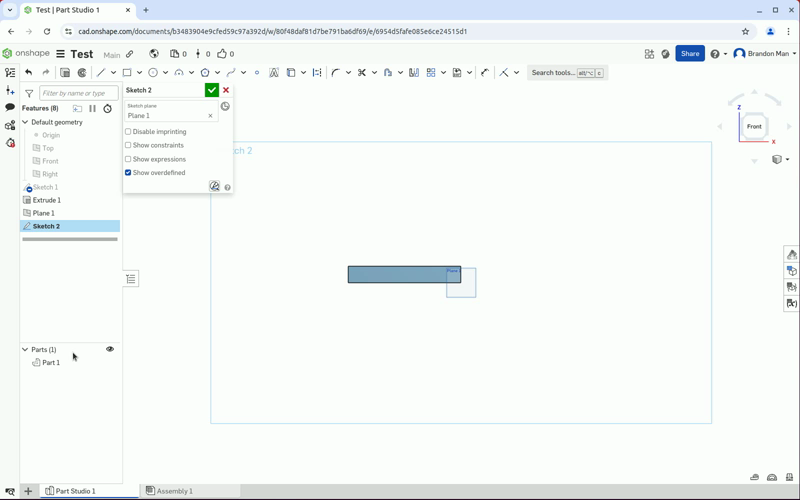
key(y)
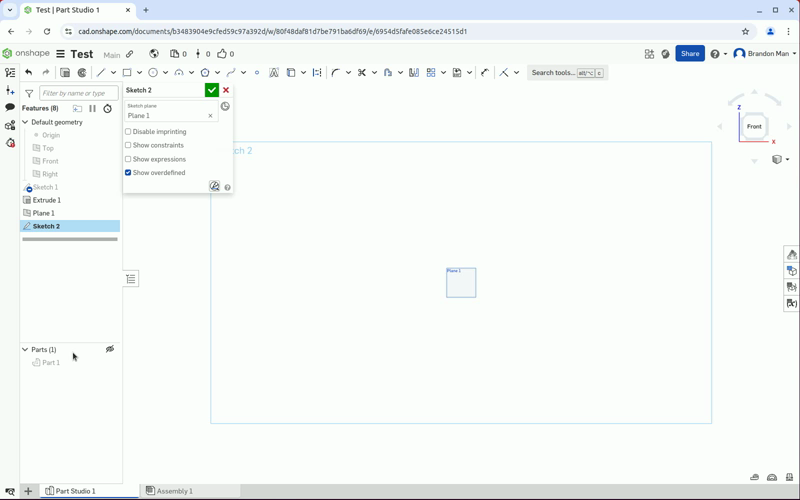
key(l)
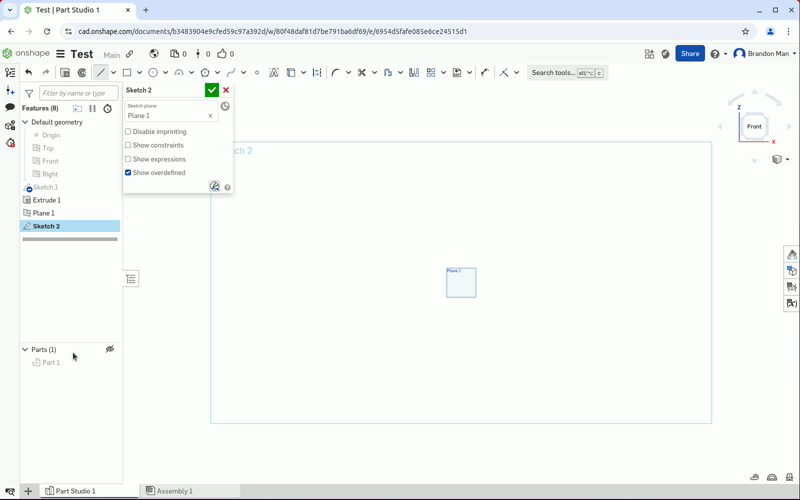
key_down(shift)
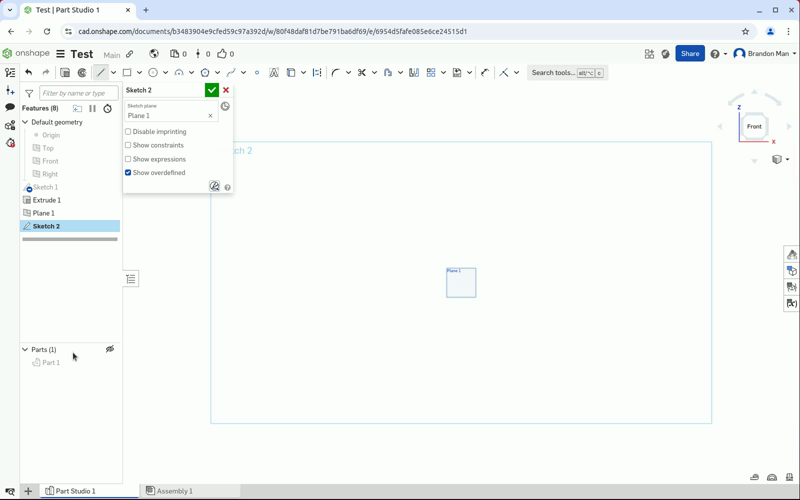
mouse_move(348, 282)
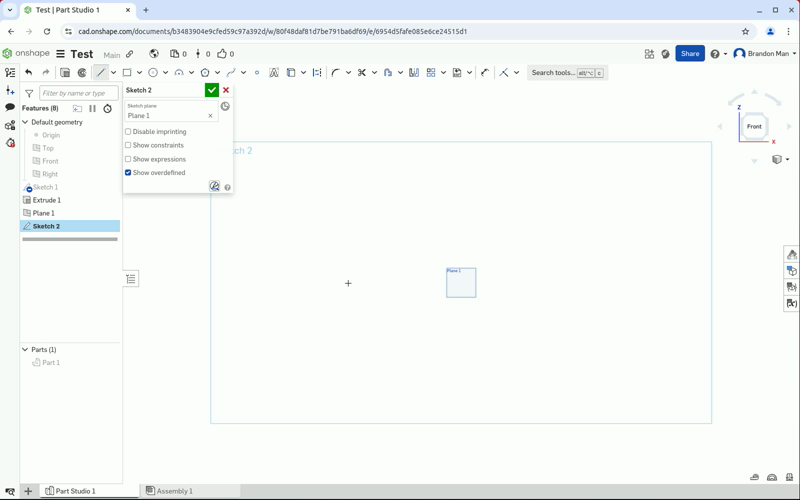
click(348, 282)
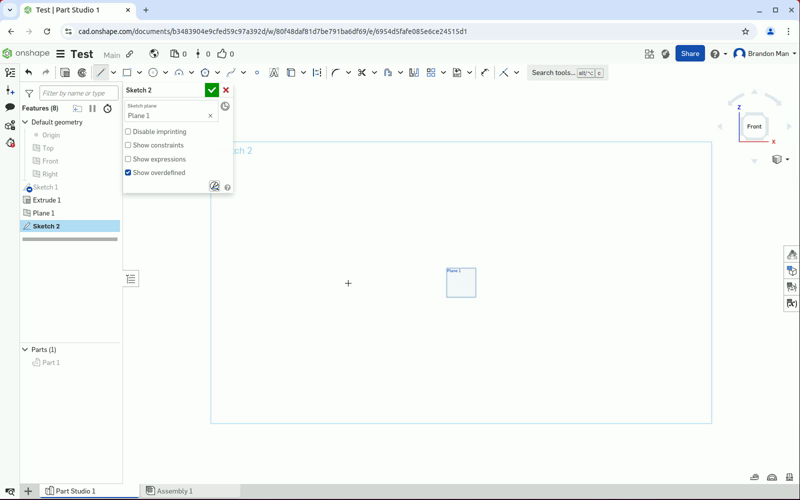
key_up(shift)
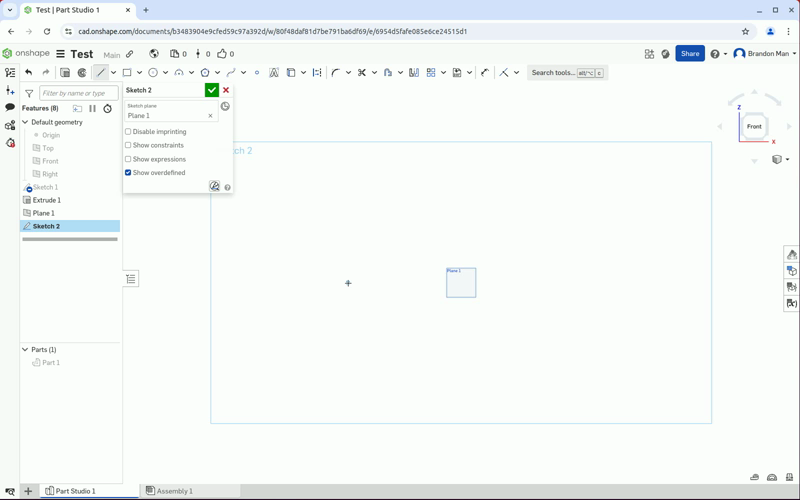
key_down(shift)
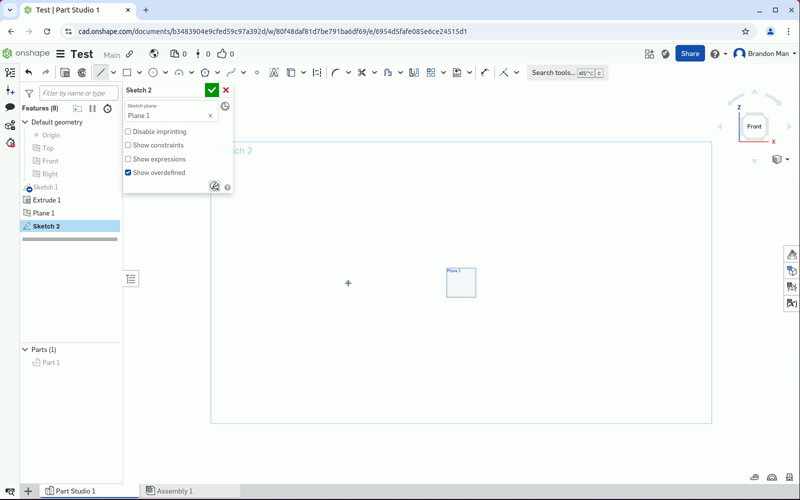
mouse_move(378, 282)
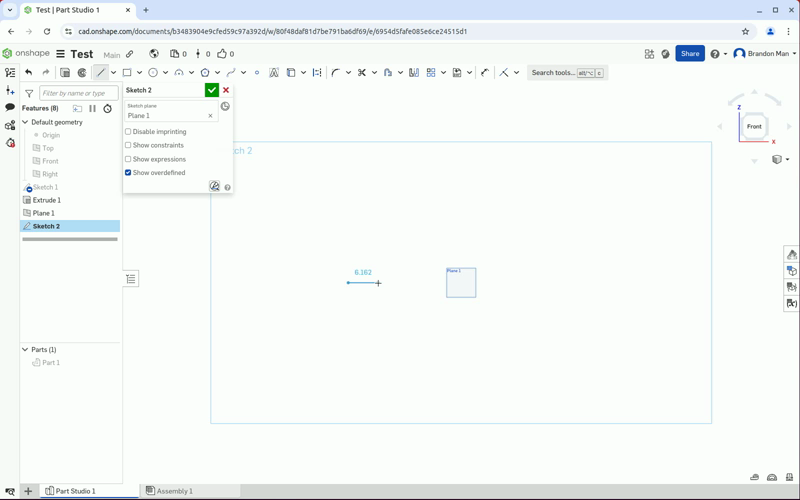
mouse_move(365, 282)
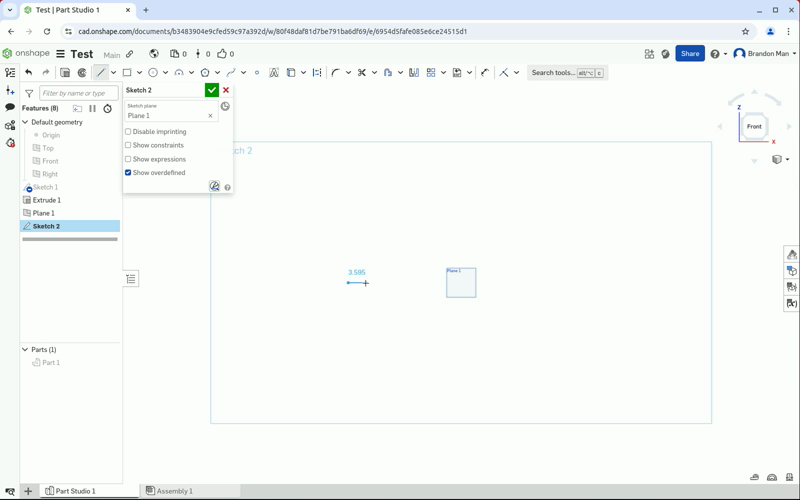
click(365, 282)
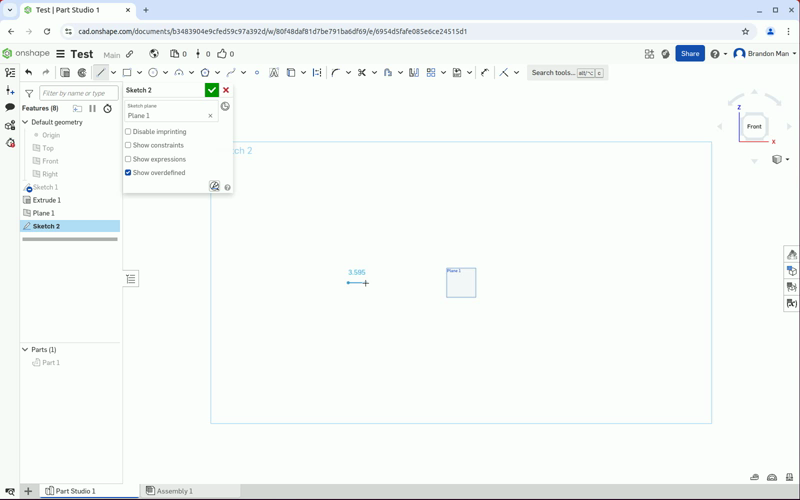
key_up(shift)
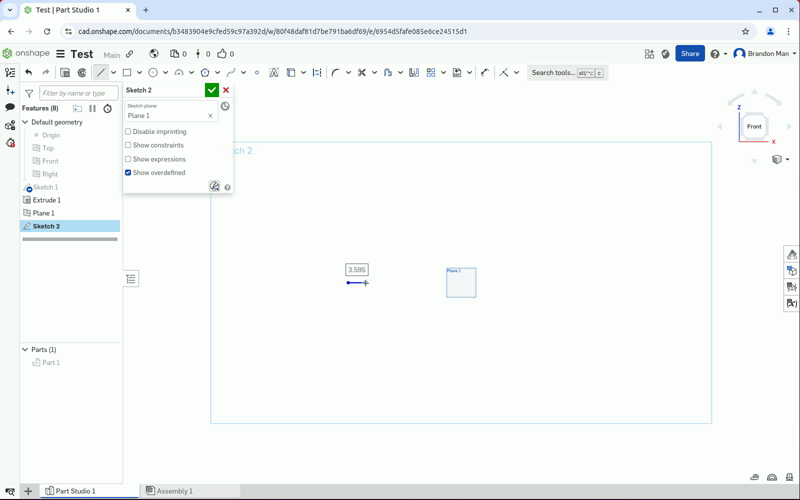
key_down(shift)
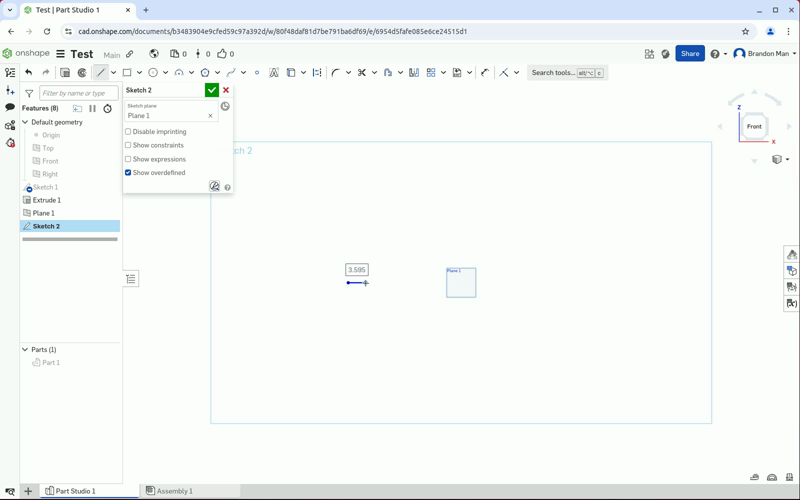
mouse_move(395, 282)
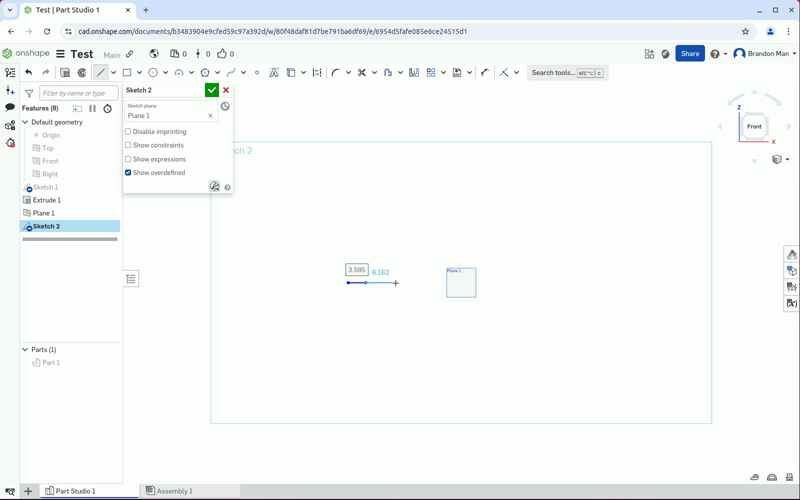
mouse_move(365, 265)
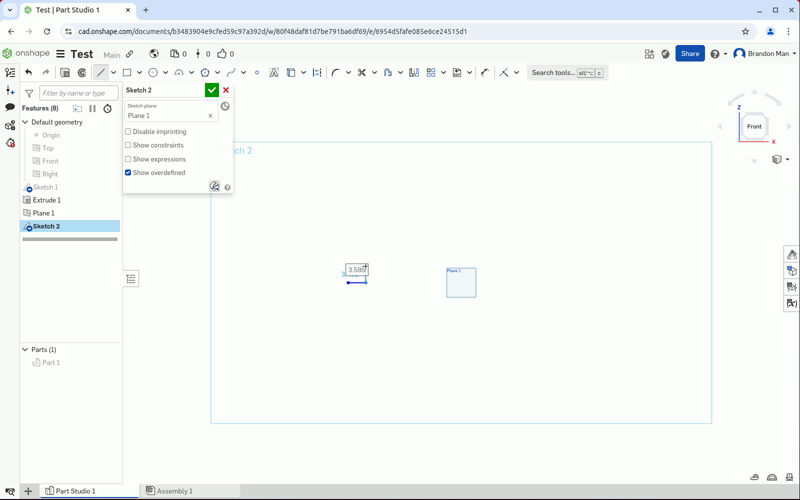
click(365, 265)
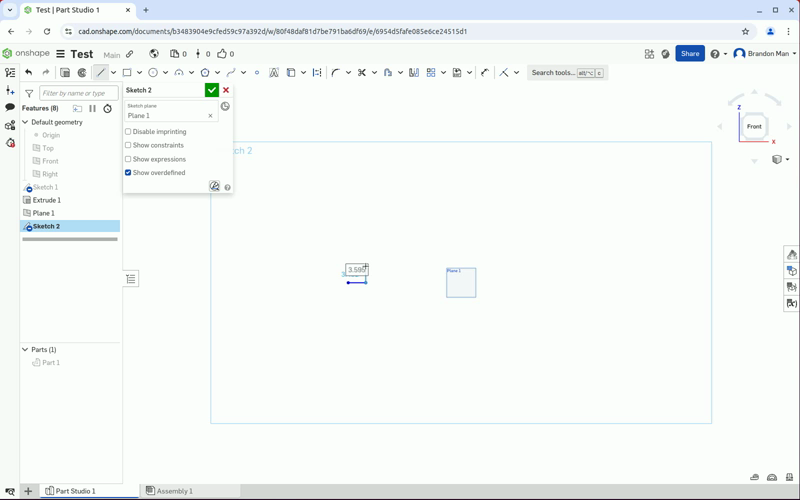
key_up(shift)
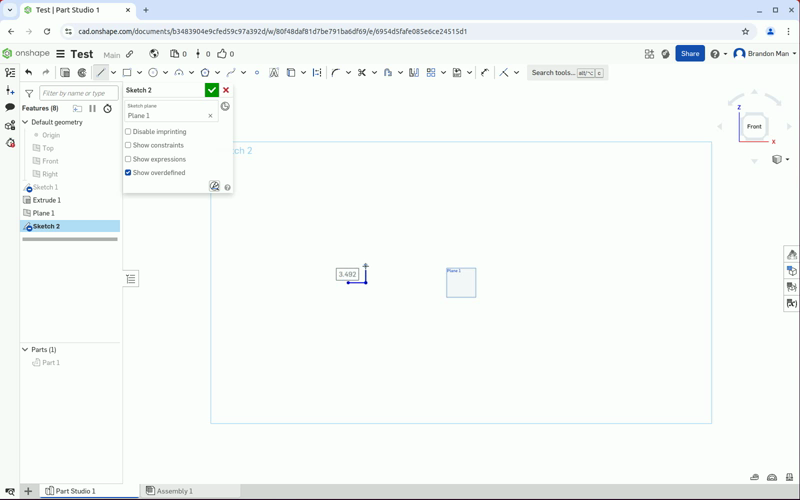
key_down(shift)
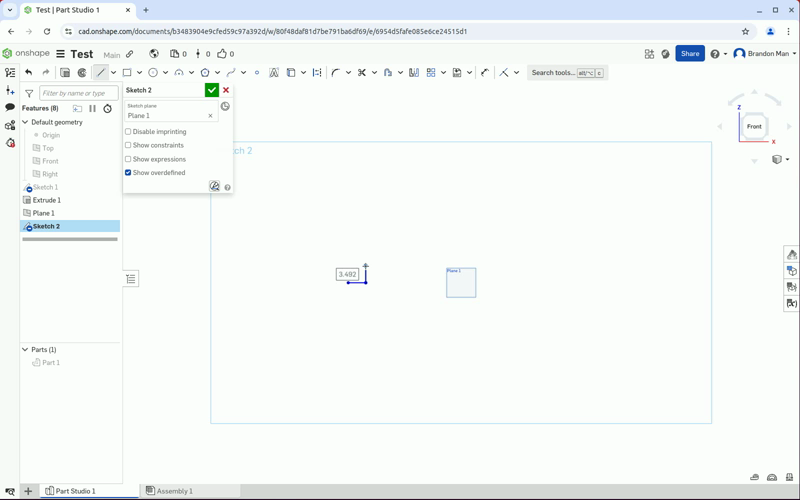
mouse_move(395, 265)
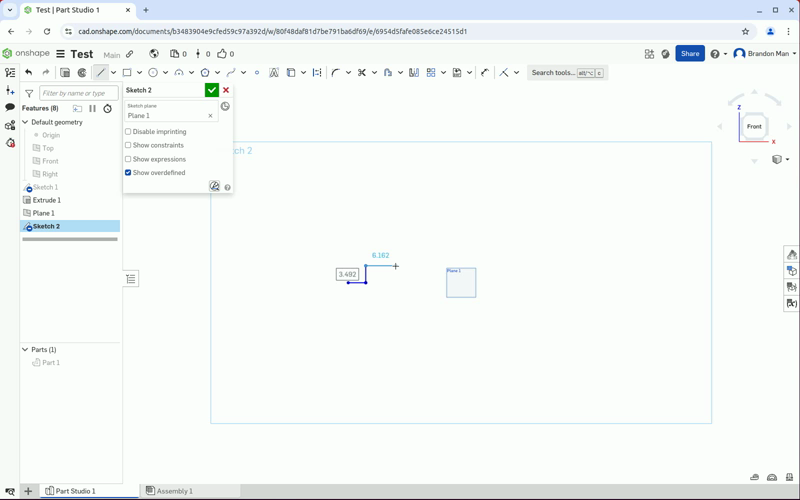
mouse_move(348, 265)
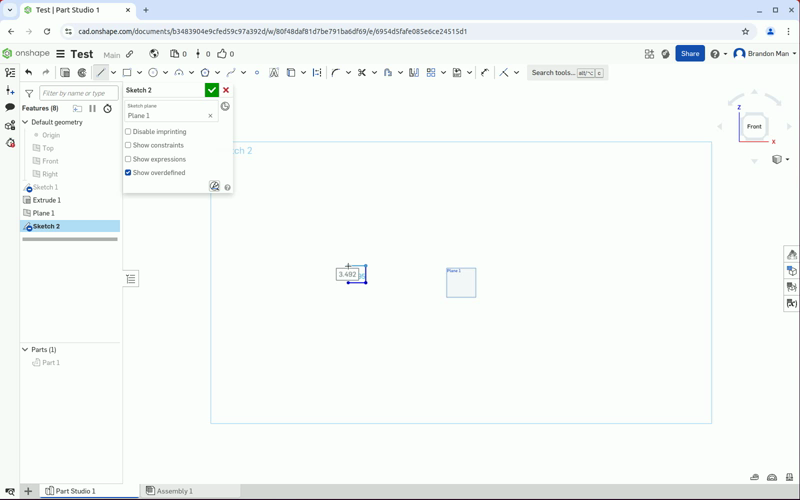
click(348, 265)
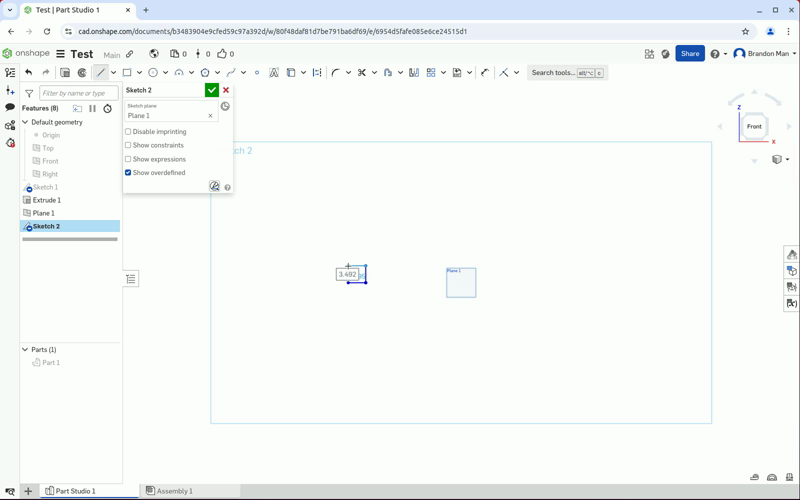
key_up(shift)
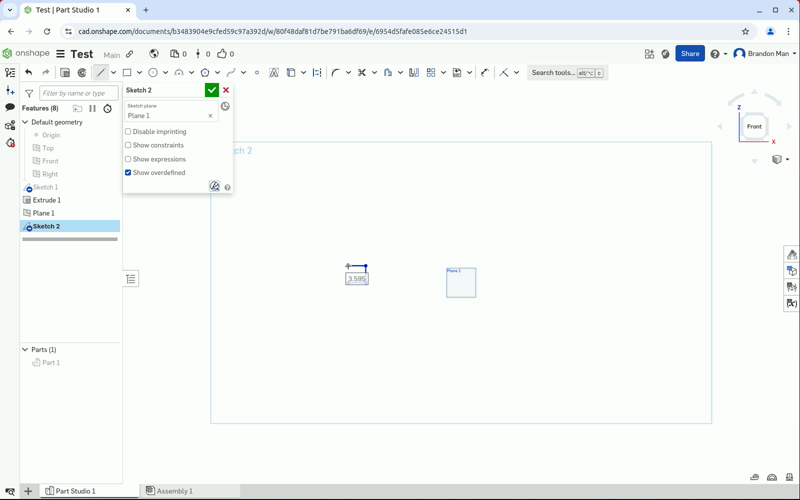
mouse_move(378, 265)
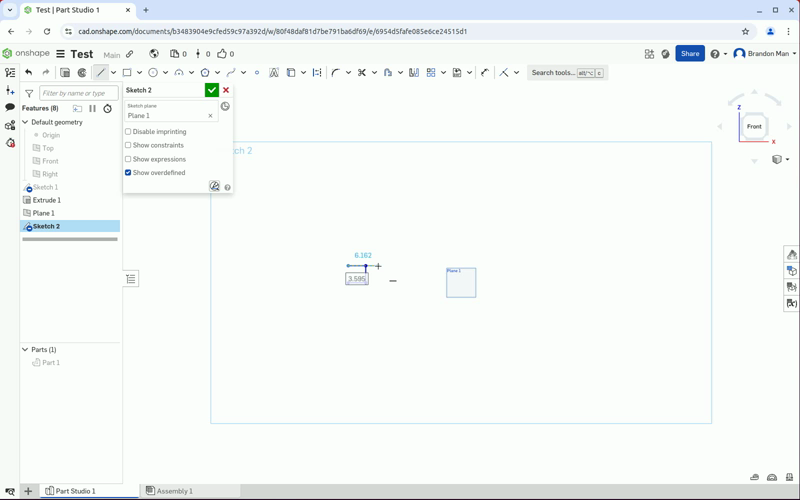
key_down(shift)
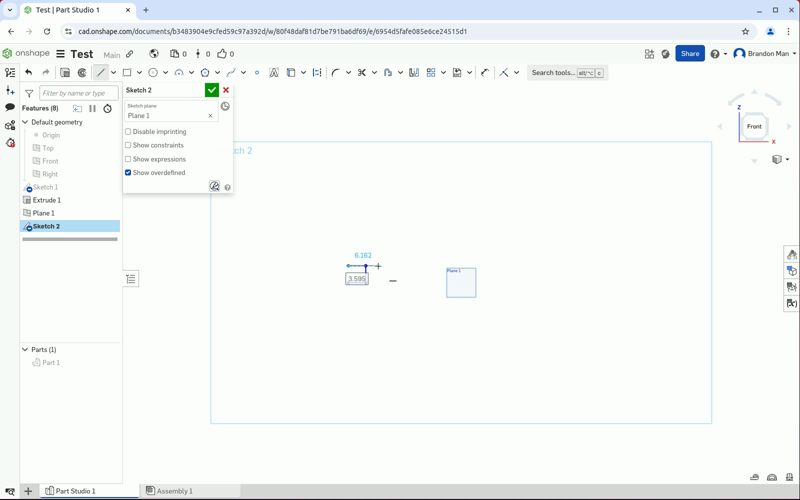
mouse_move(348, 282)
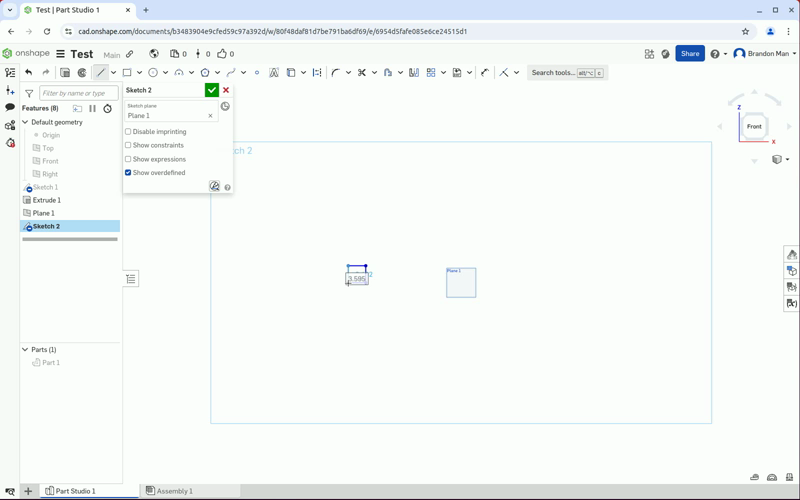
key_up(shift)
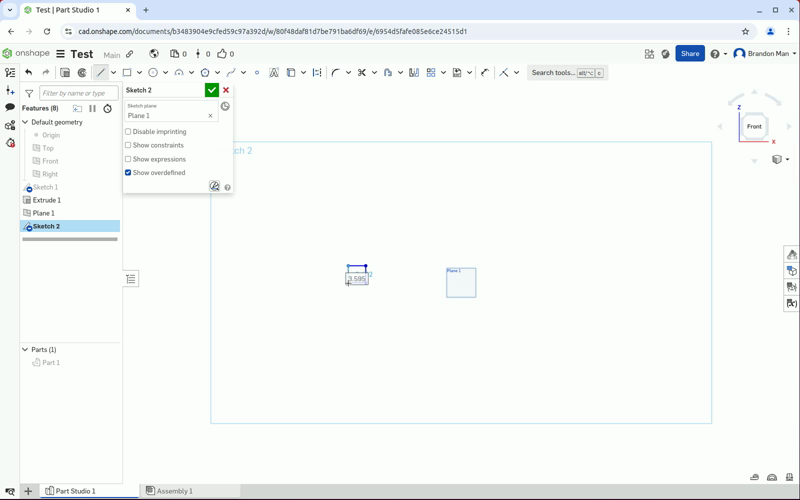
click(348, 282)
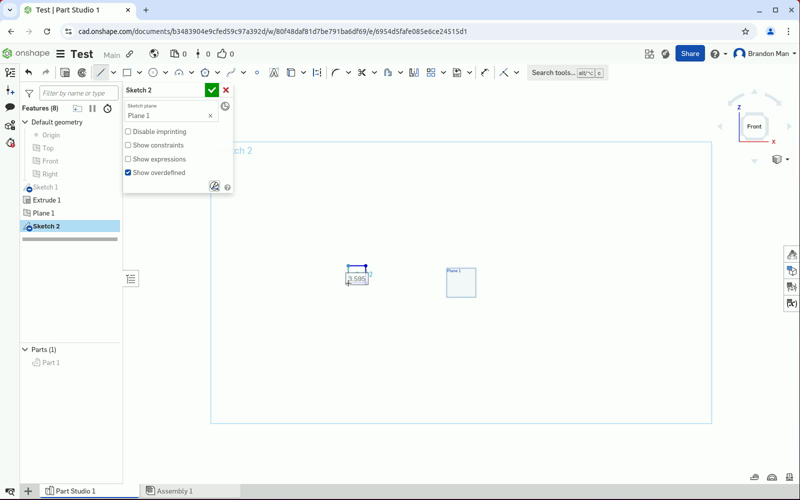
key(esc)
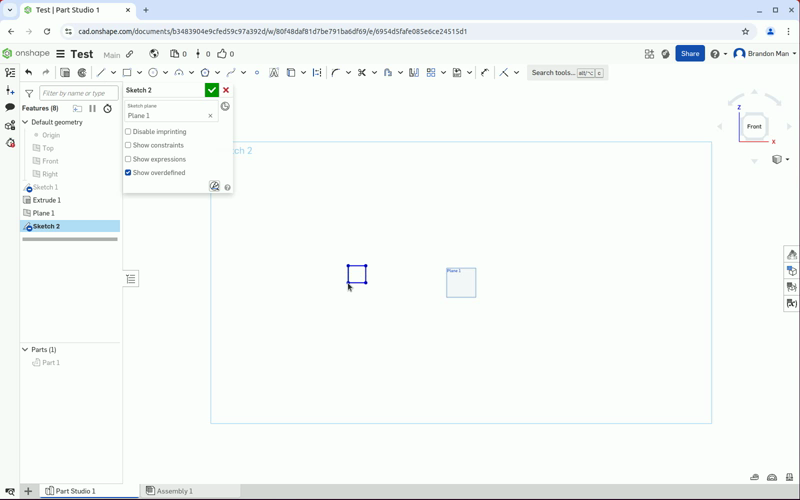
mouse_move(352, 272)
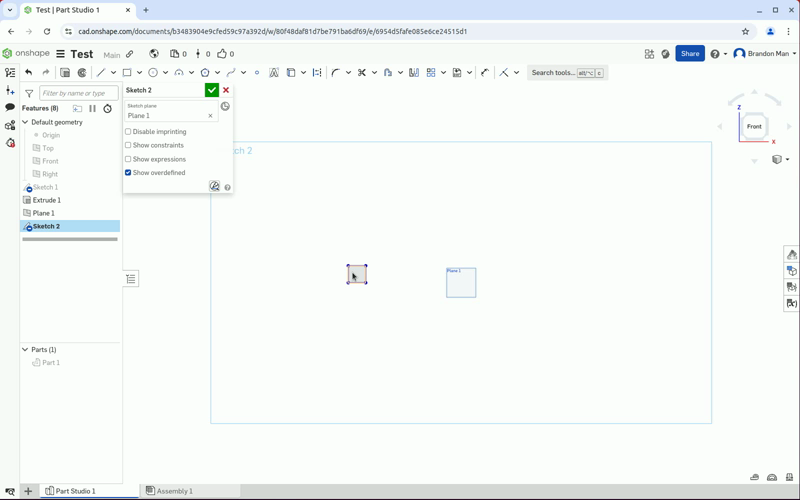
scroll(6)
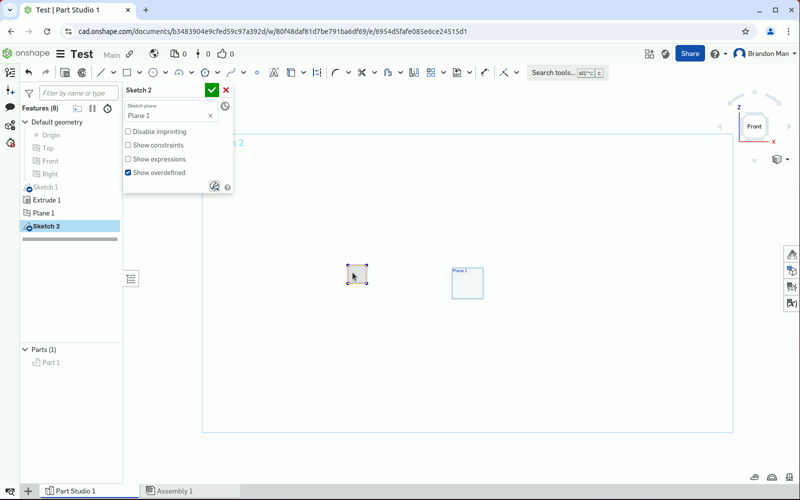
scroll(6)
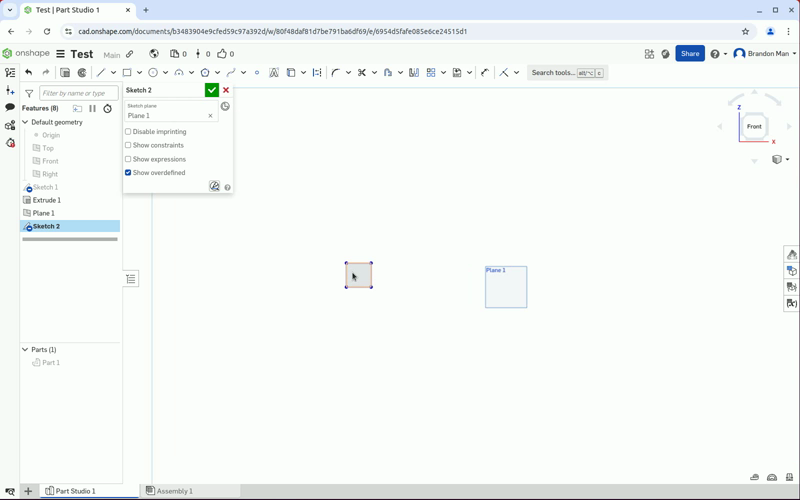
scroll(6)
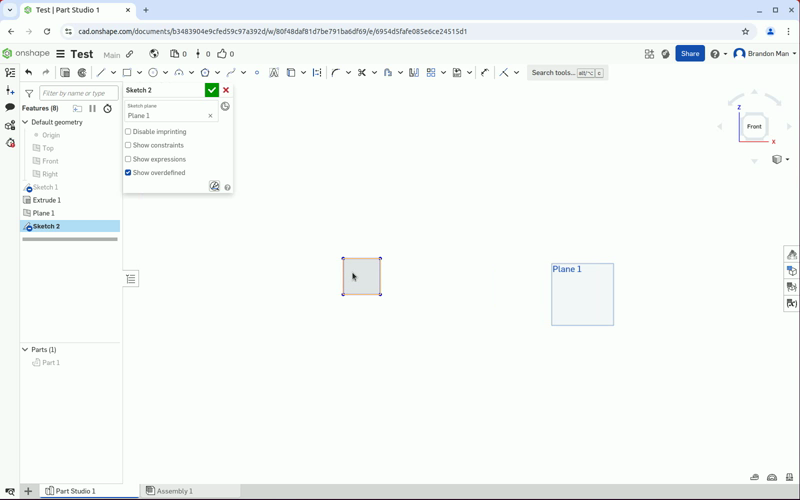
scroll(6)
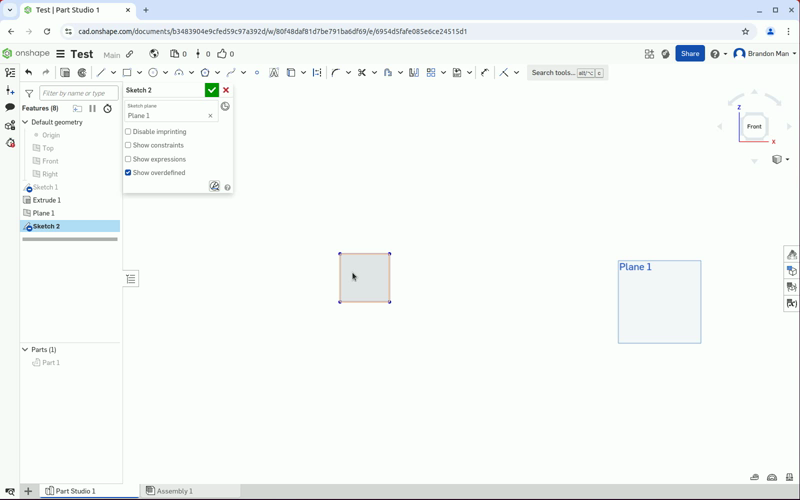
scroll(6)
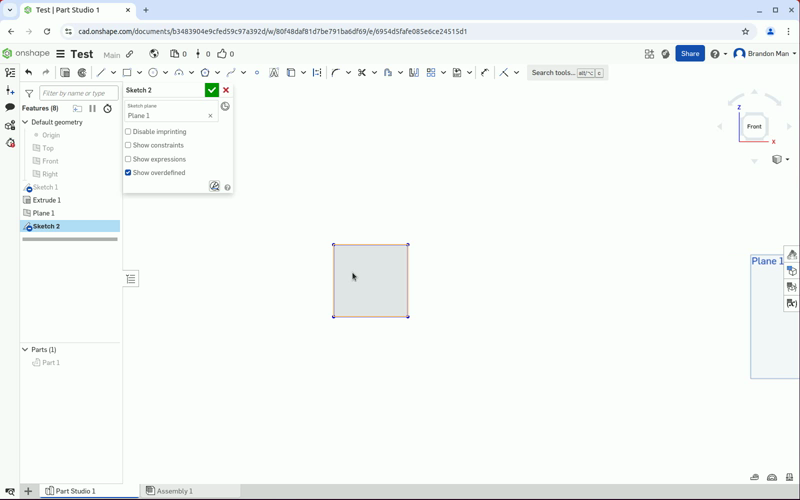
scroll(6)
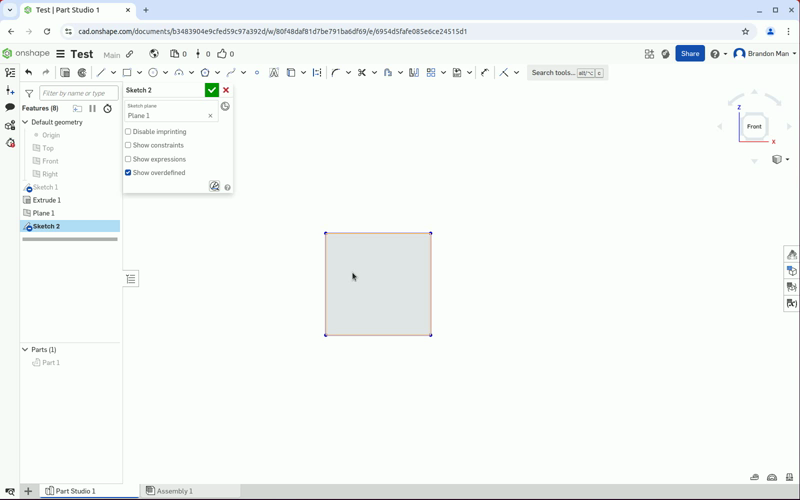
scroll(6)
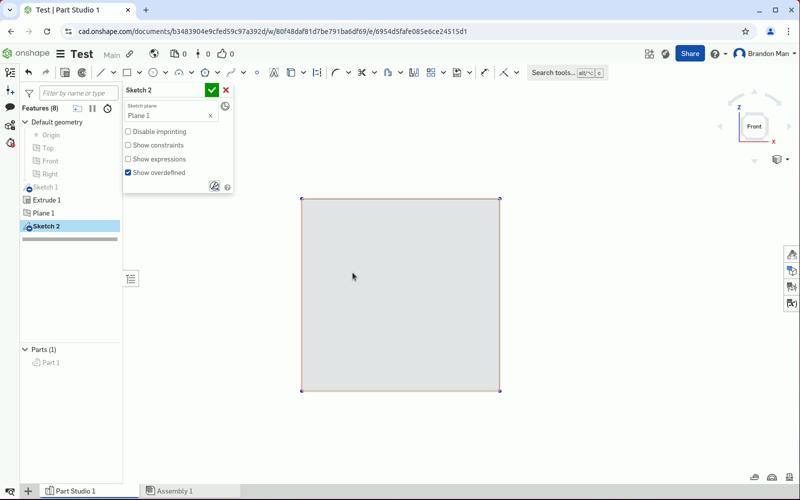
click(352, 272)
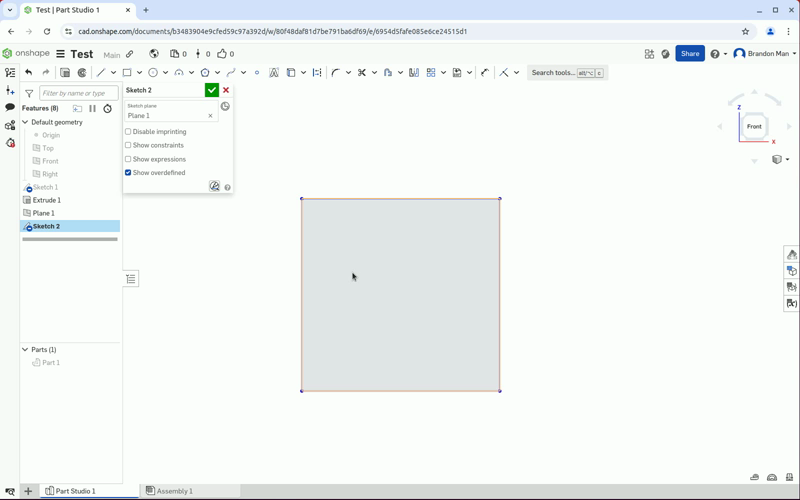
scroll(-6)
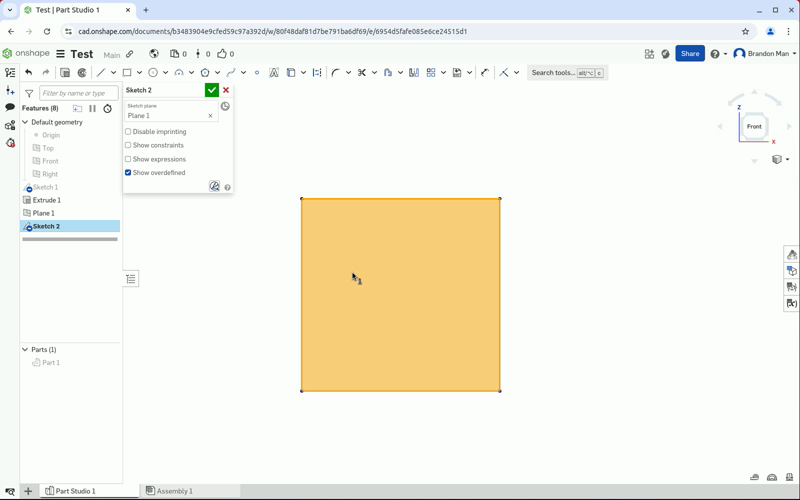
scroll(-6)
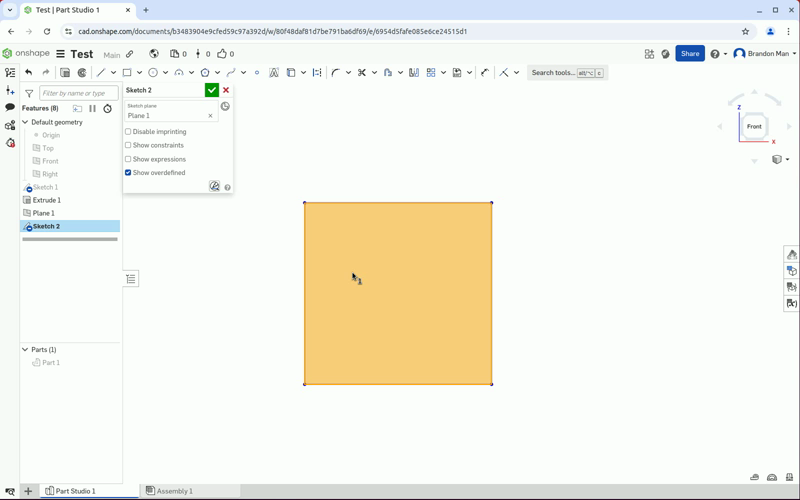
scroll(-6)
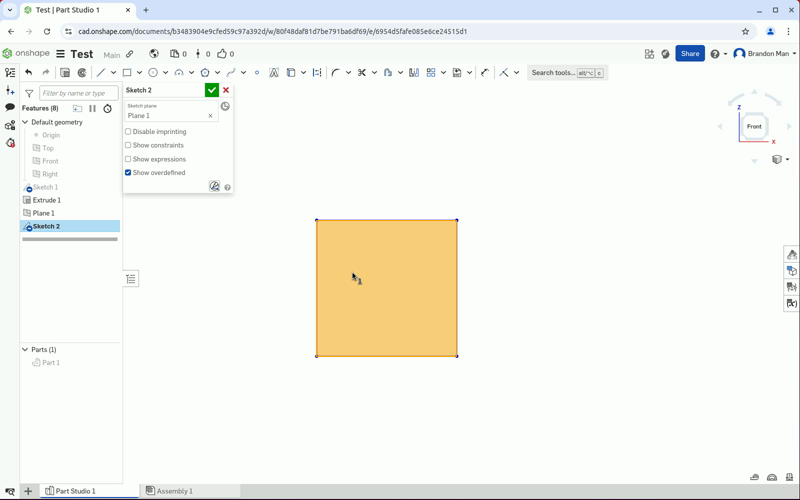
scroll(-6)
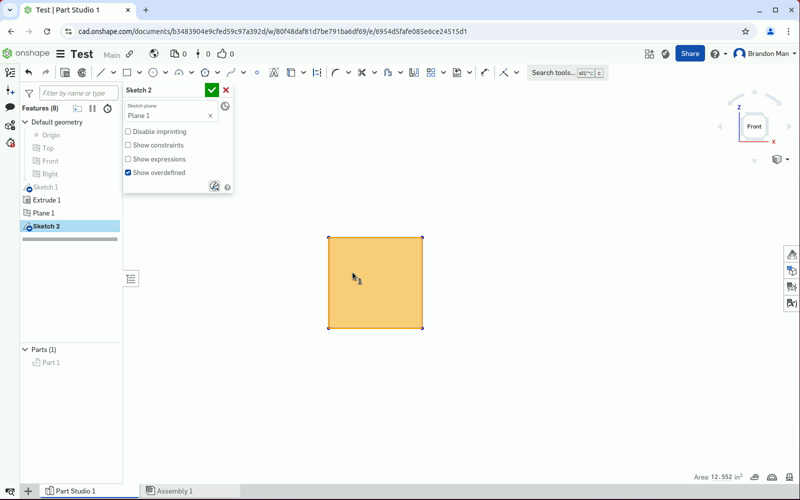
scroll(-6)
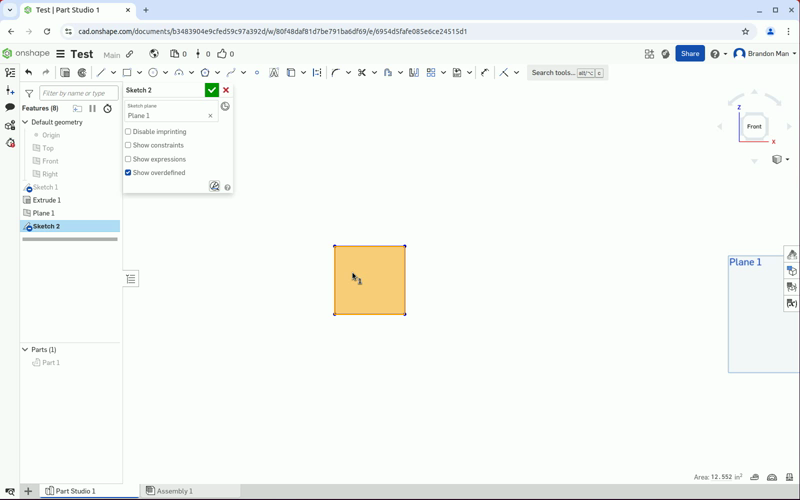
scroll(-6)
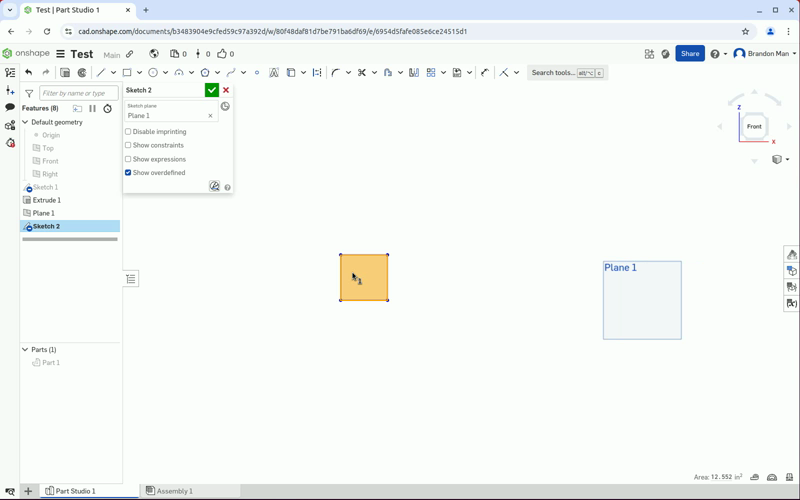
scroll(-6)
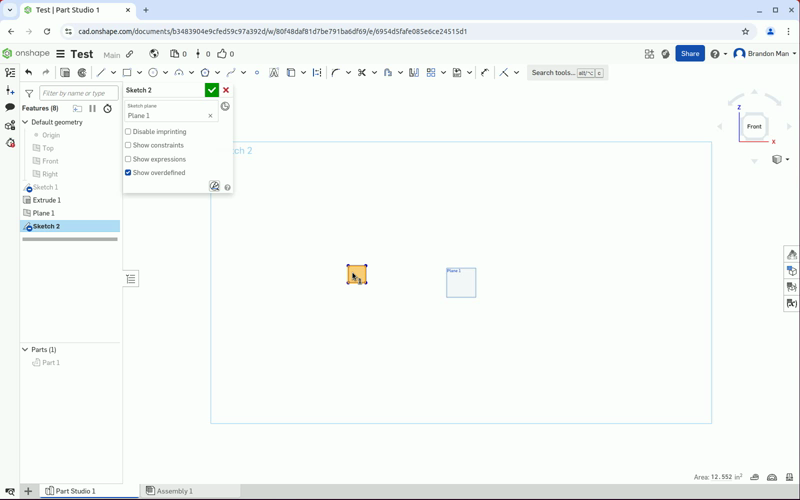
mouse_move(73, 352)
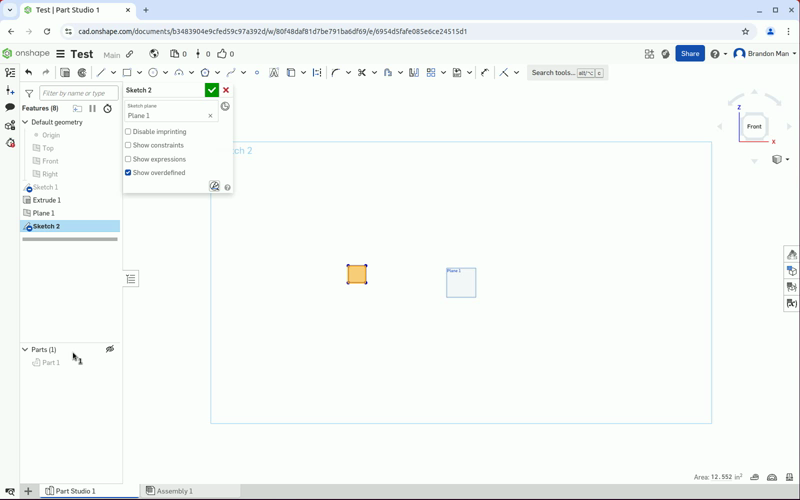
key(shift+y)
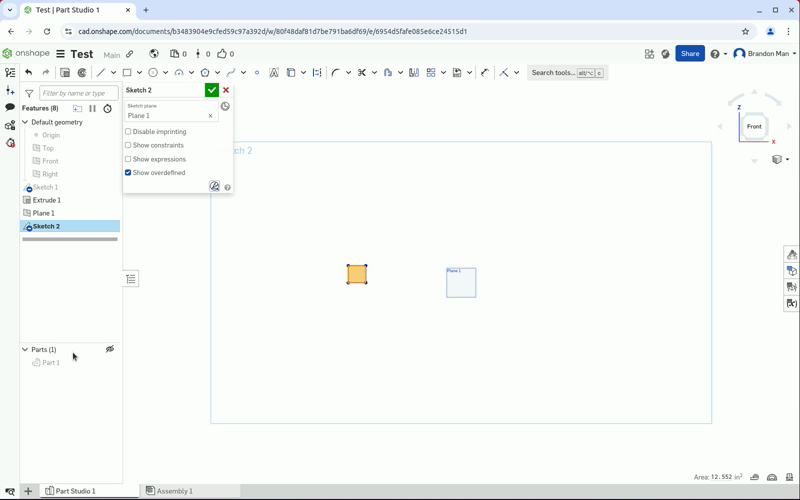
key(shift+e)
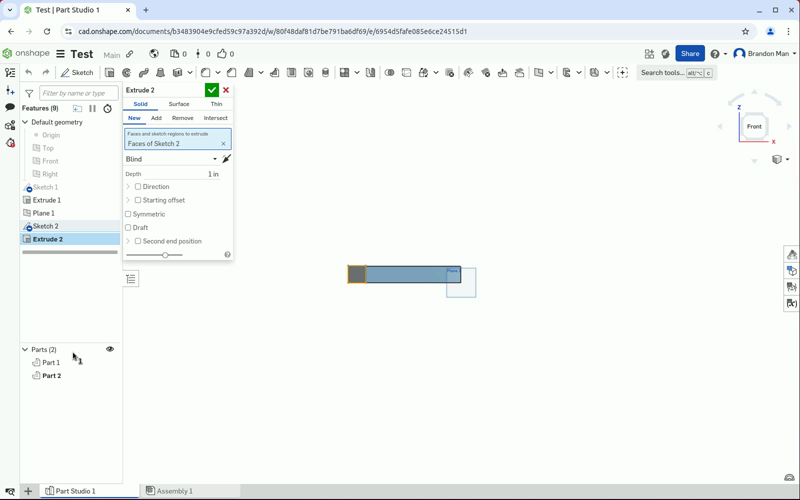
mouse_move(143, 106)
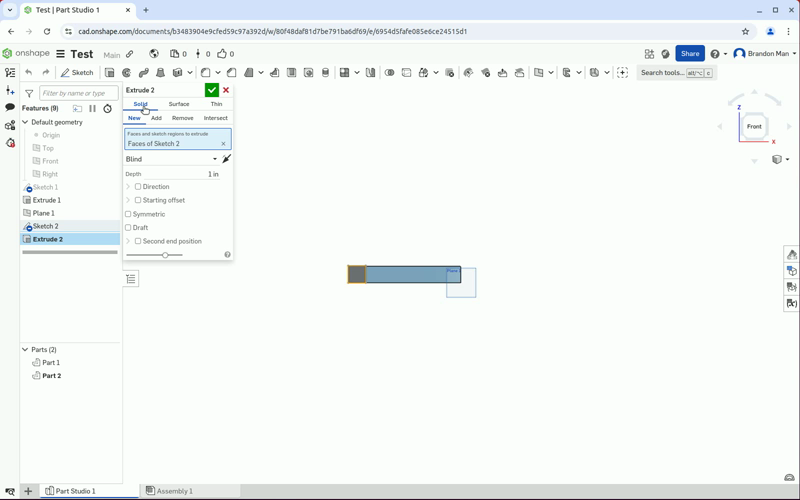
click(143, 106)
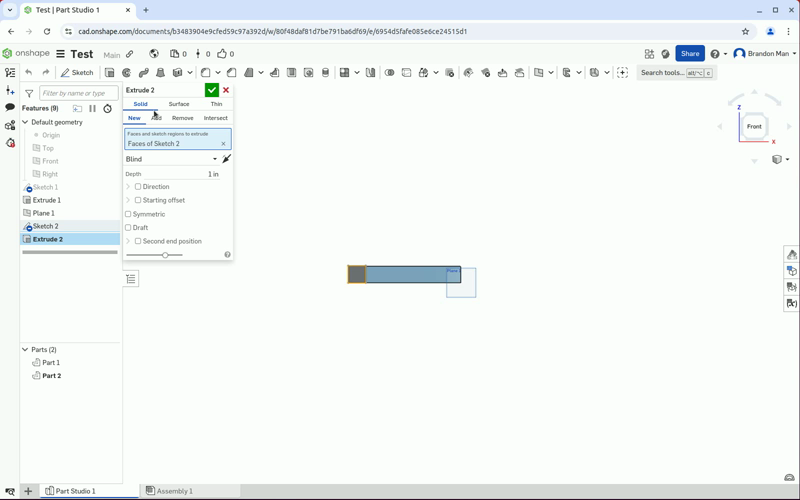
mouse_move(186, 120)
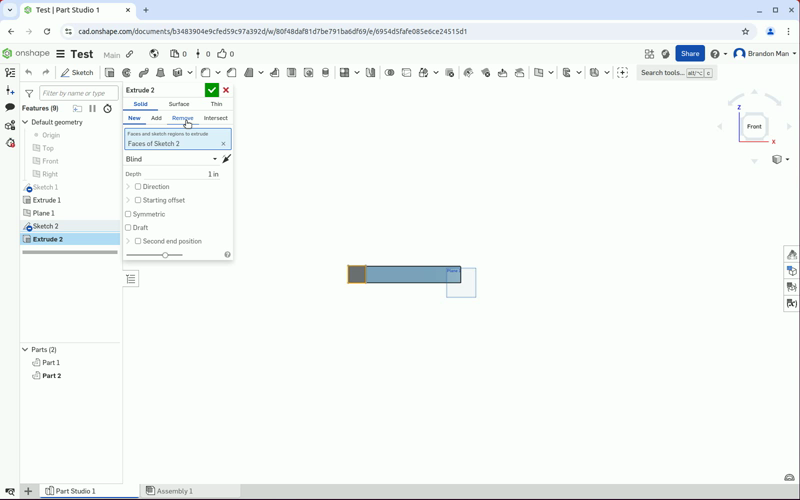
click(186, 120)
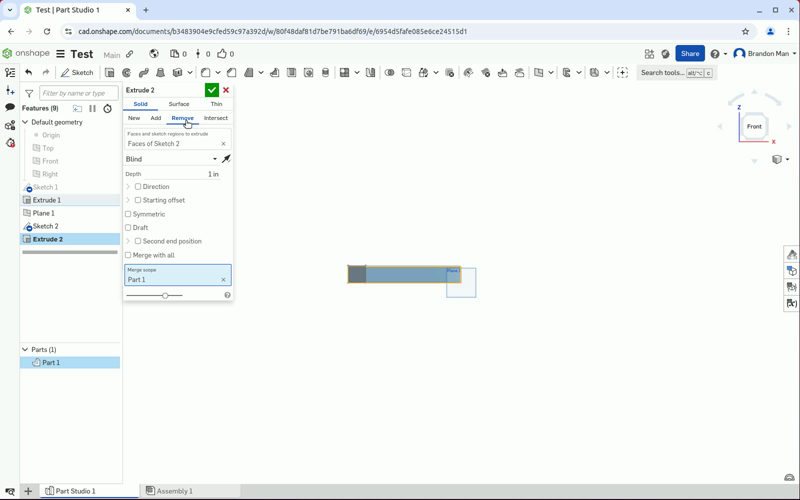
key(tab, 4)
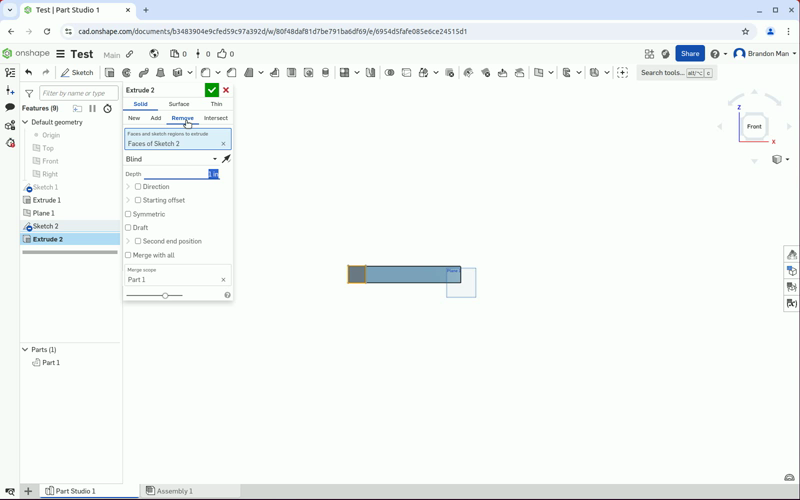
text(0.241)
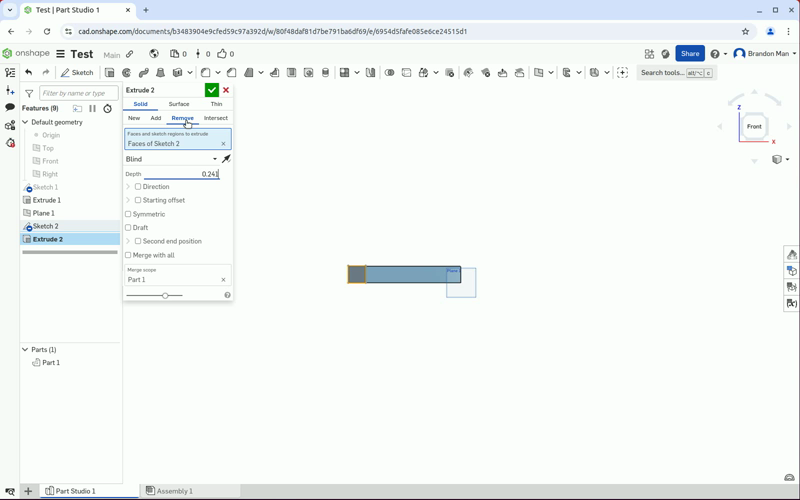
key(tab, 6)
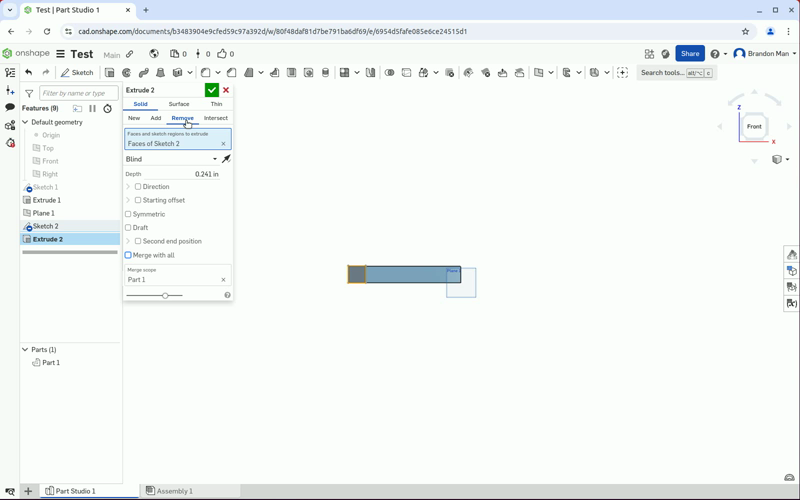
key(space)
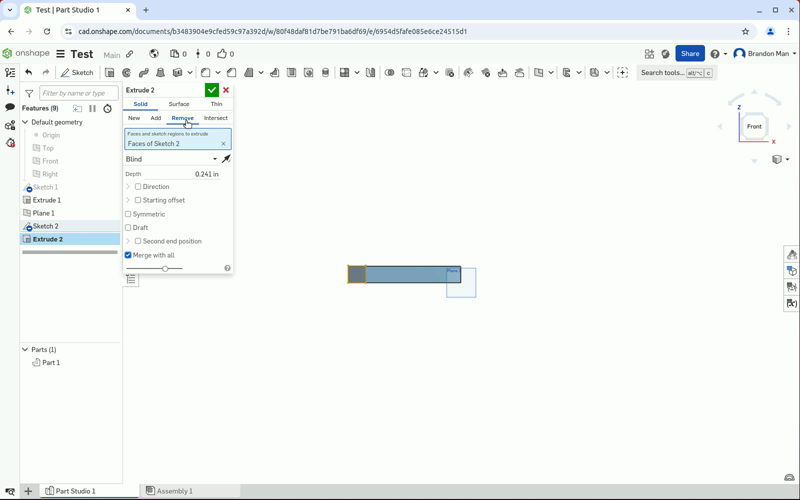
key(enter)
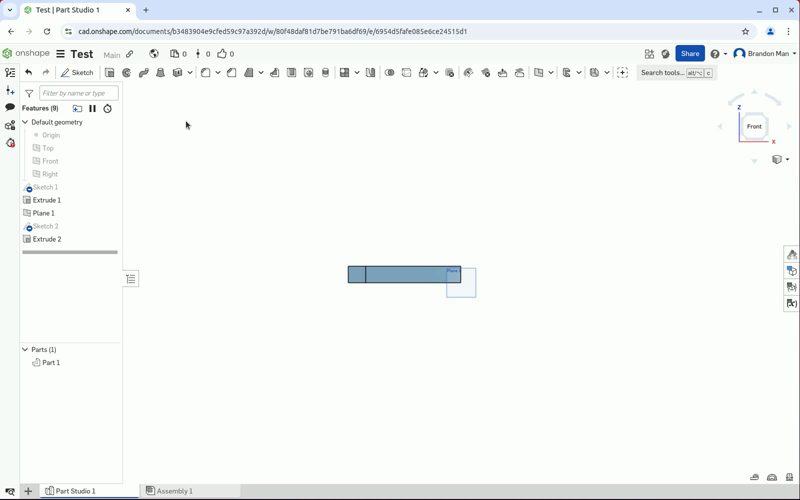
key(shift+h)
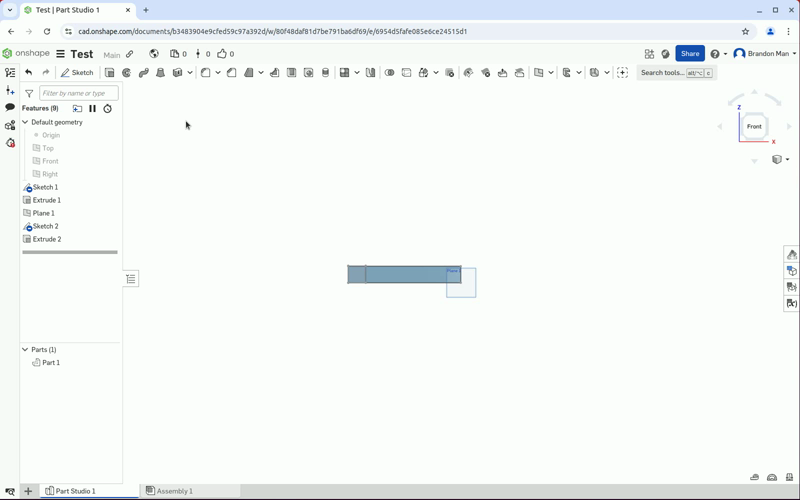
key(shift+h)
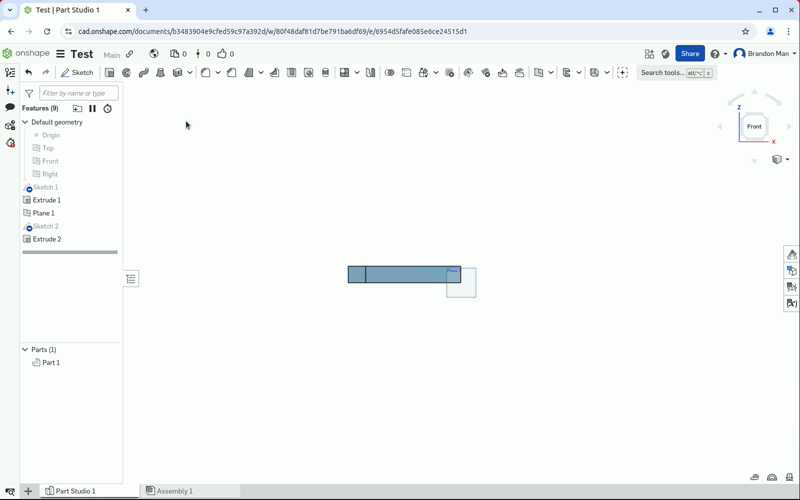
mouse_move(73, 189)
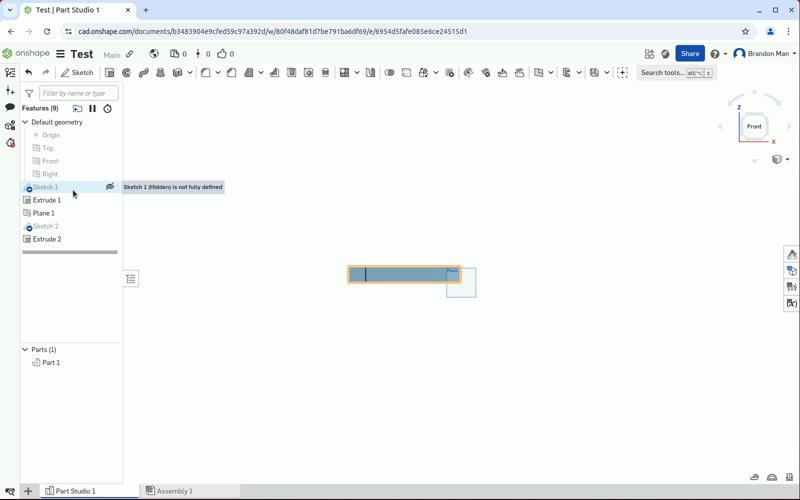
click(73, 189)
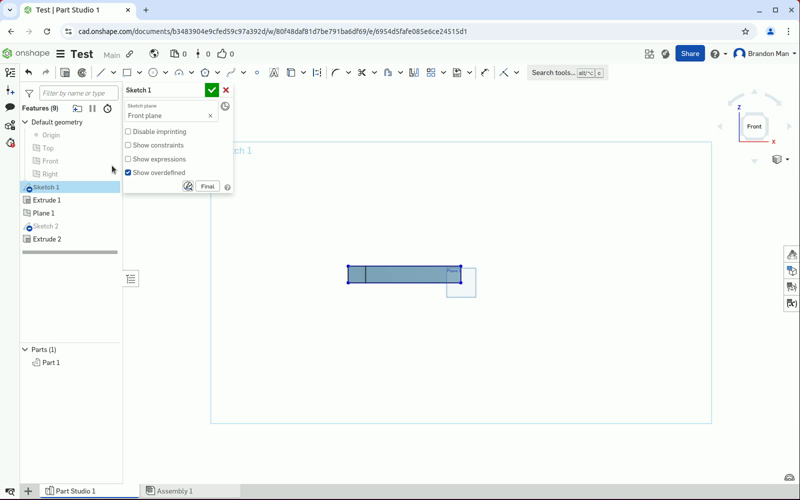
mouse_move(229, 92)
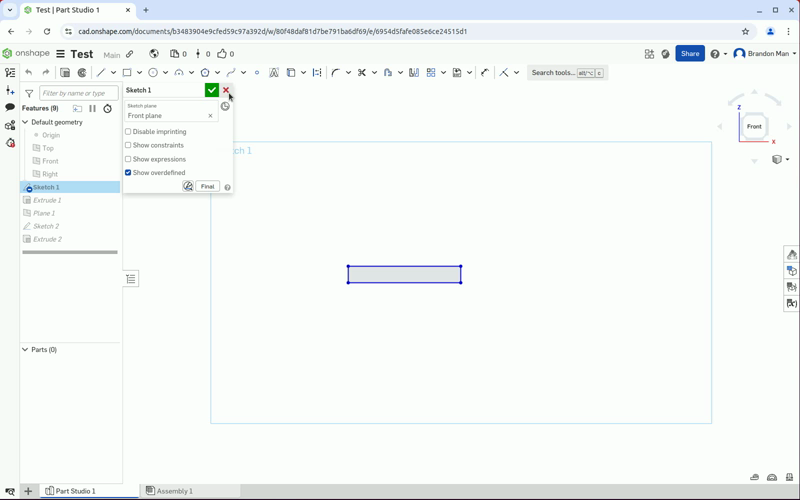
click(229, 92)
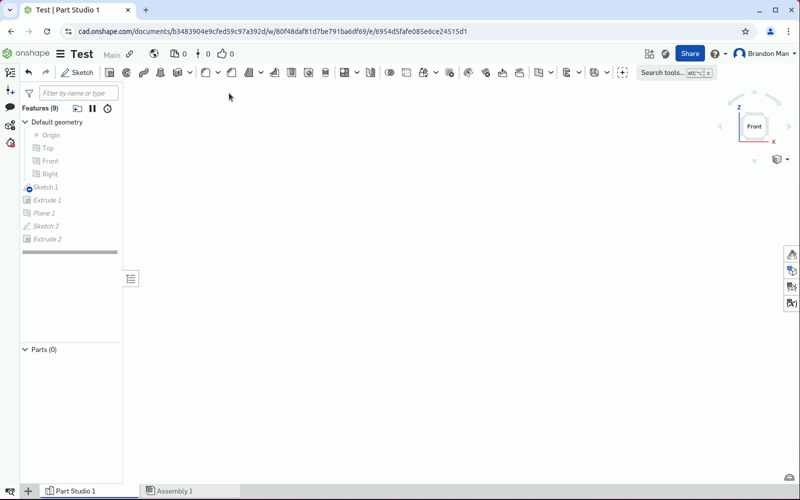
key(shift+s)
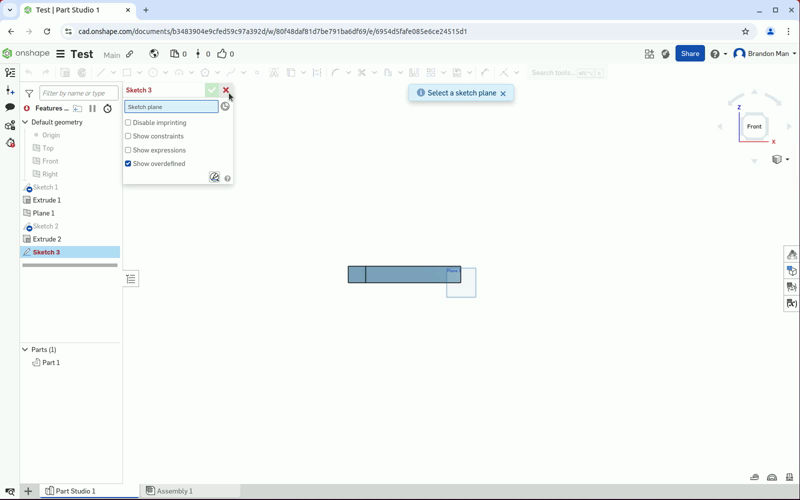
mouse_move(73, 215)
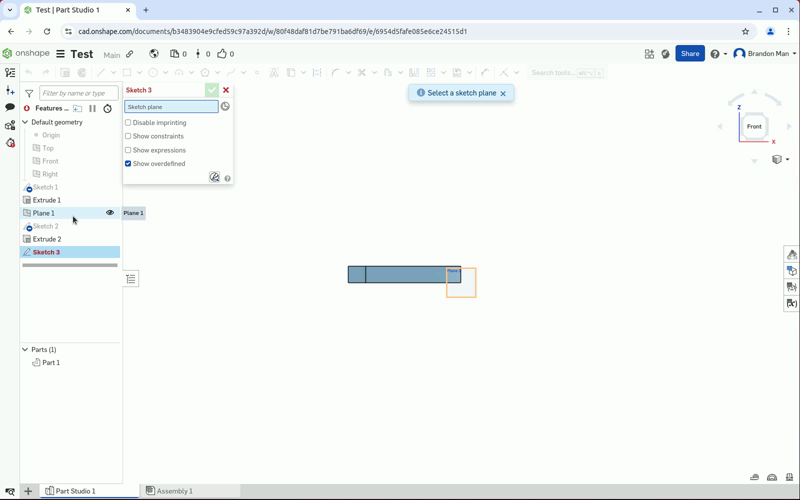
click(73, 215)
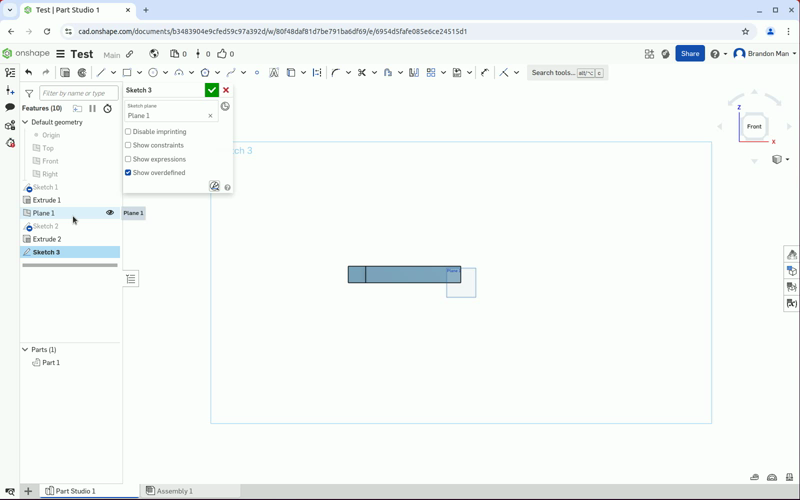
mouse_move(73, 352)
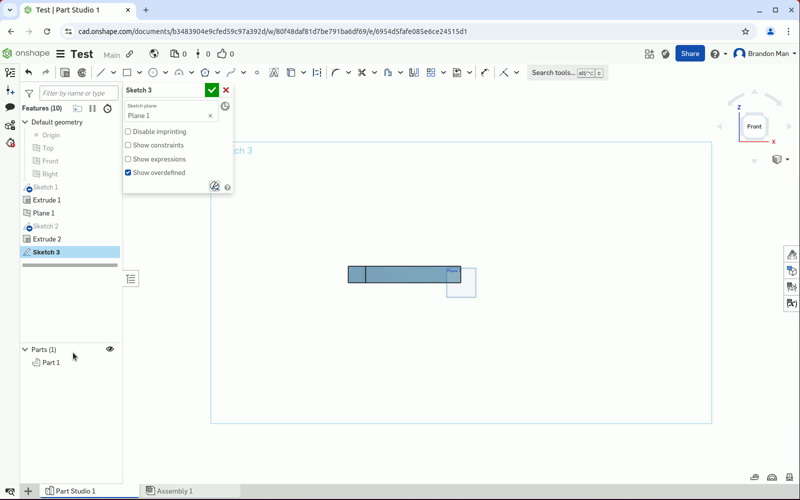
key(y)
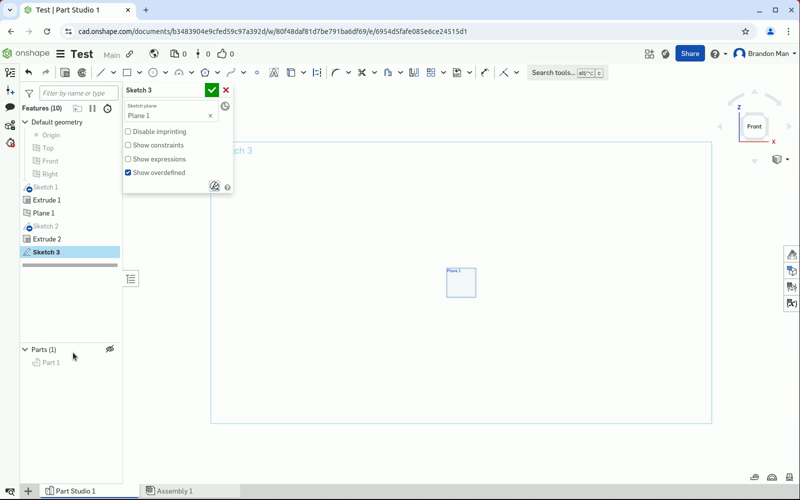
key(l)
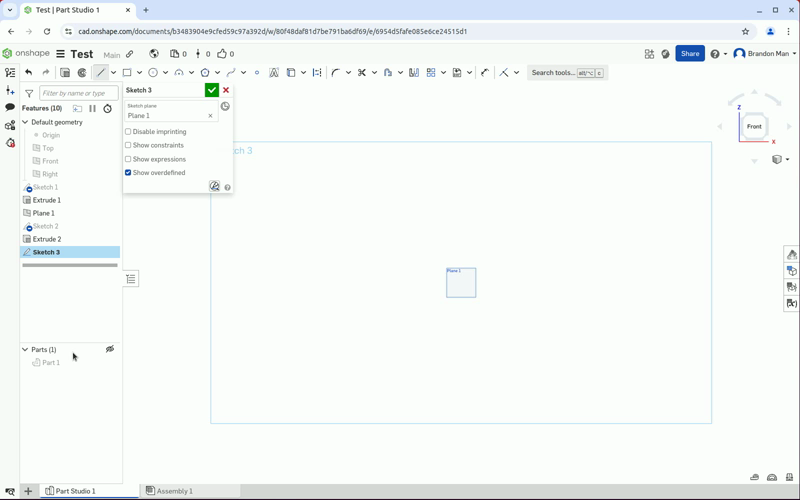
key_down(shift)
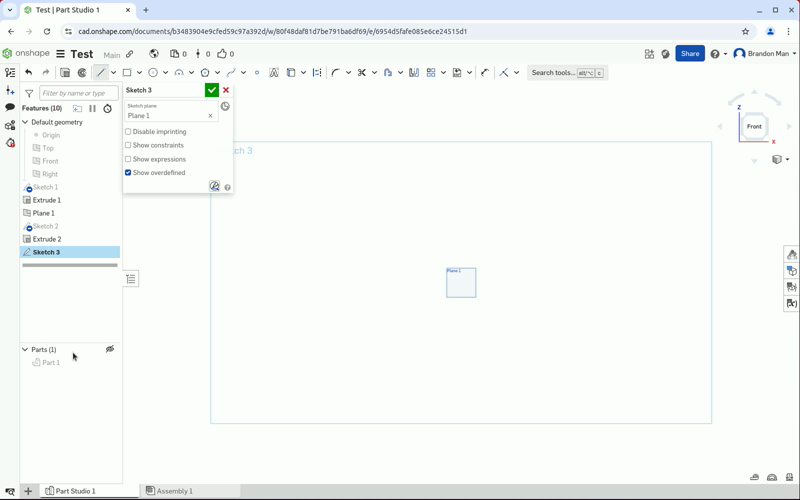
mouse_move(444, 282)
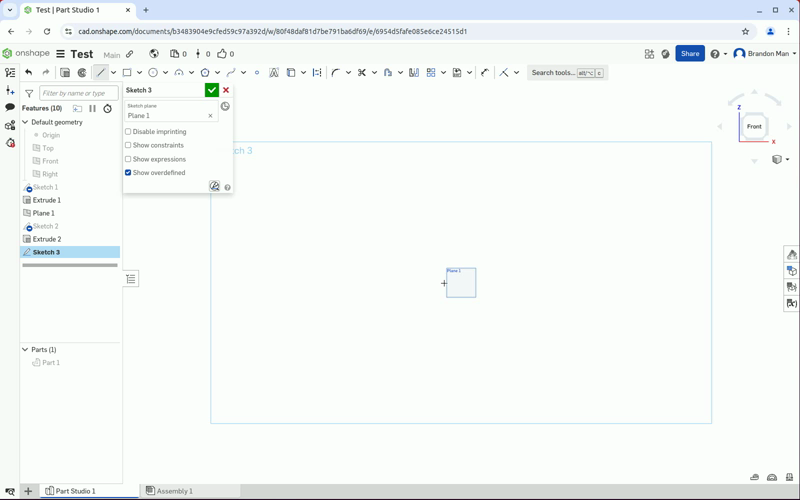
click(444, 282)
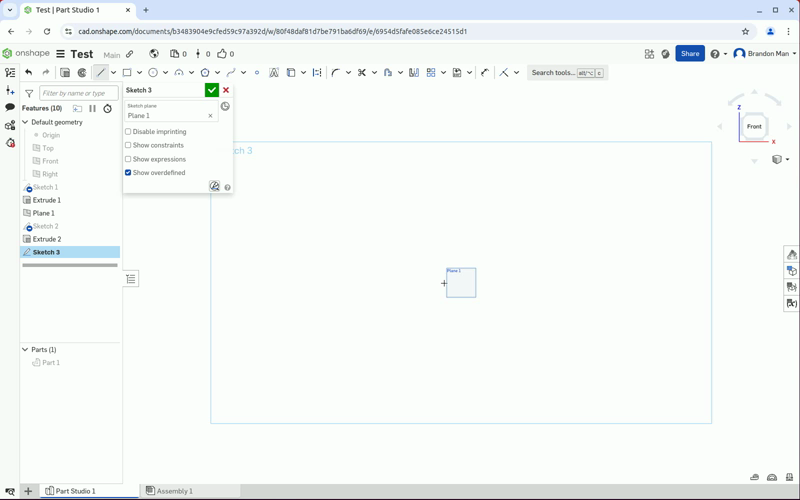
key_up(shift)
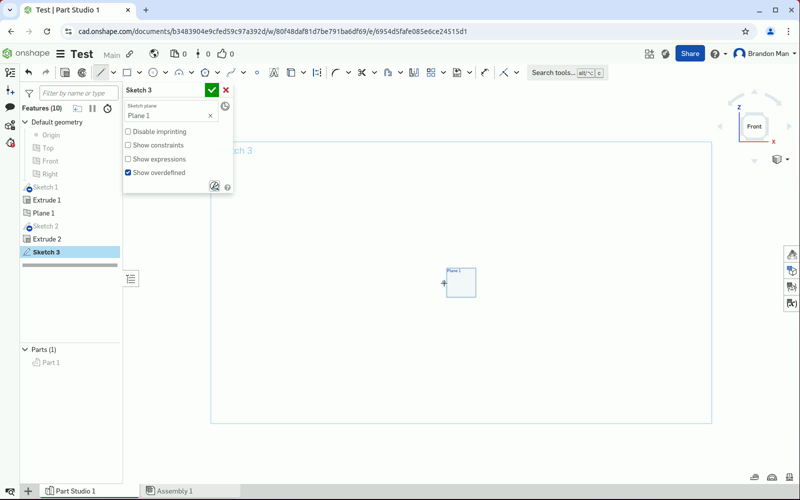
key_down(shift)
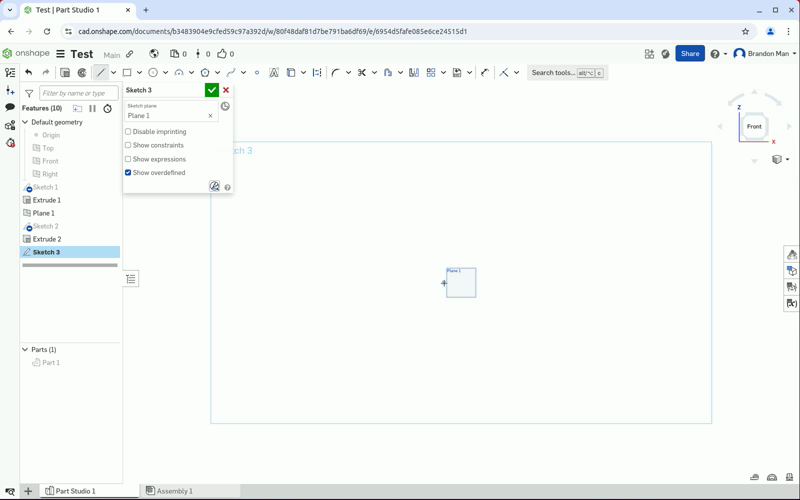
mouse_move(474, 282)
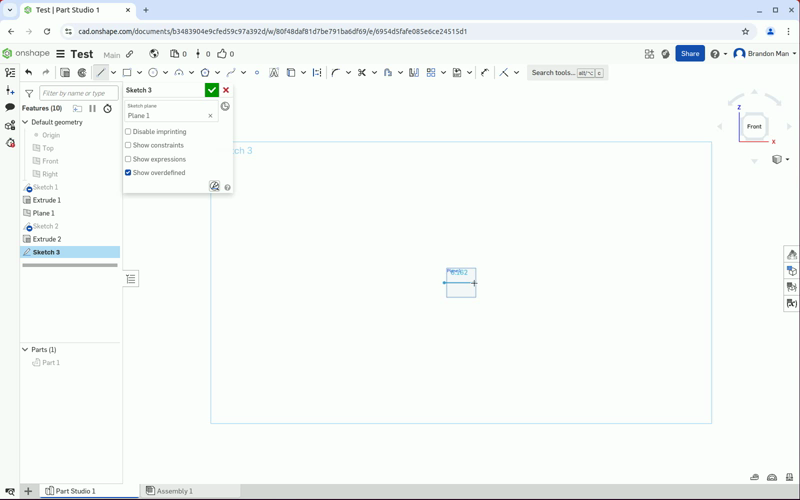
mouse_move(461, 282)
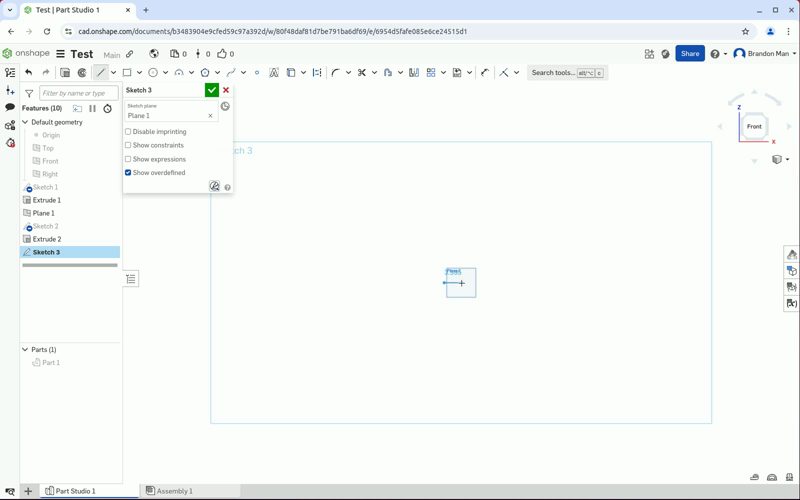
click(461, 282)
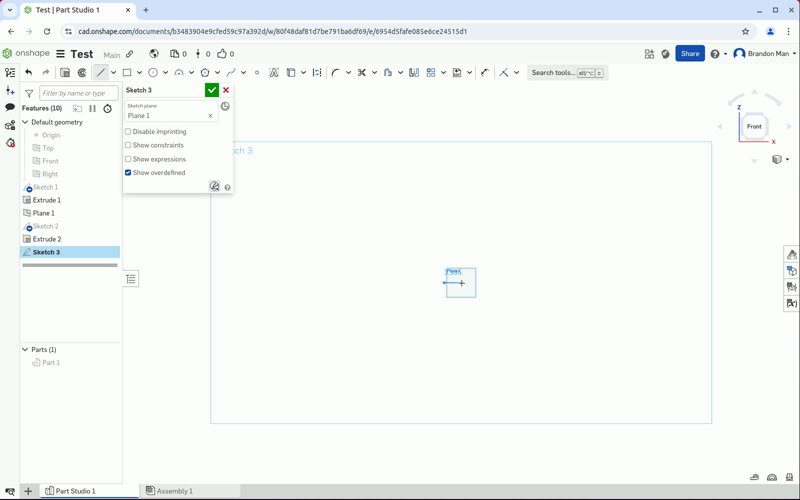
key_up(shift)
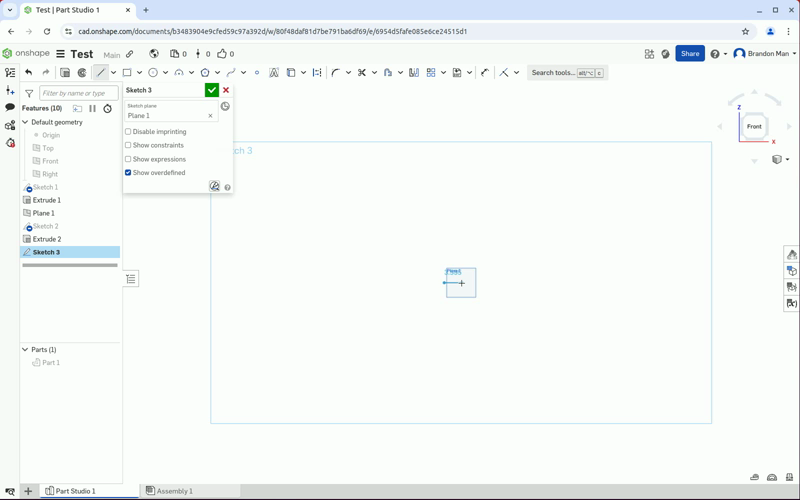
key_down(shift)
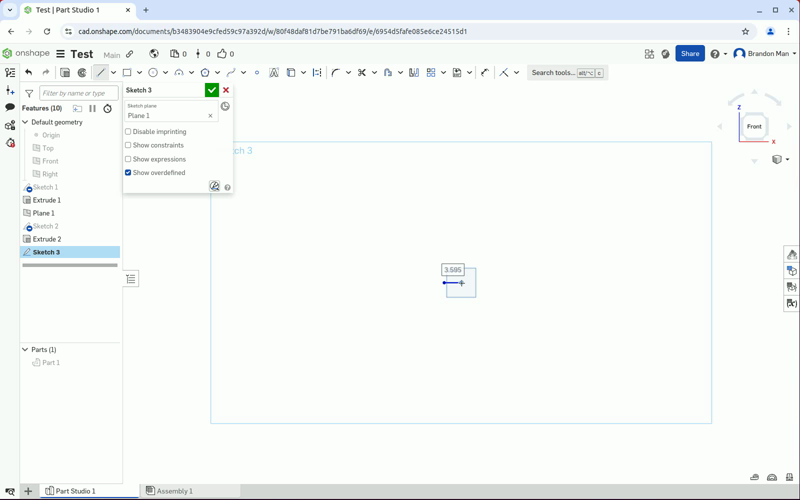
mouse_move(491, 282)
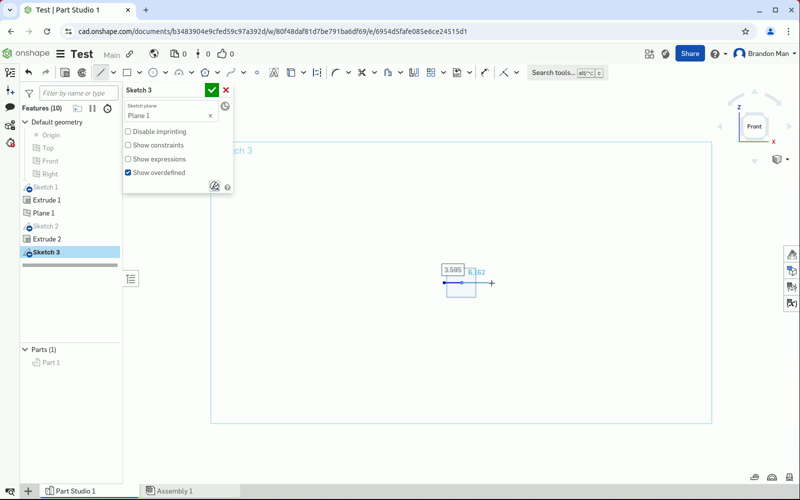
mouse_move(461, 265)
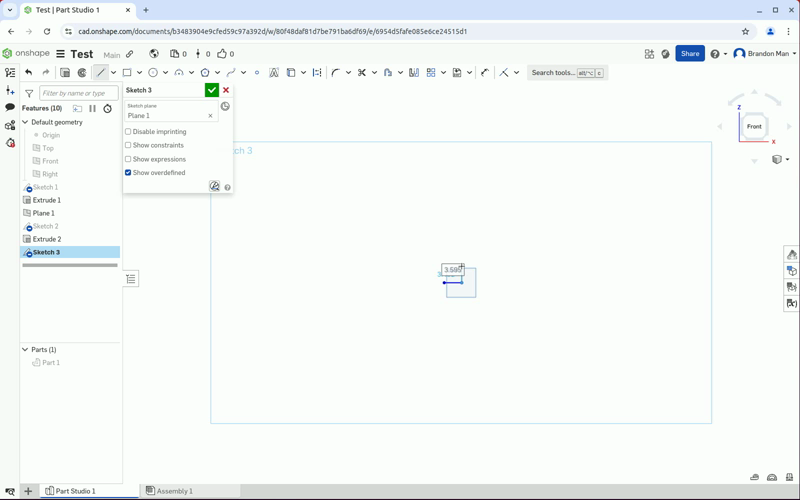
click(461, 265)
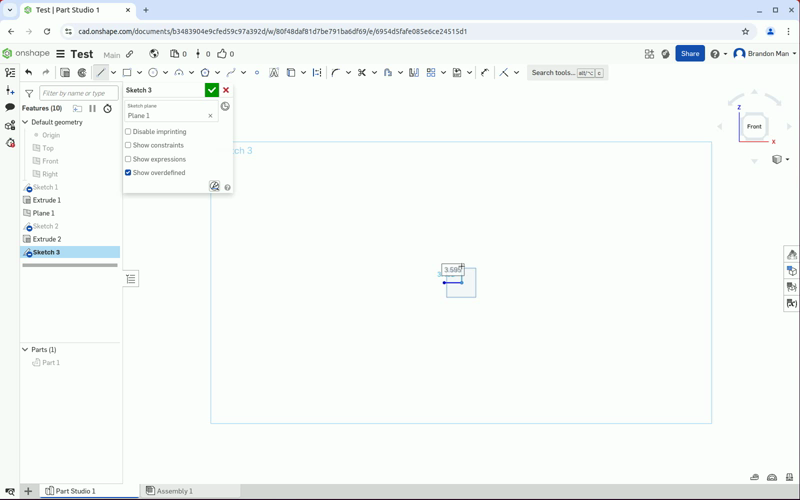
key_up(shift)
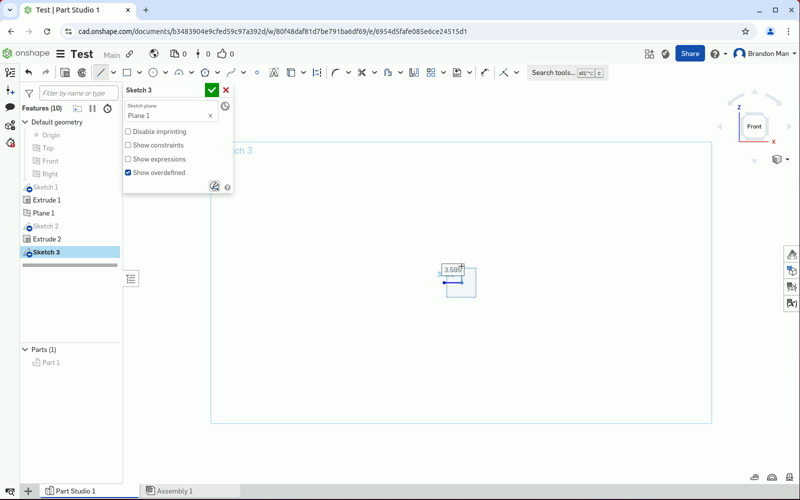
key_down(shift)
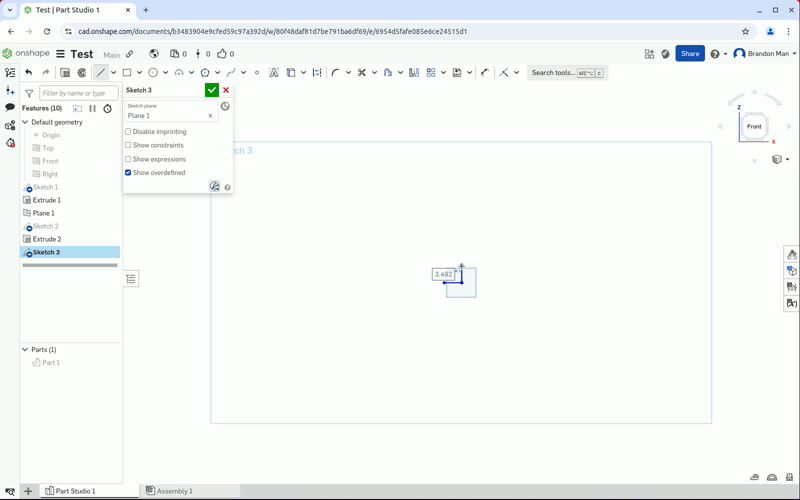
mouse_move(491, 265)
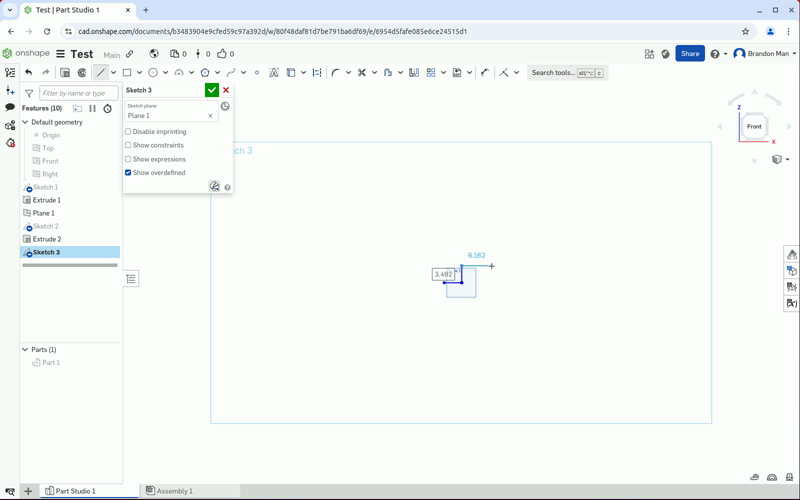
mouse_move(444, 265)
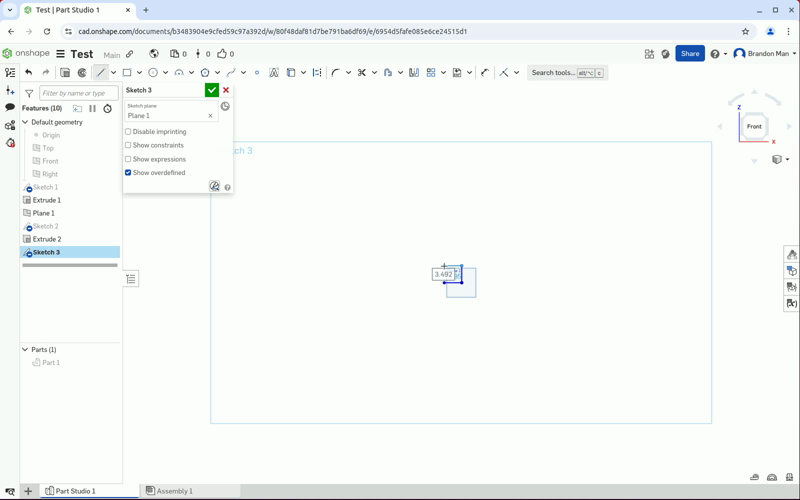
click(444, 265)
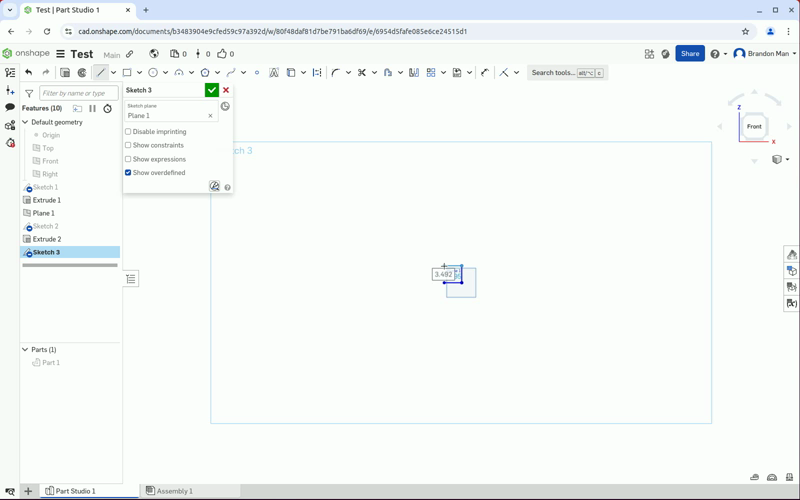
key_up(shift)
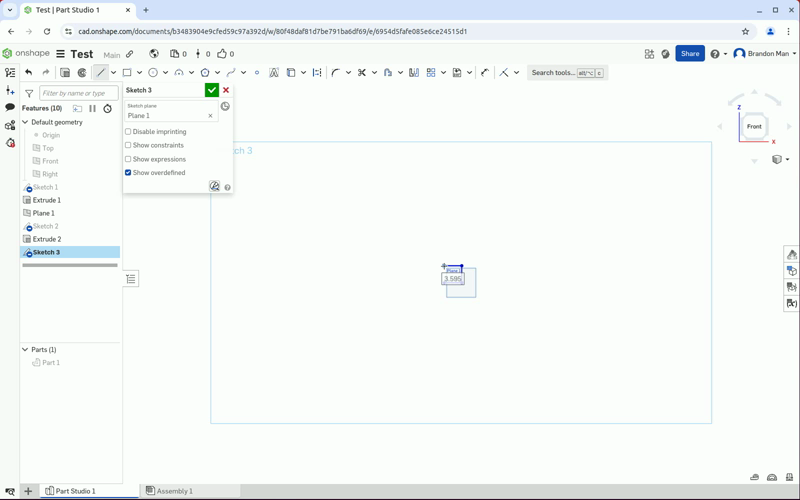
mouse_move(474, 265)
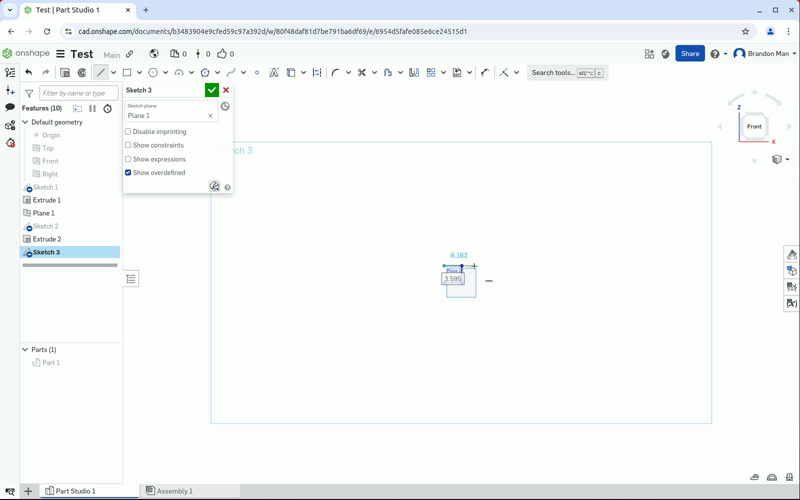
key_down(shift)
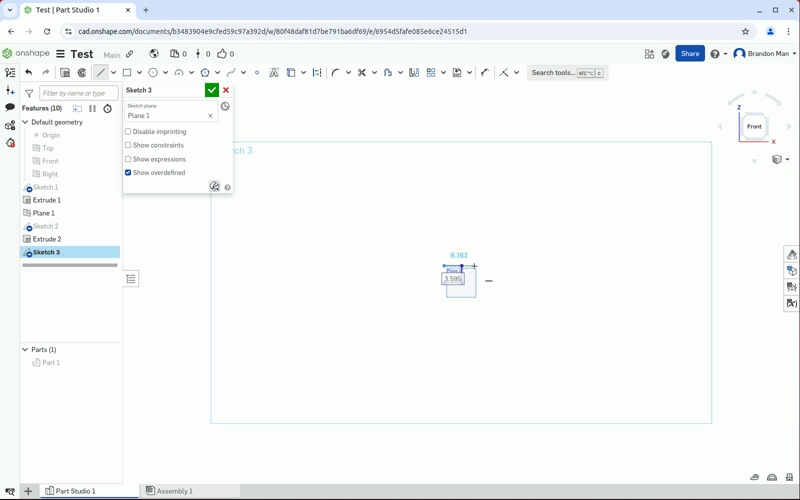
mouse_move(444, 282)
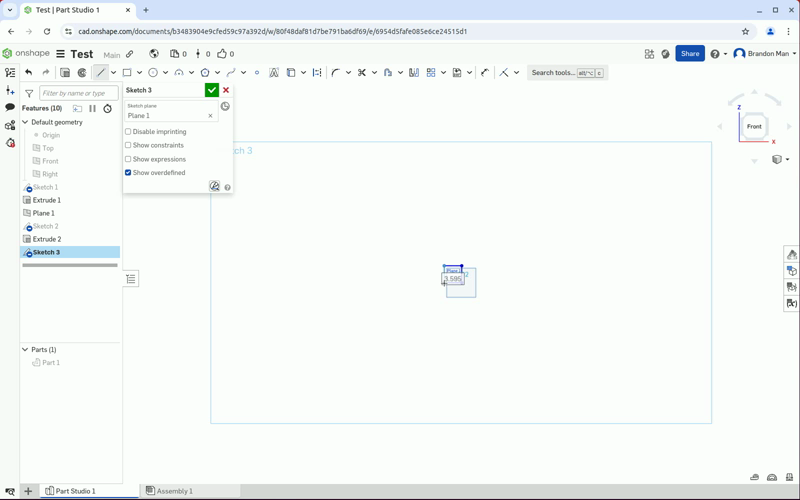
key_up(shift)
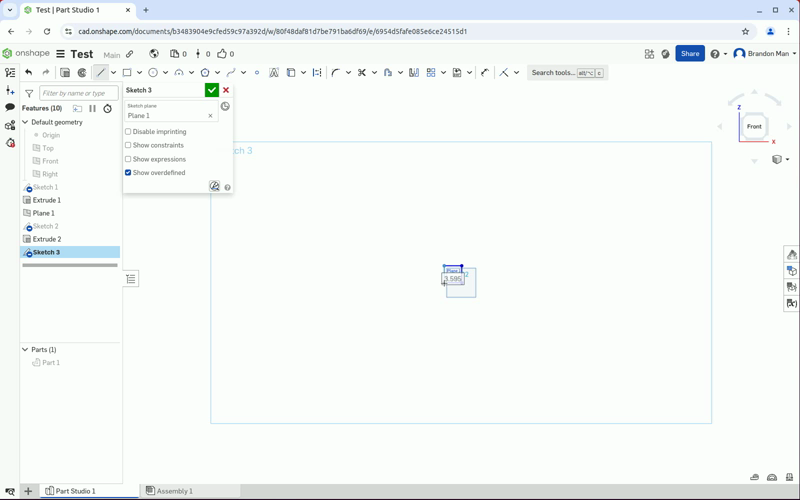
click(444, 282)
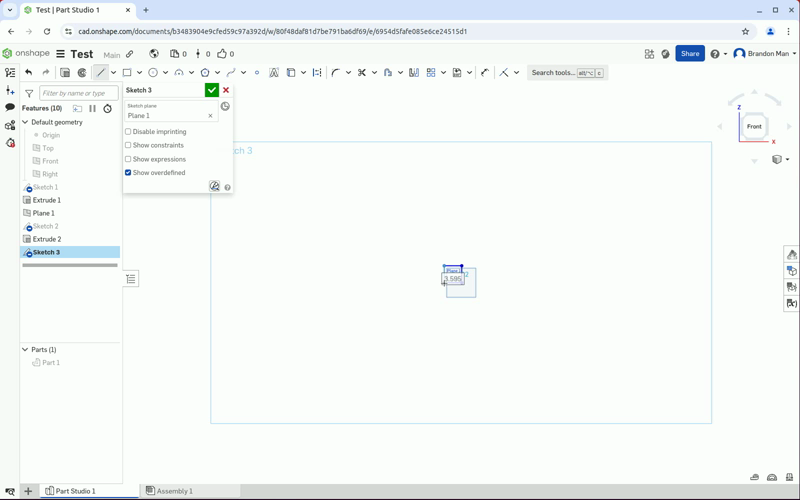
key(esc)
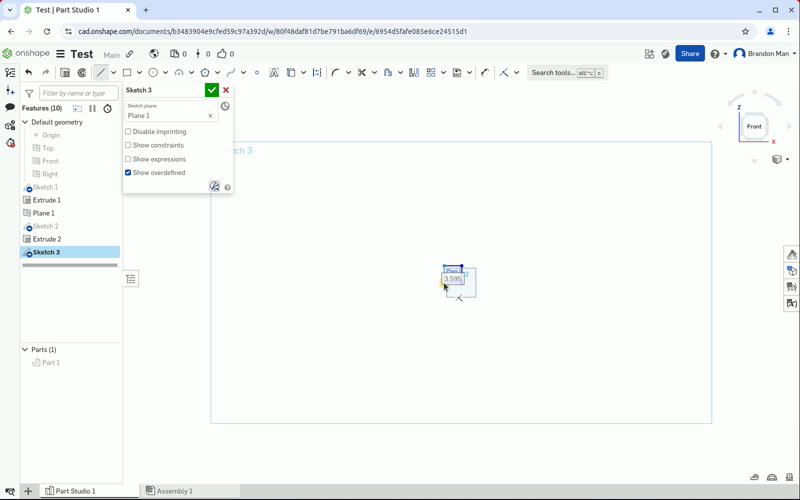
mouse_move(446, 271)
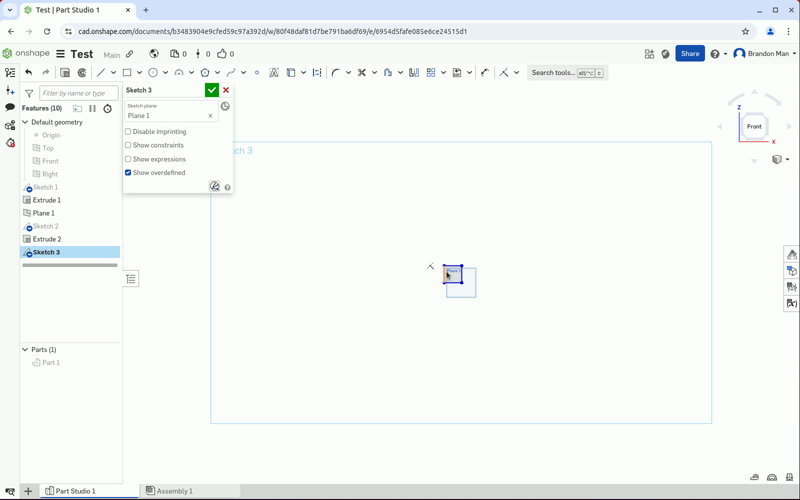
scroll(6)
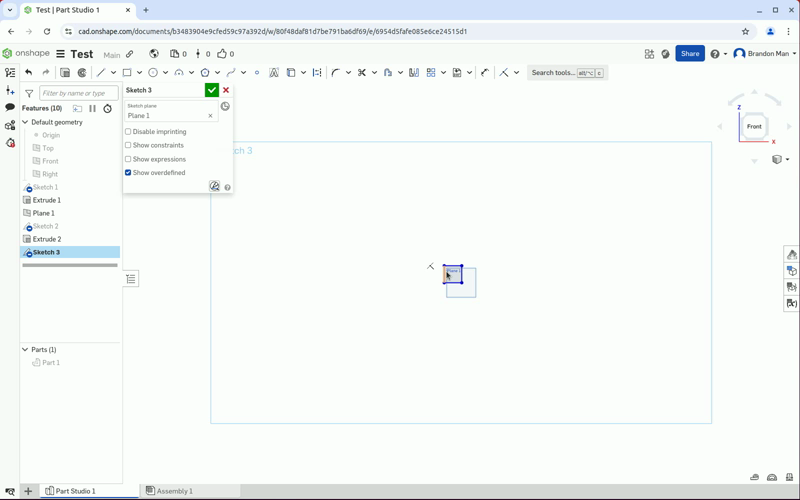
scroll(6)
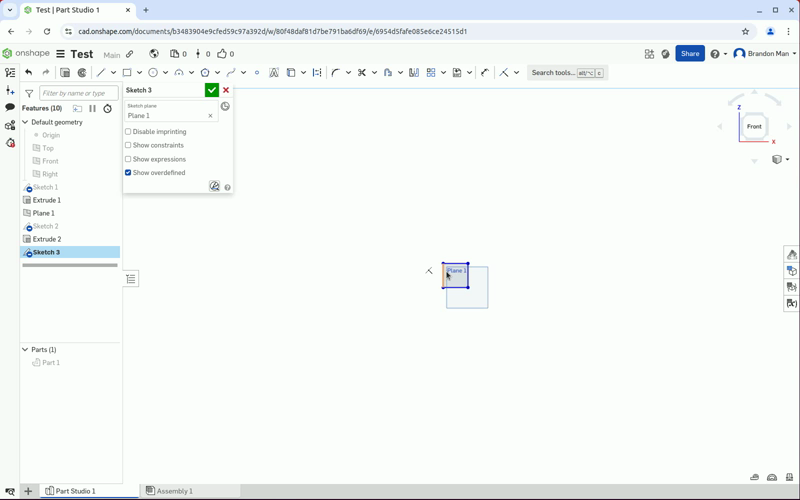
scroll(6)
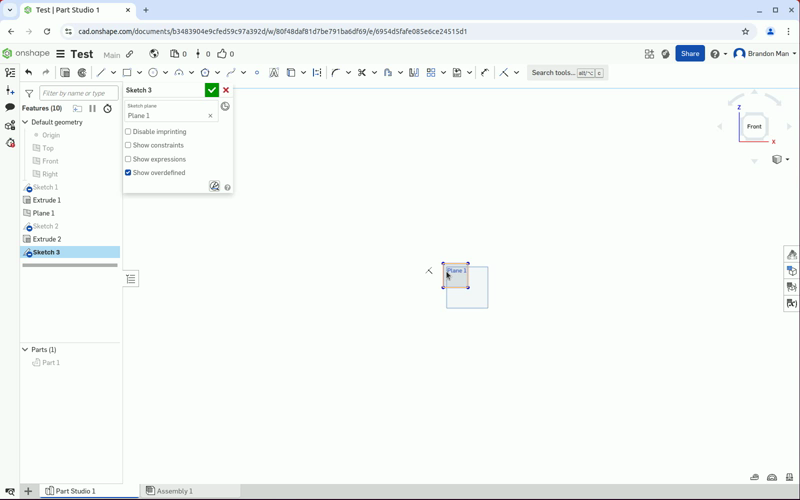
scroll(6)
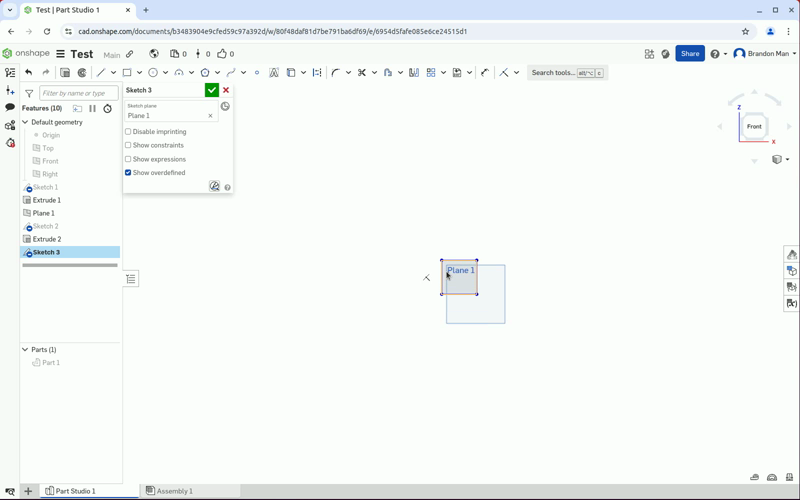
scroll(6)
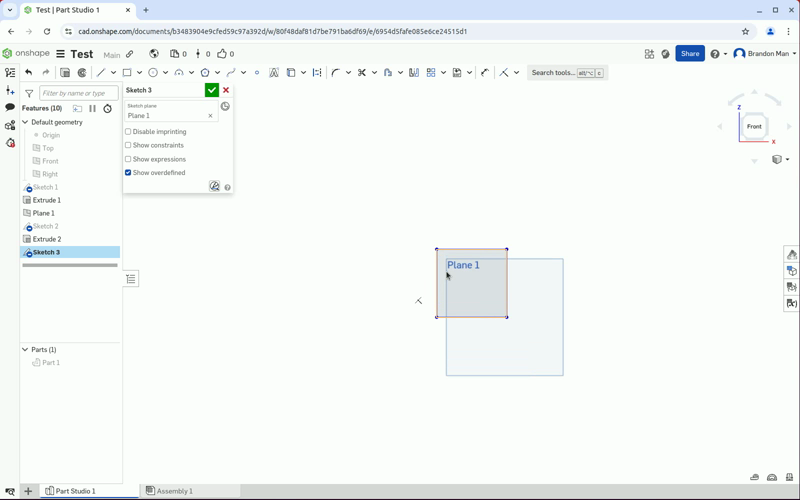
scroll(6)
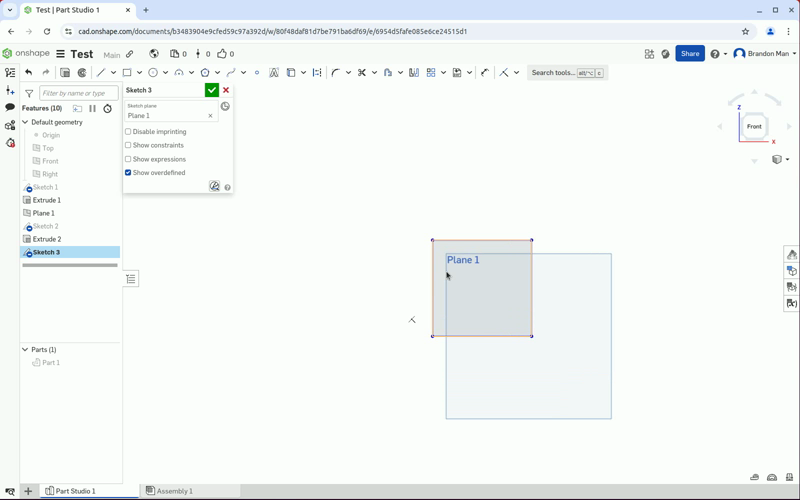
scroll(6)
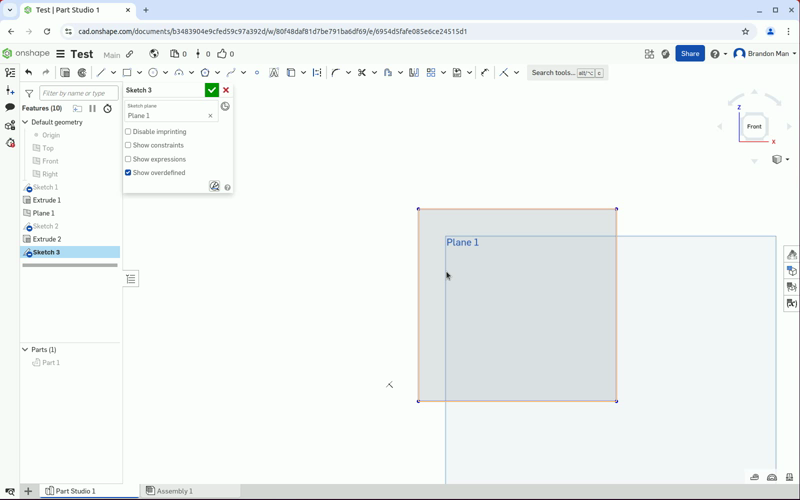
click(446, 271)
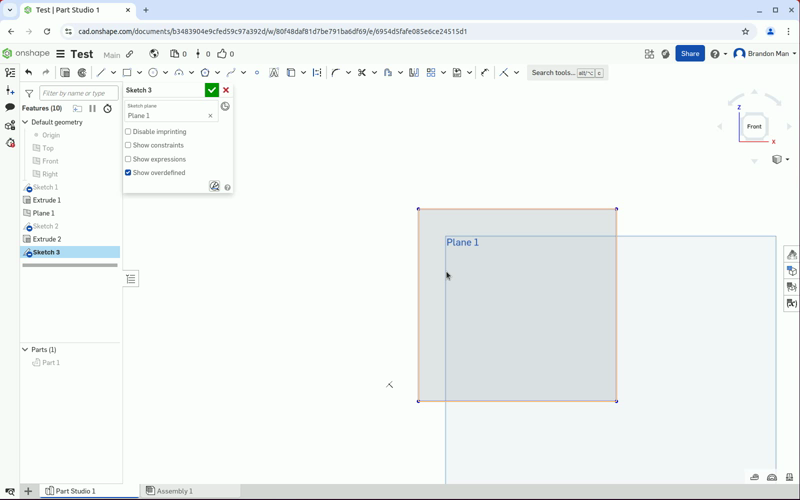
scroll(-6)
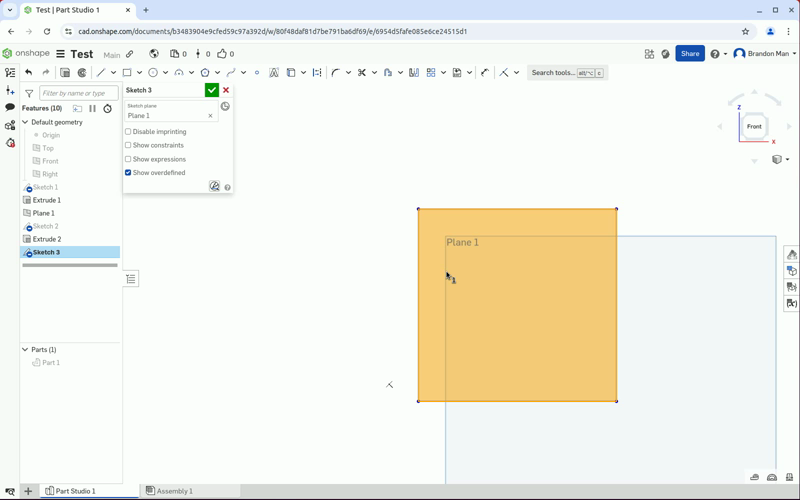
scroll(-6)
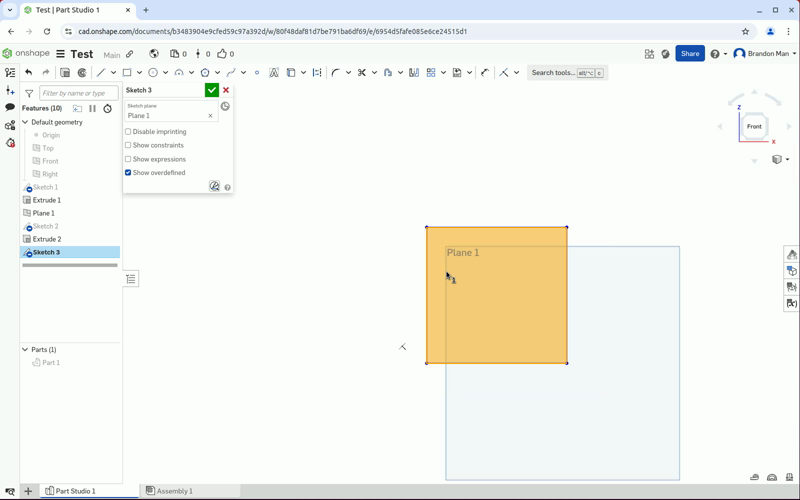
scroll(-6)
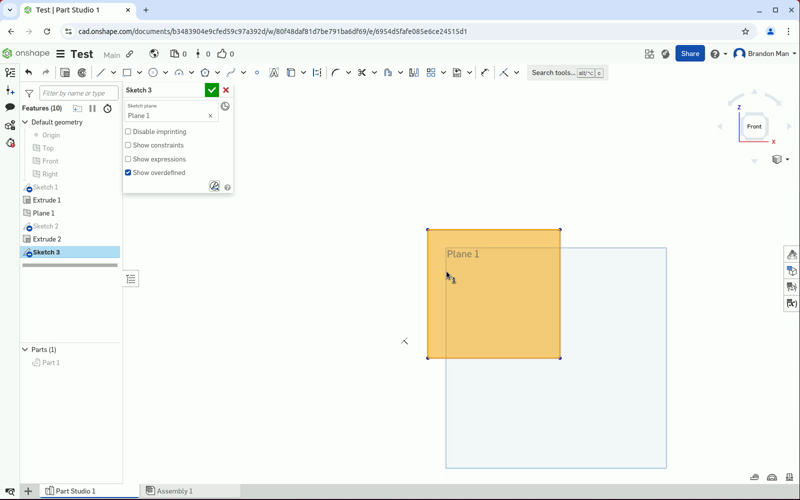
scroll(-6)
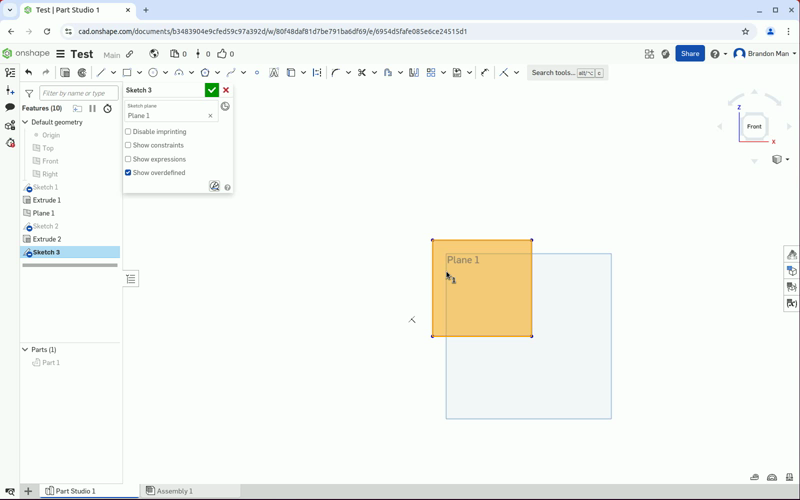
scroll(-6)
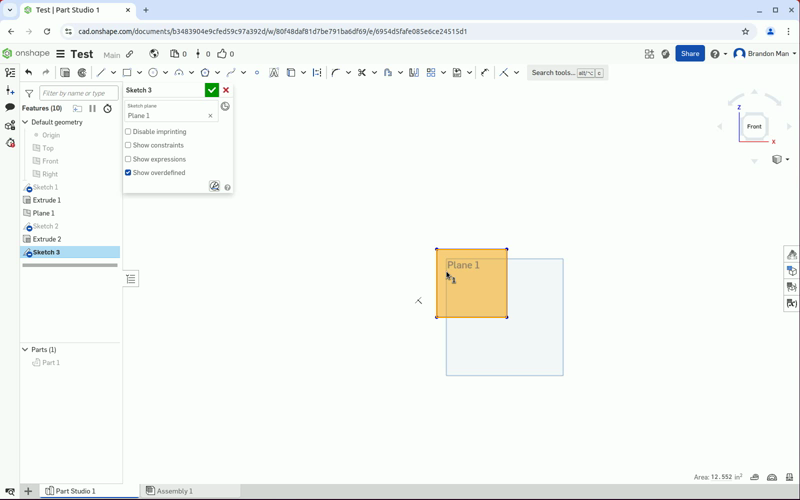
scroll(-6)
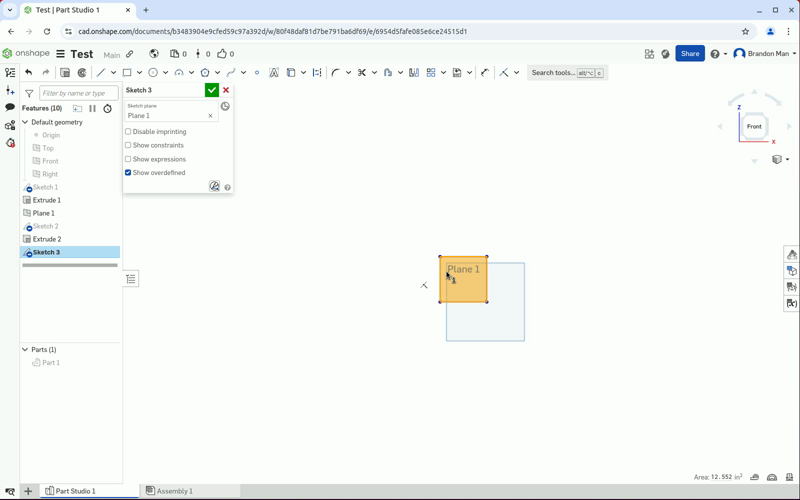
scroll(-6)
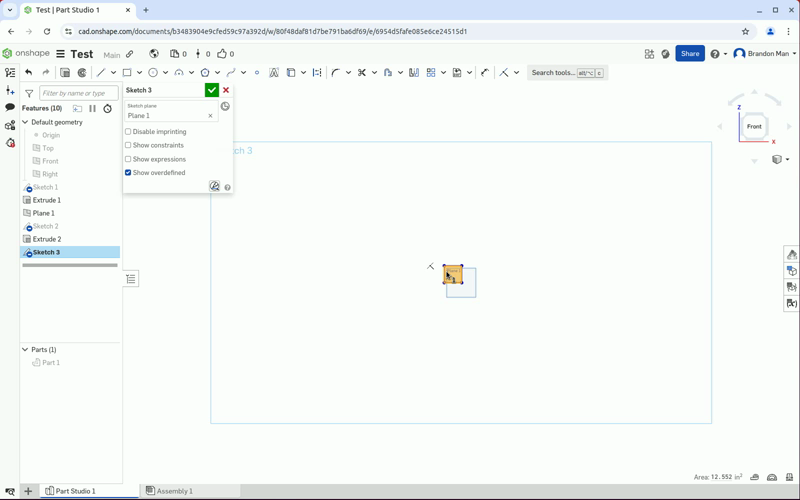
mouse_move(73, 352)
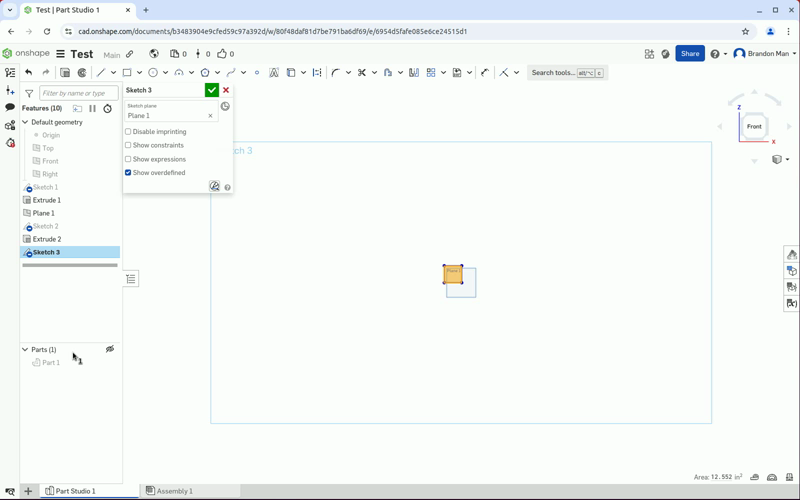
key(shift+y)
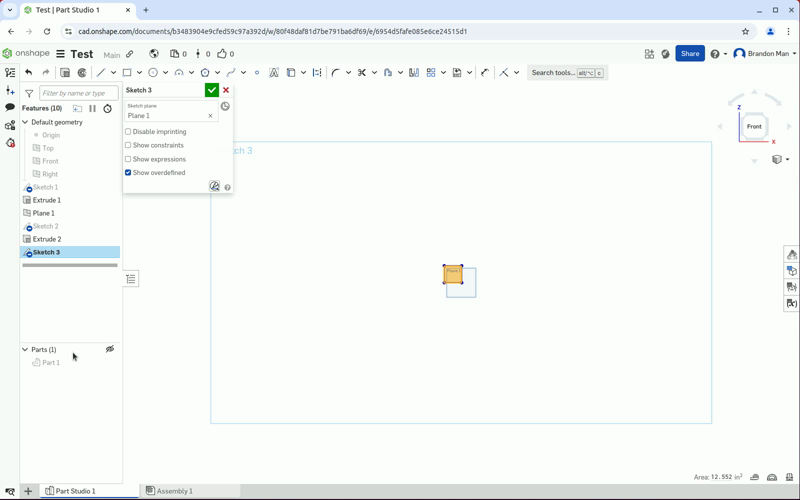
key(shift+e)
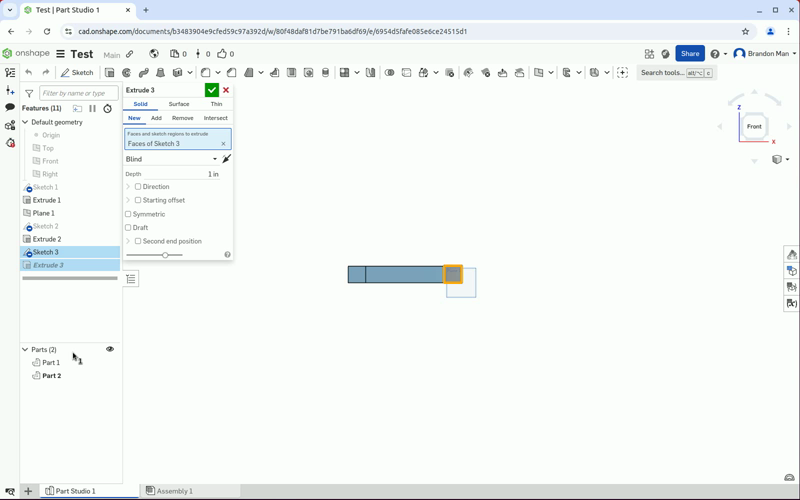
mouse_move(143, 106)
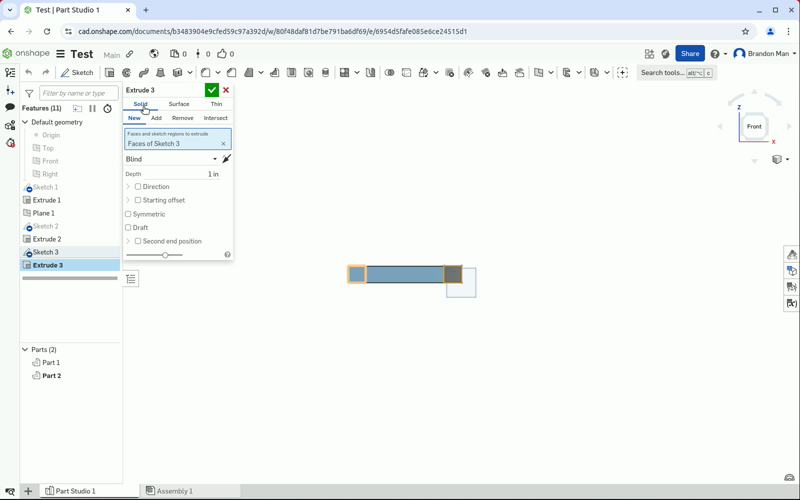
click(143, 106)
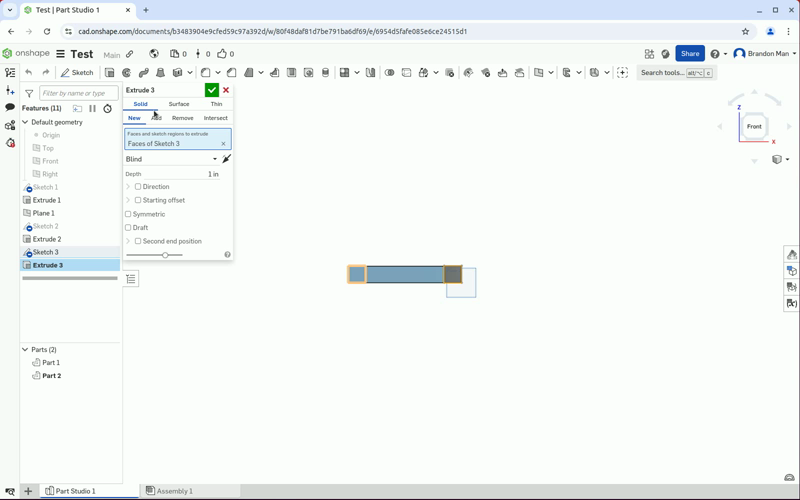
mouse_move(186, 120)
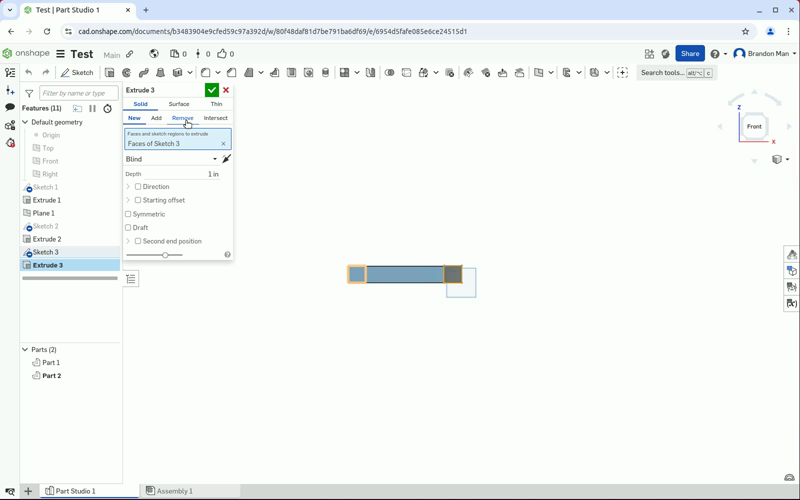
click(186, 120)
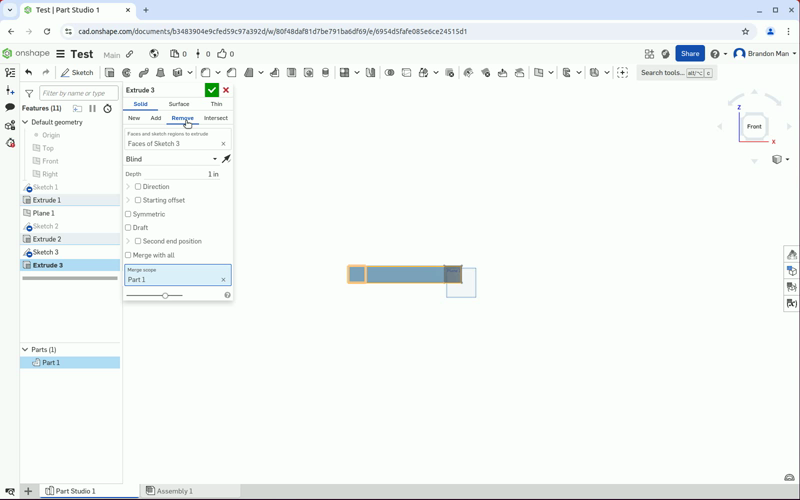
key(tab, 4)
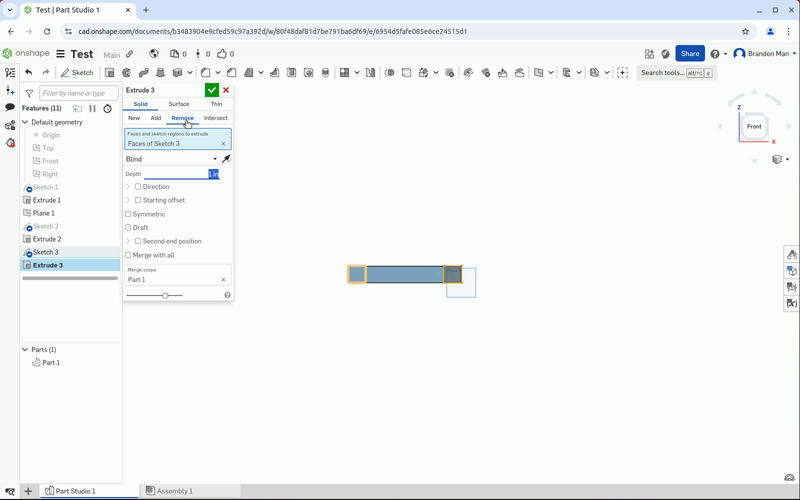
text(0.241)
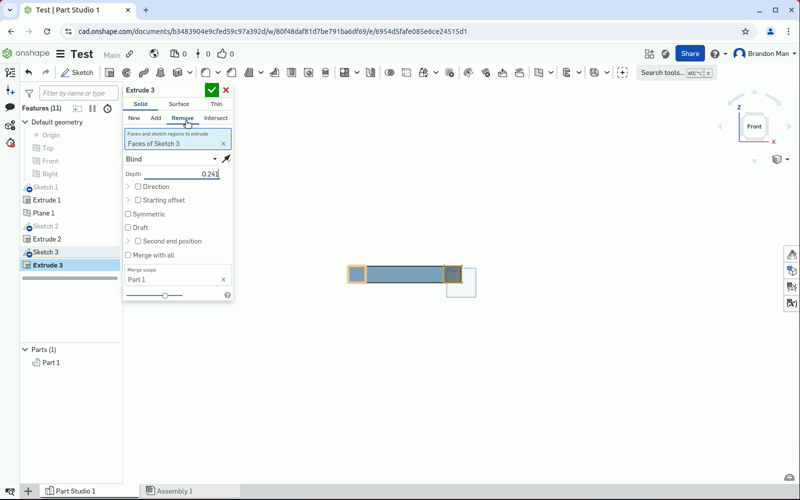
key(tab, 6)
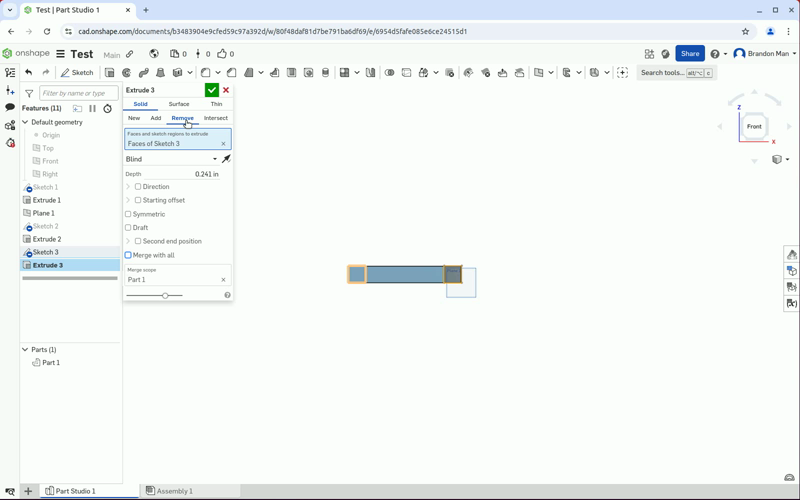
key(space)
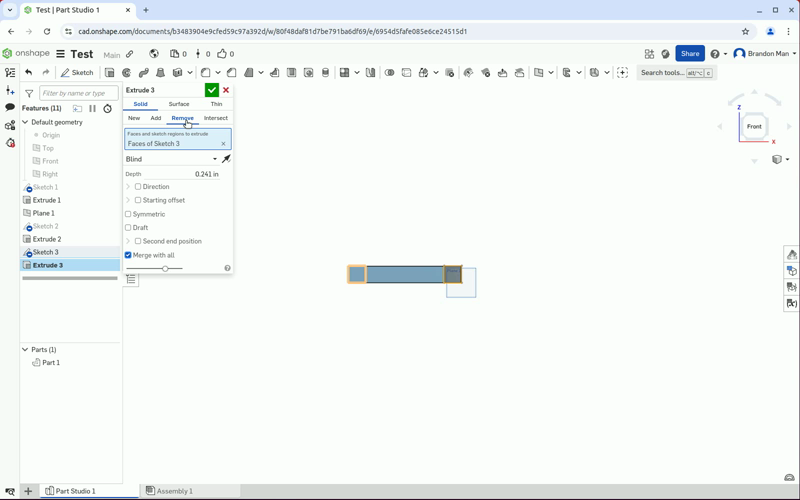
key(enter)
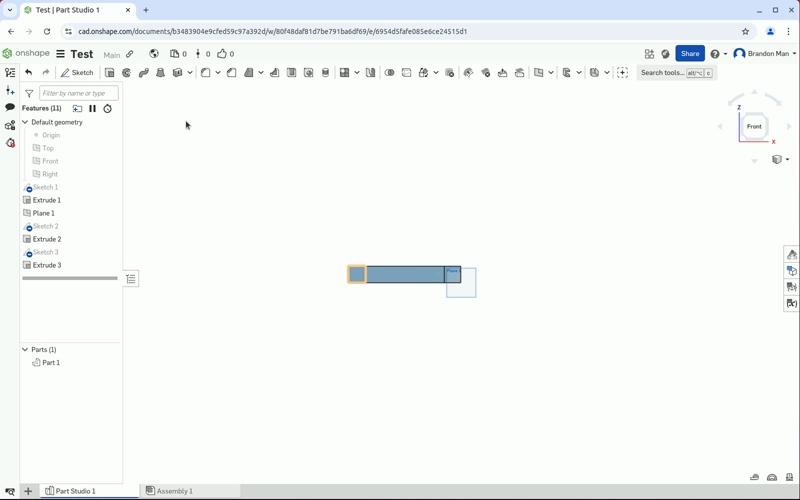
key(shift+h)
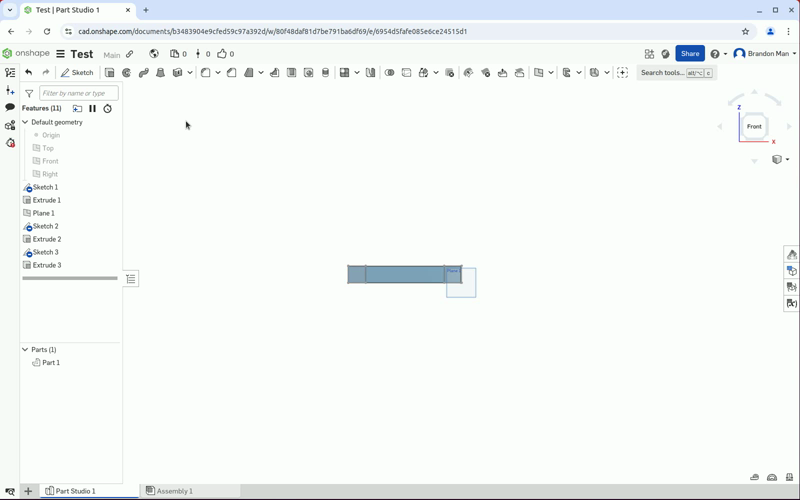
key(shift+h)
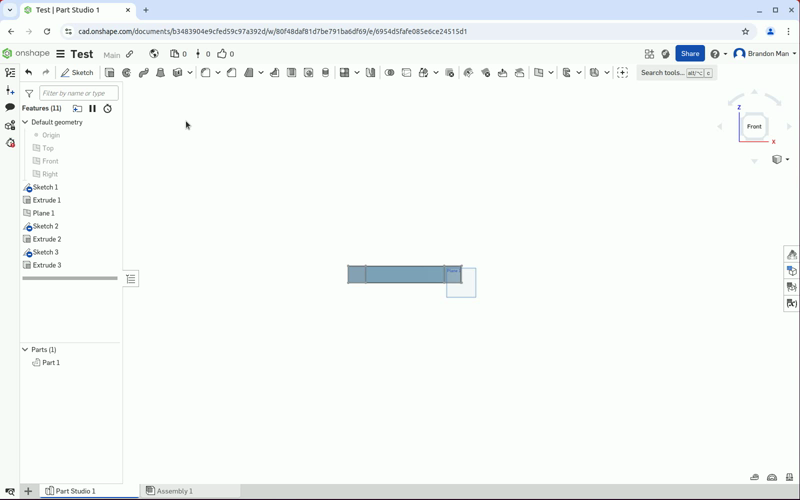
key(shift+7)
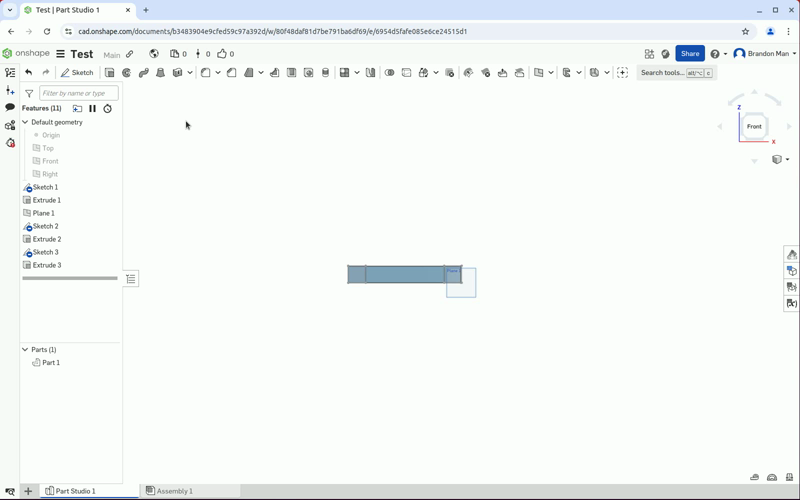
key(left, 2)
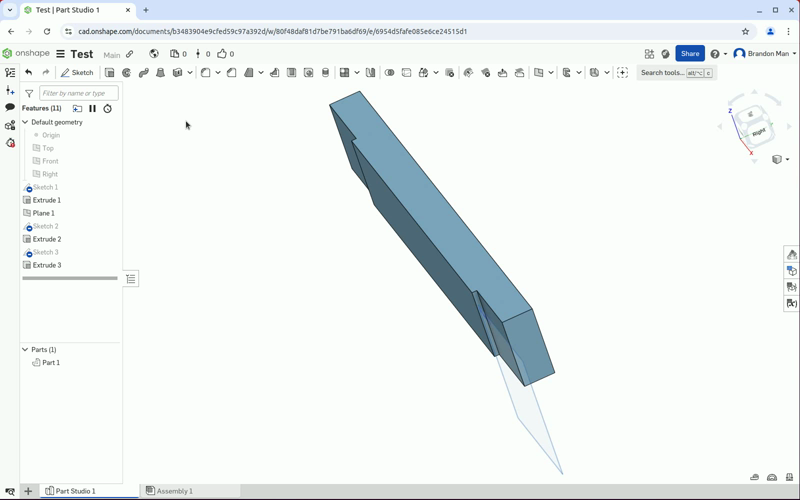
key(down, 2)
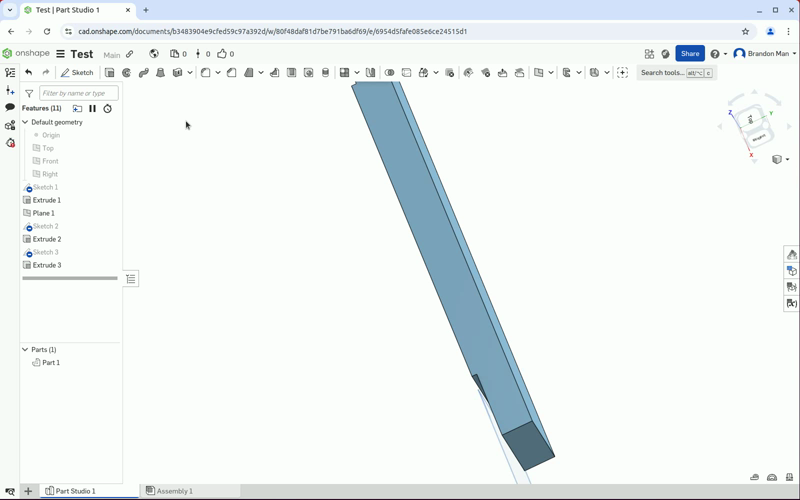
key(up, 2)
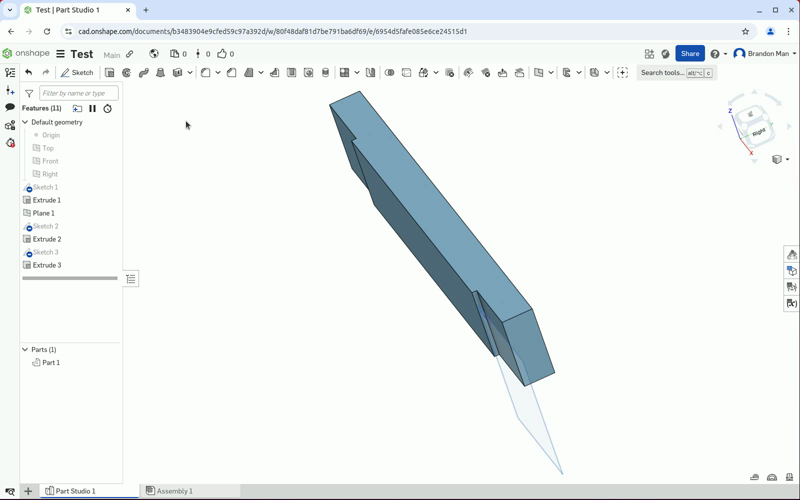
key(right, 2)
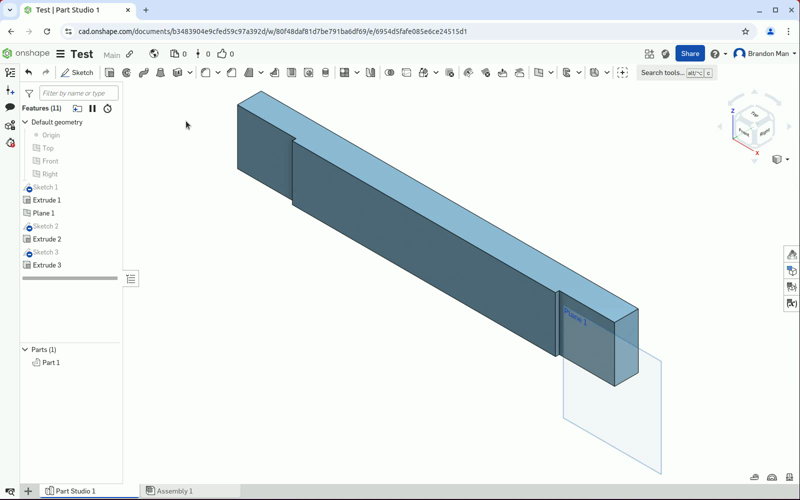
mouse_move(73, 189)
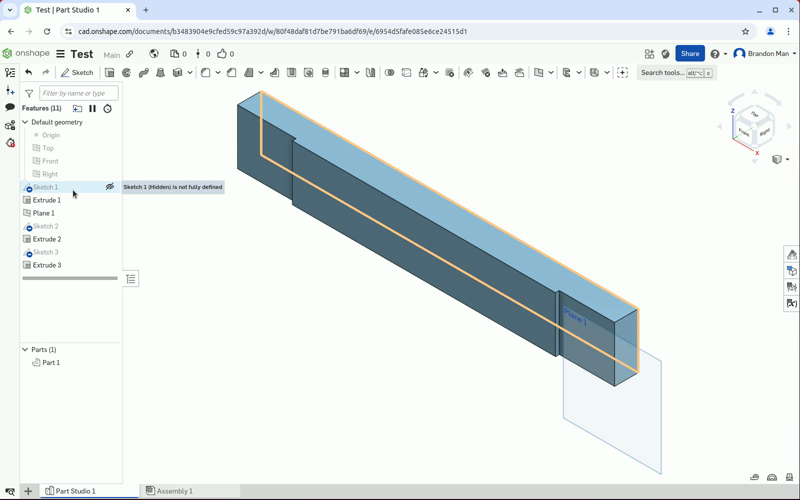
click(73, 189)